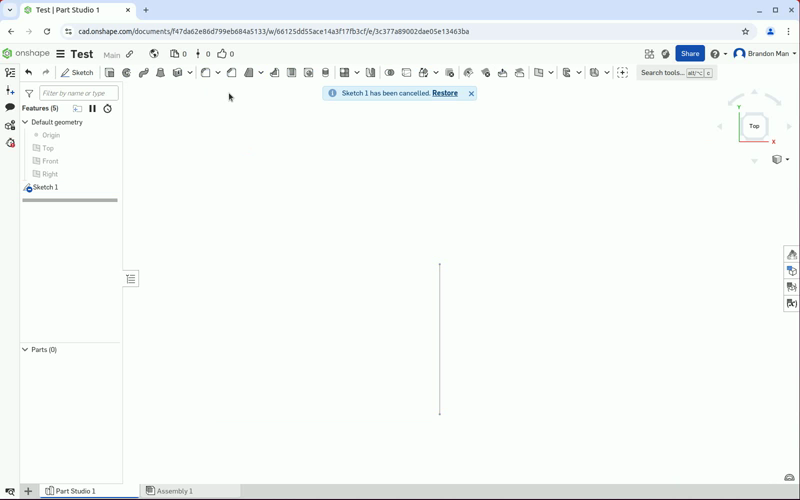
key(shift+h)
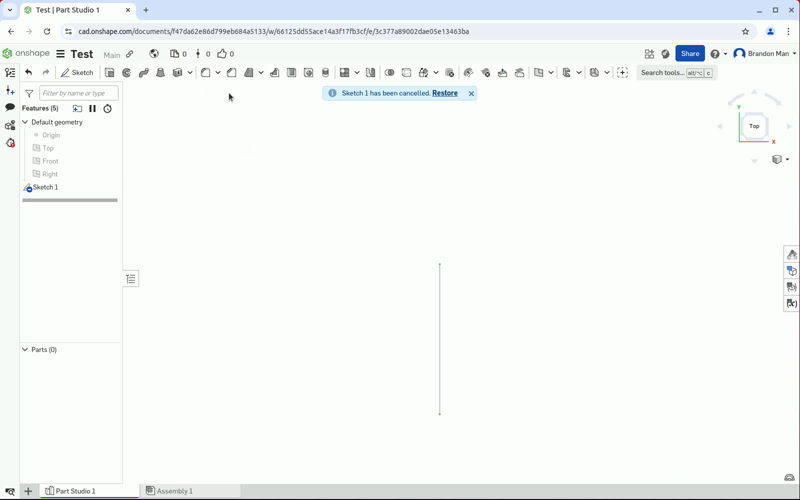
key(shift+s)
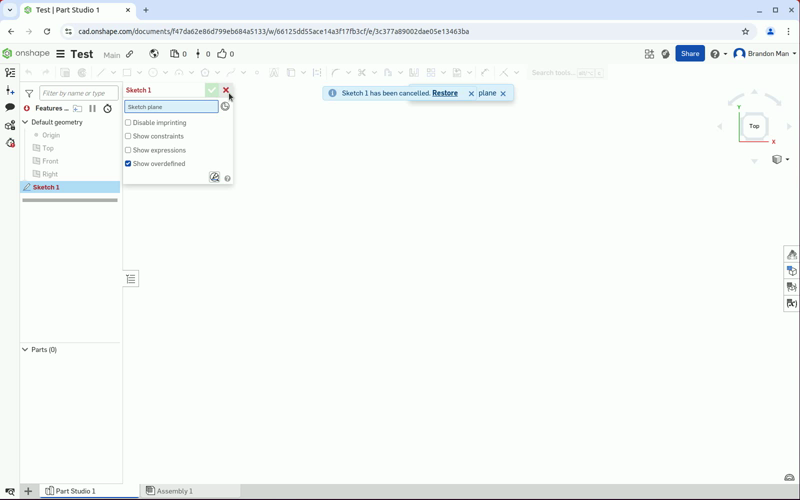
mouse_move(73, 150)
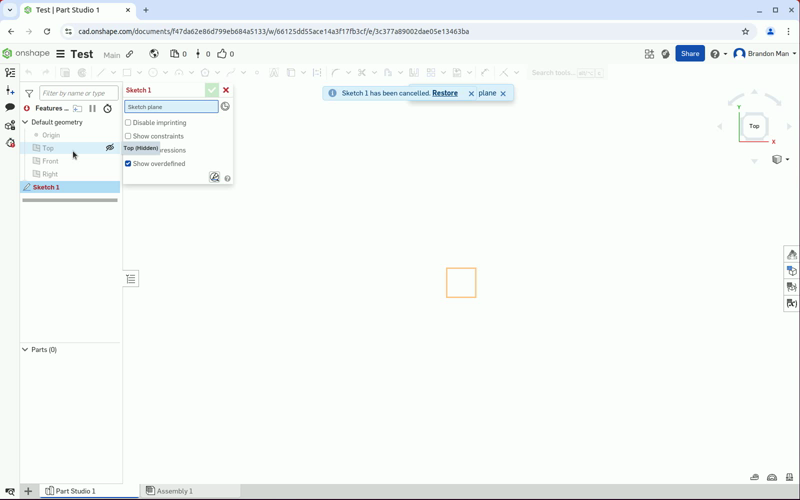
click(73, 150)
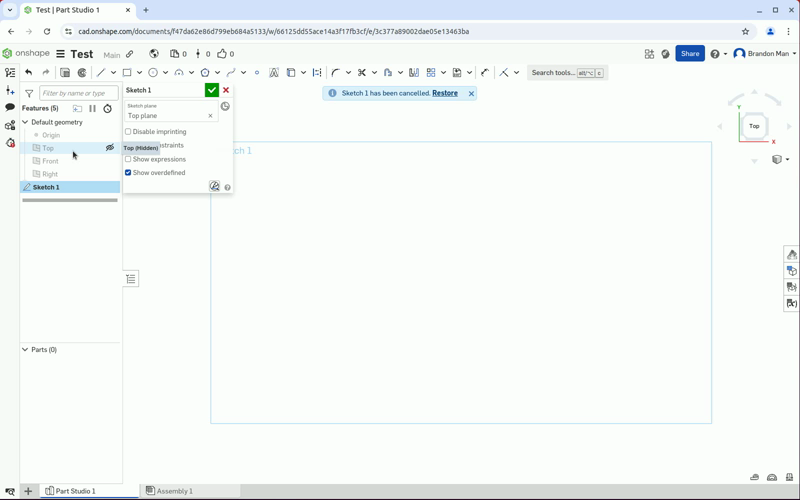
mouse_move(73, 352)
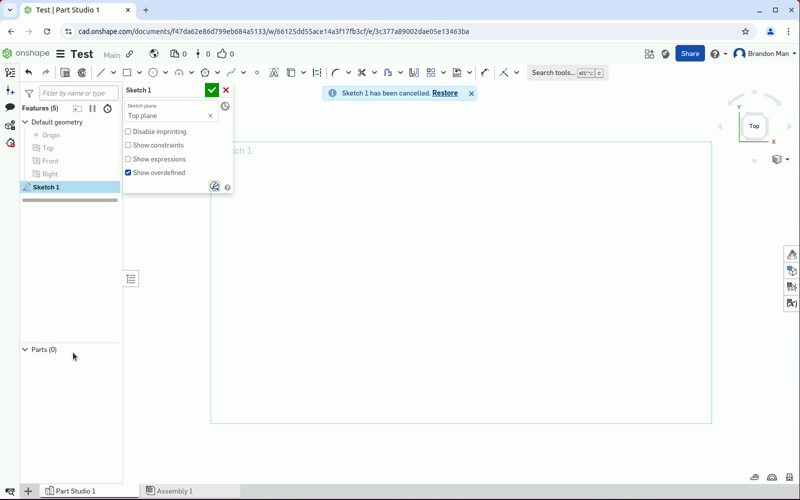
key(y)
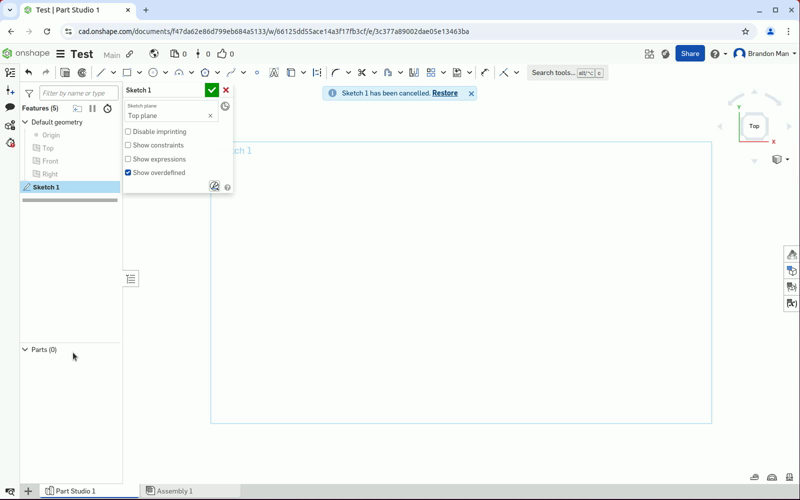
key(l)
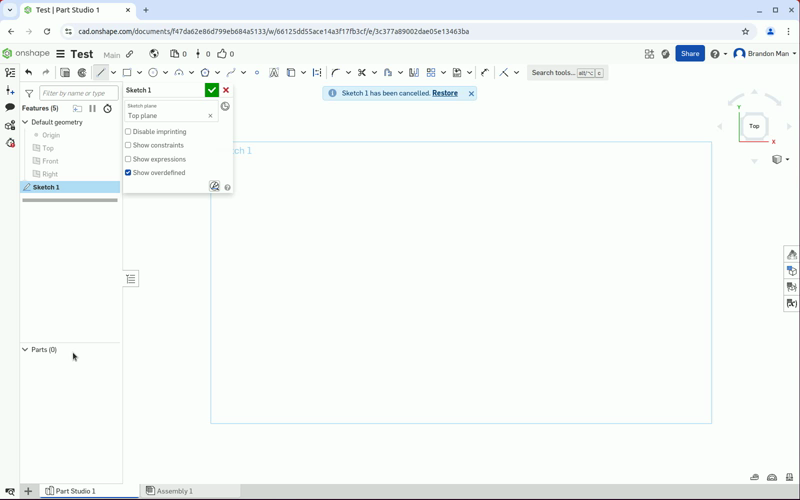
key_down(shift)
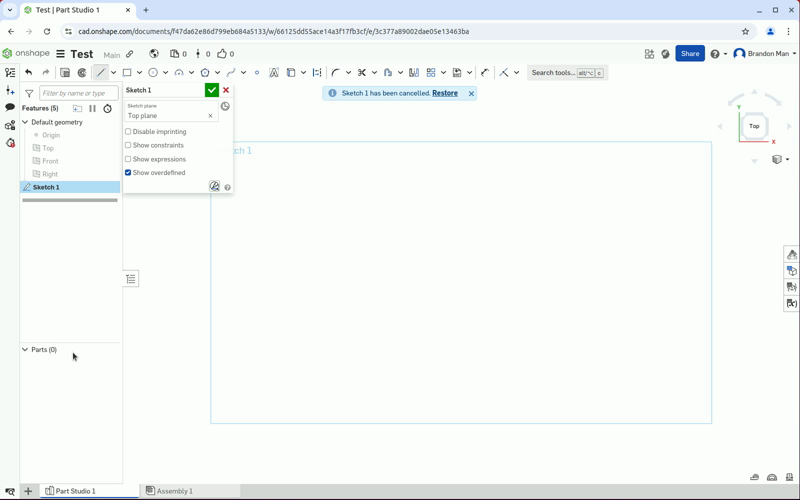
mouse_move(460, 282)
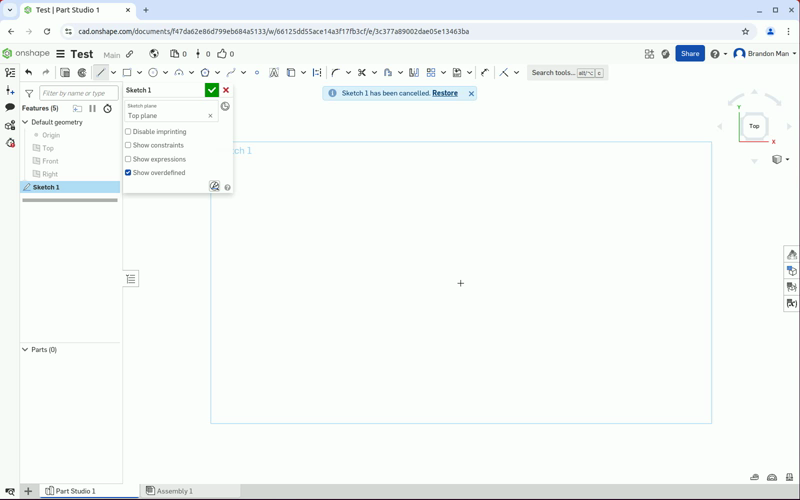
click(460, 282)
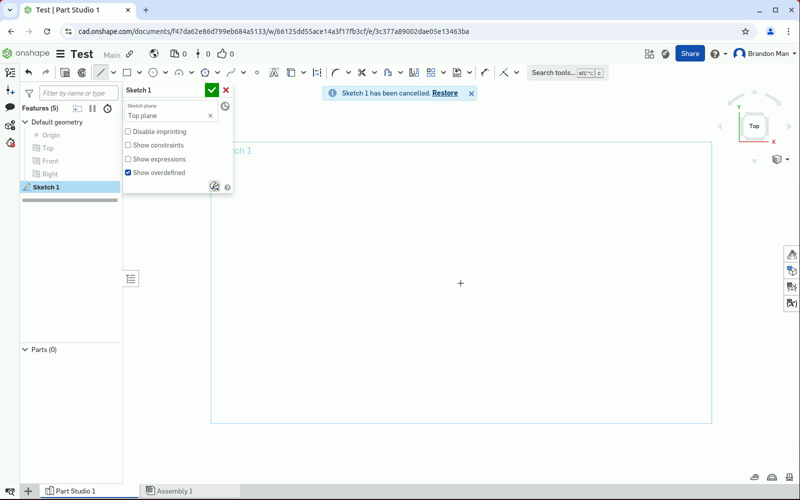
key_up(shift)
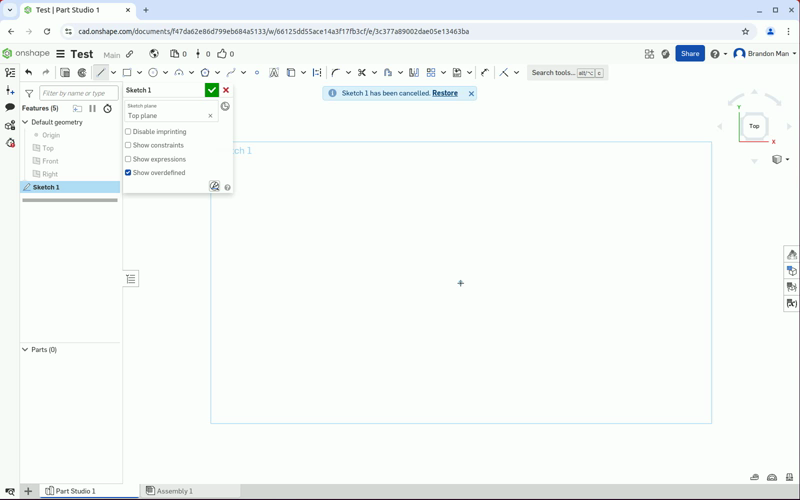
key_down(shift)
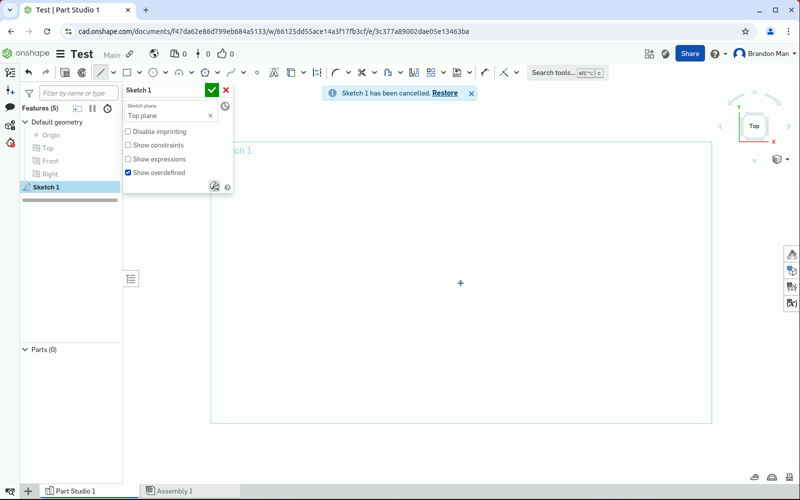
mouse_move(490, 282)
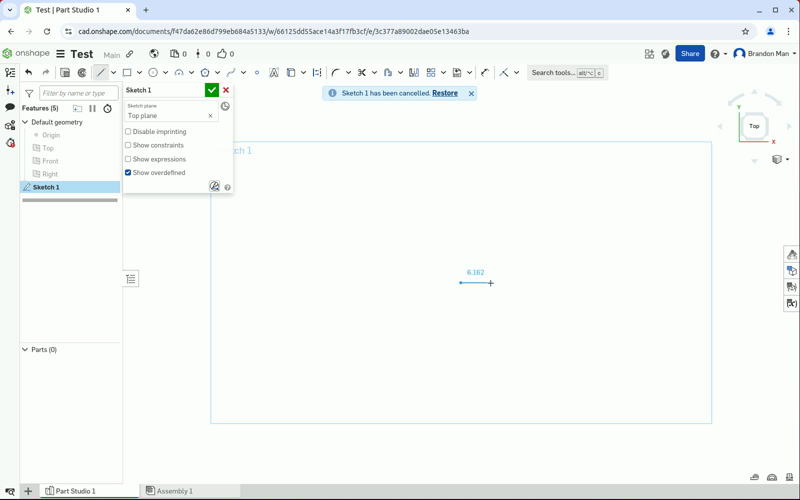
mouse_move(501, 282)
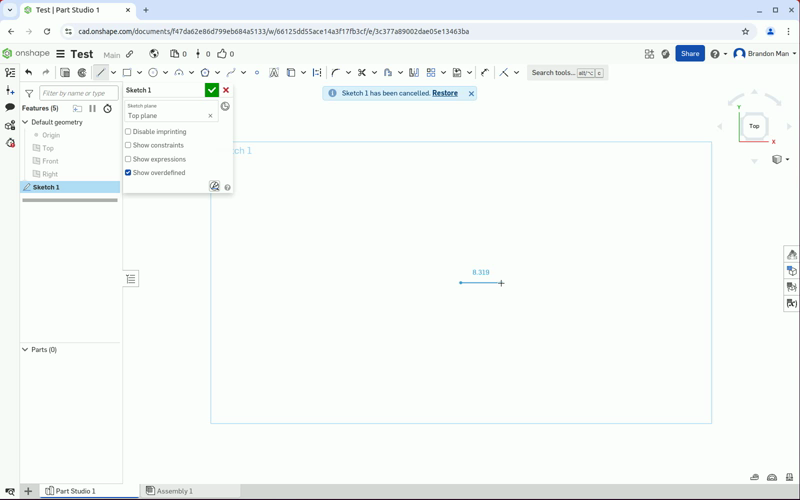
click(501, 282)
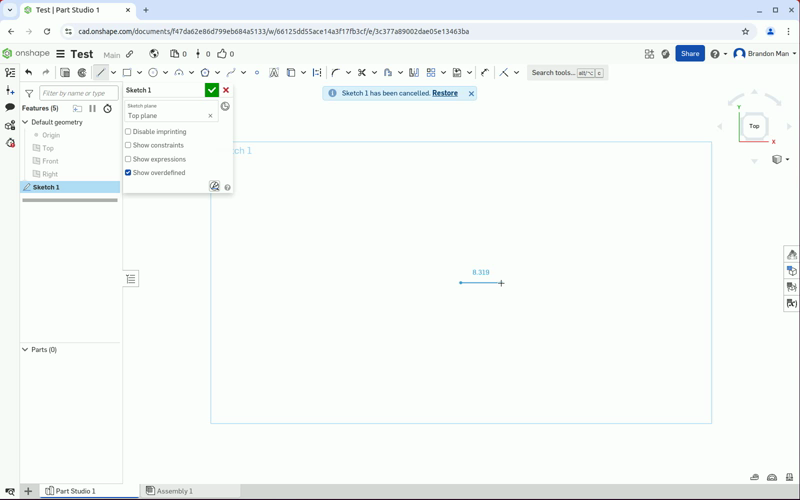
key_up(shift)
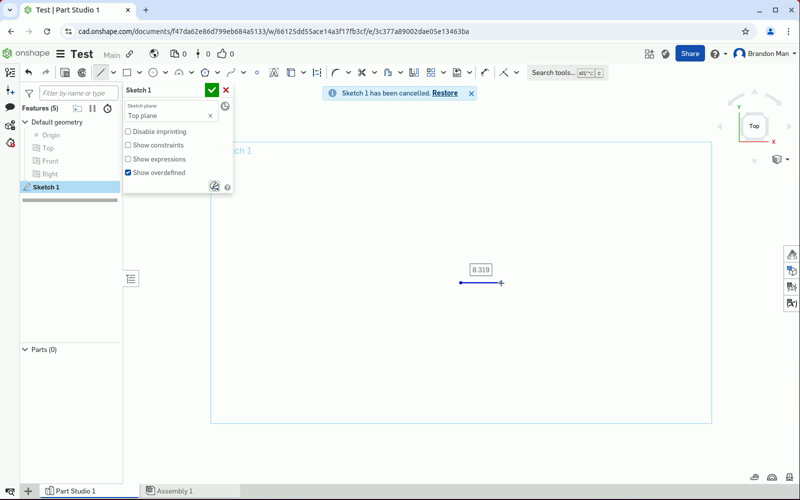
key_down(shift)
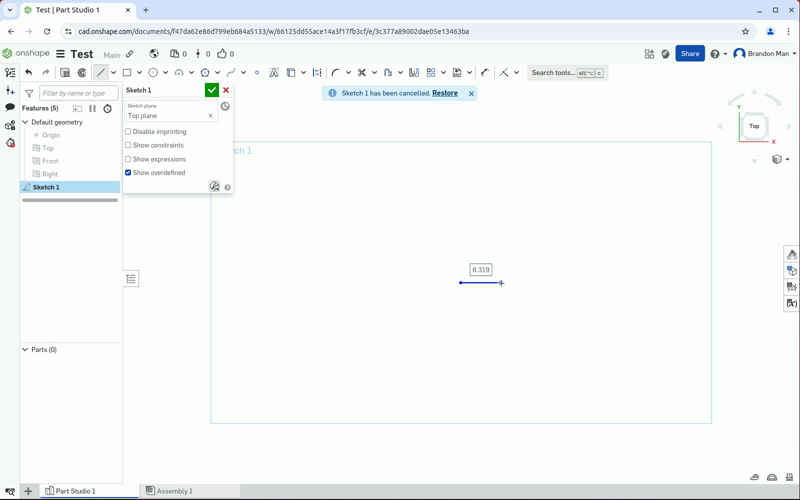
mouse_move(566, 279)
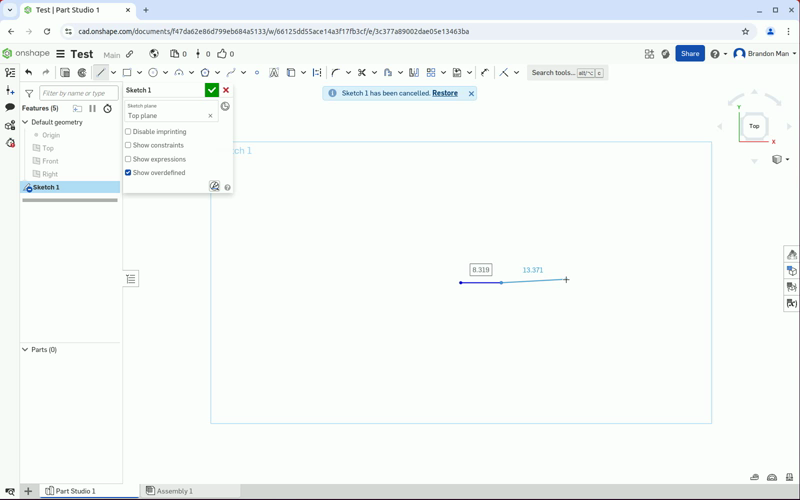
click(566, 279)
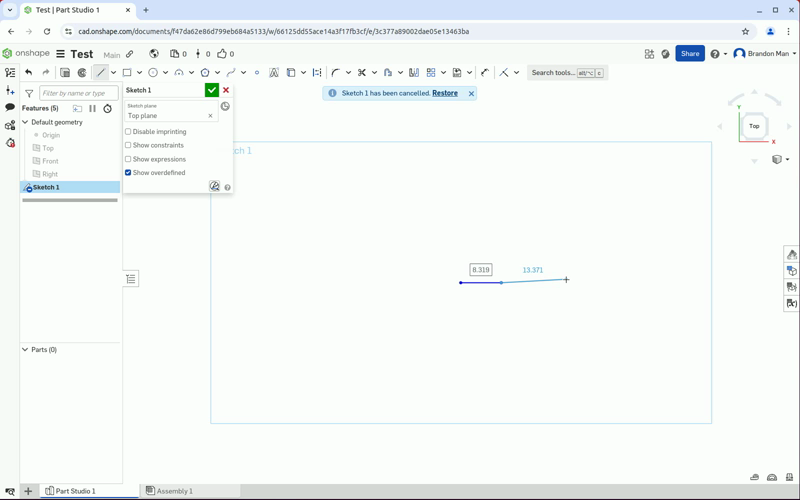
key_up(shift)
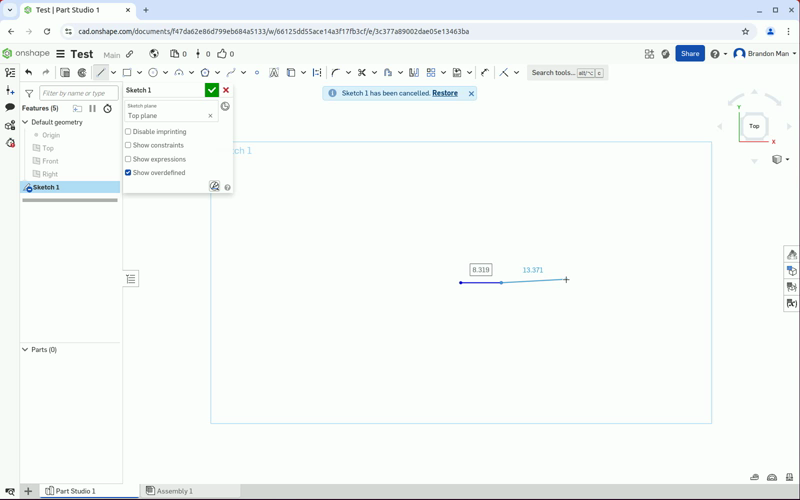
key(esc)
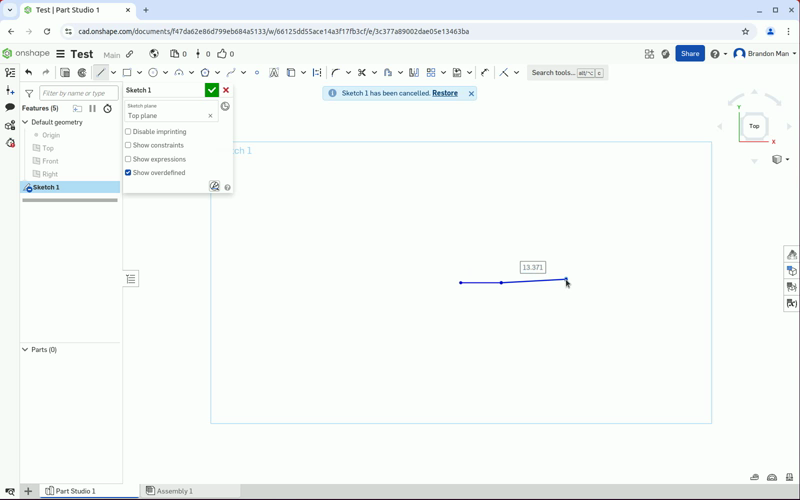
key(a)
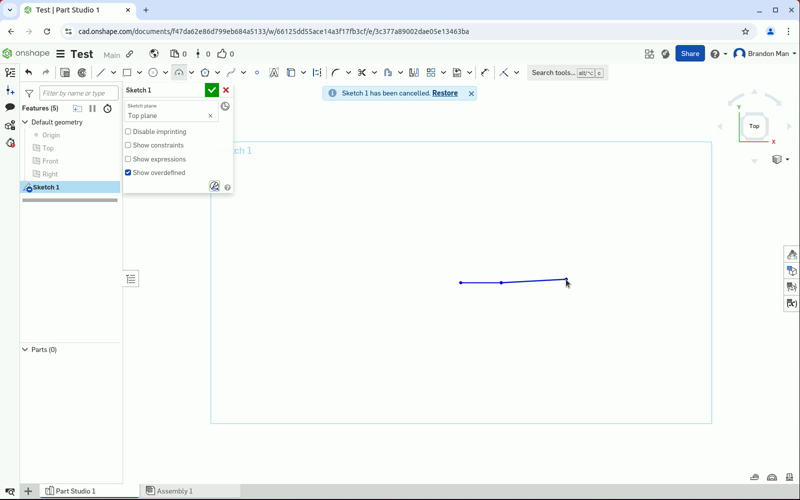
mouse_move(566, 279)
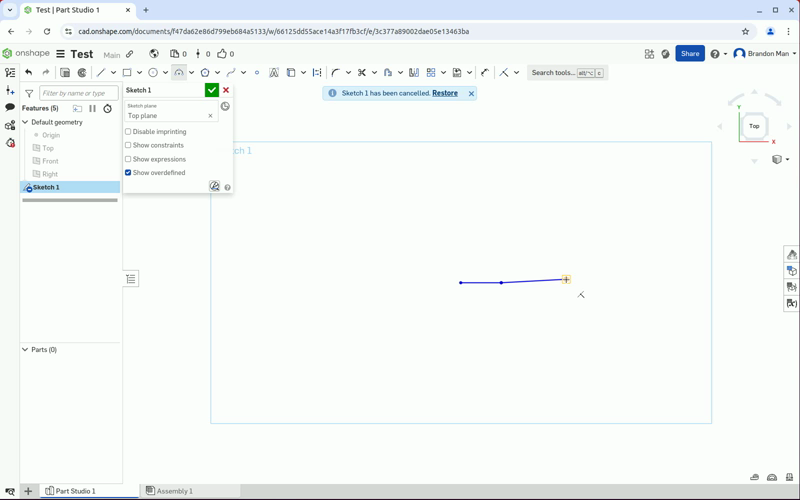
click(566, 279)
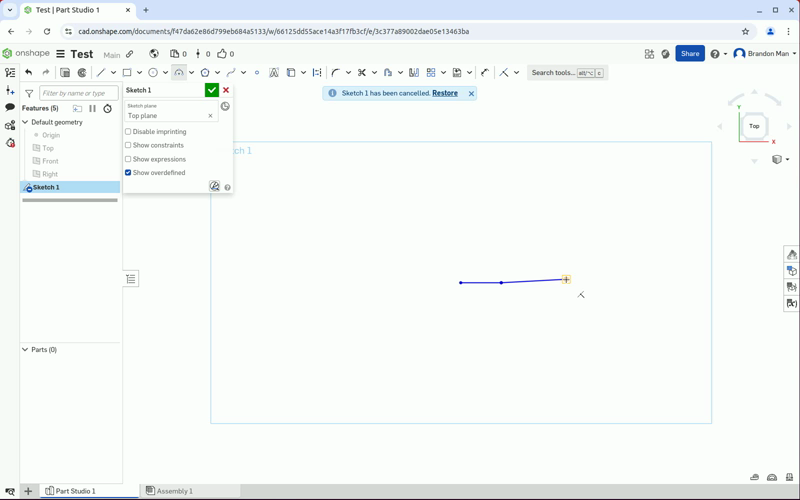
key_down(shift)
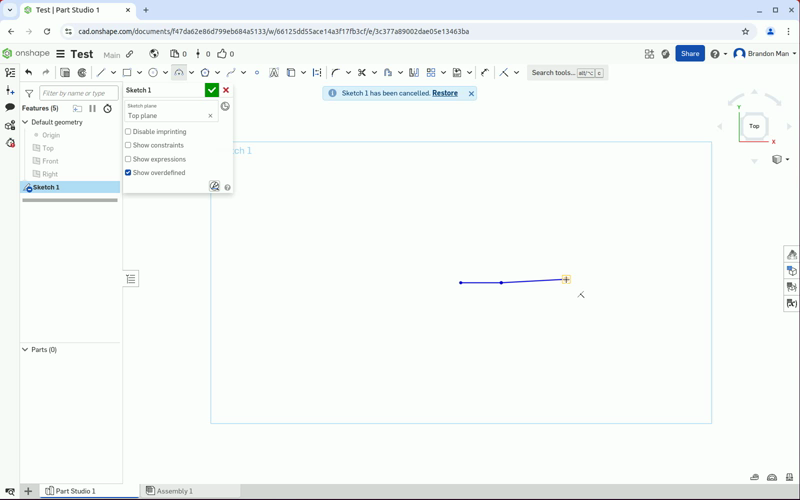
mouse_move(566, 262)
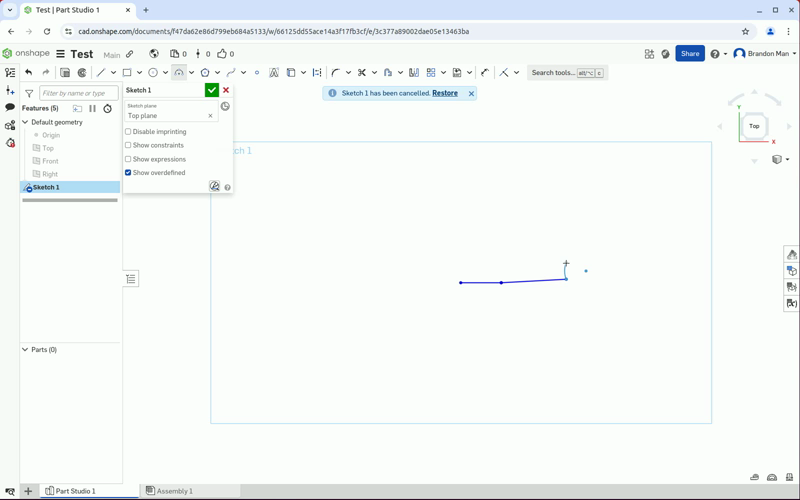
click(566, 262)
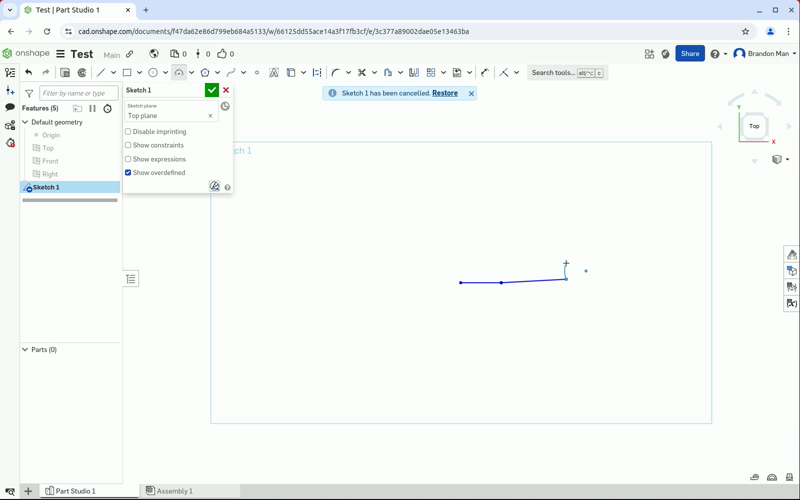
mouse_move(573, 271)
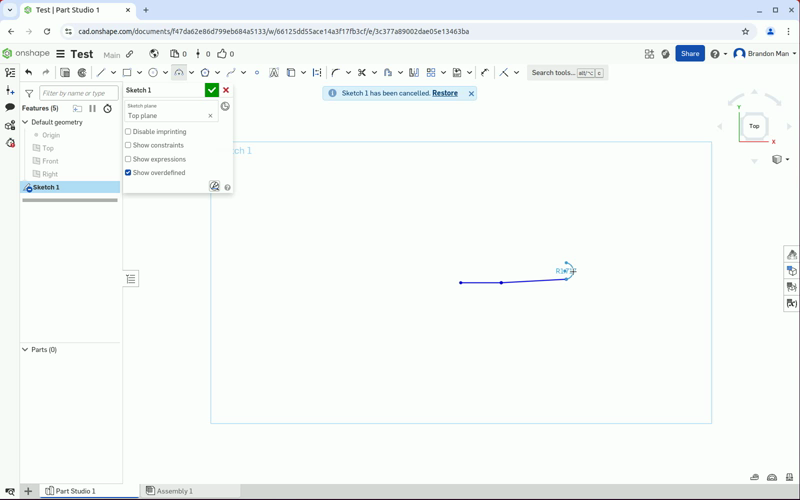
click(573, 271)
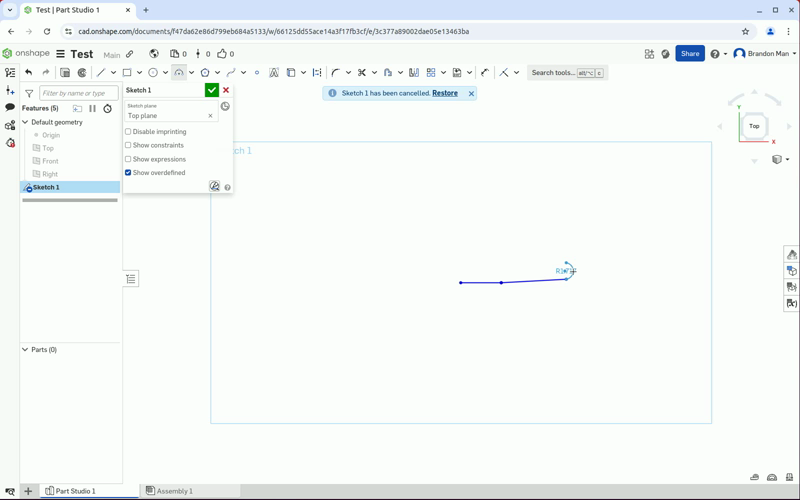
key_up(shift)
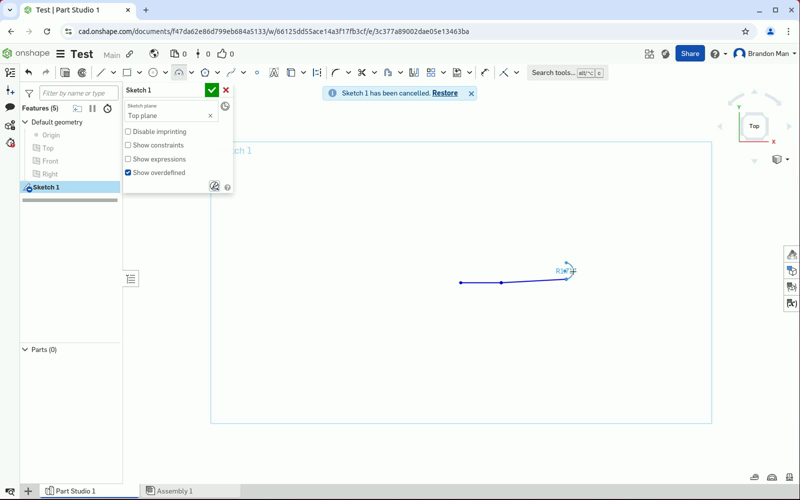
key(esc)
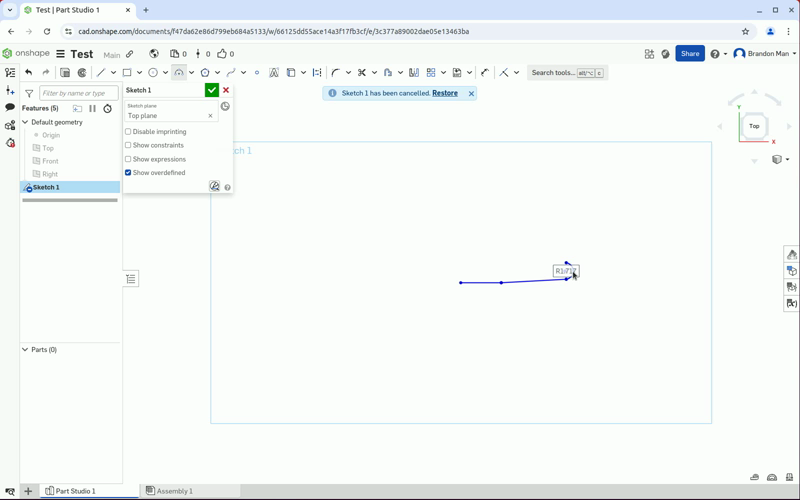
key(l)
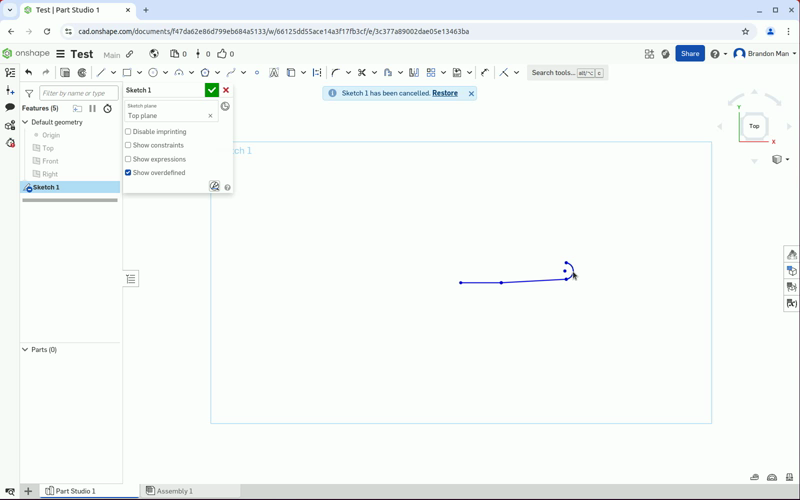
mouse_move(566, 262)
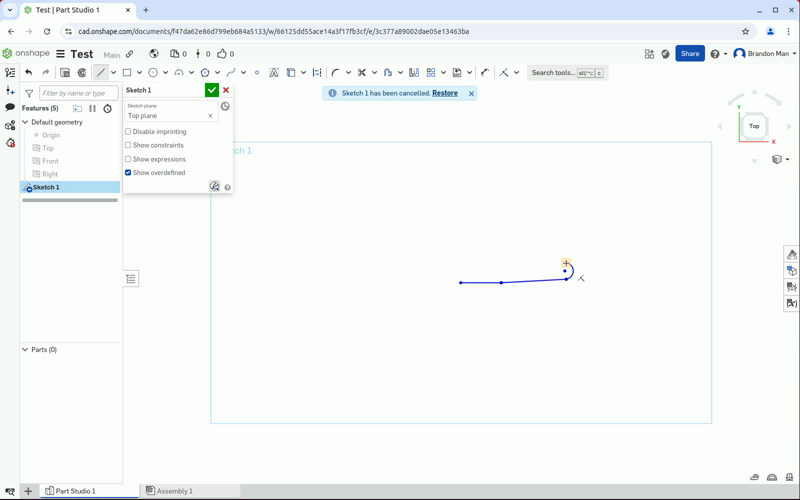
click(566, 262)
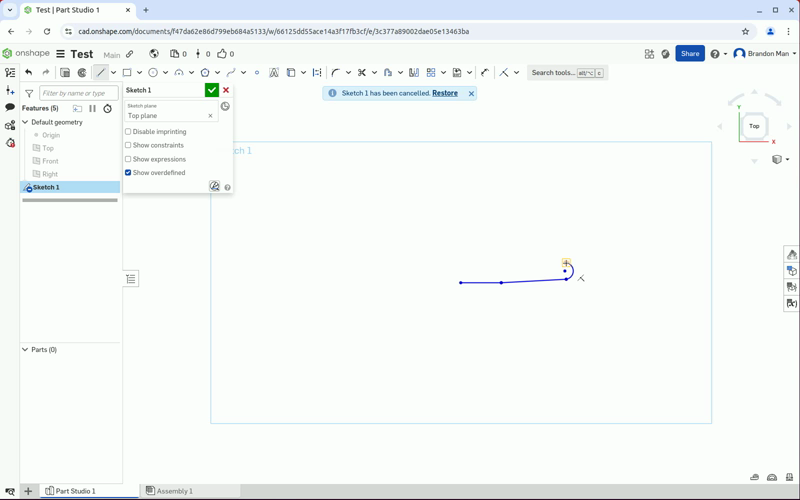
key_down(shift)
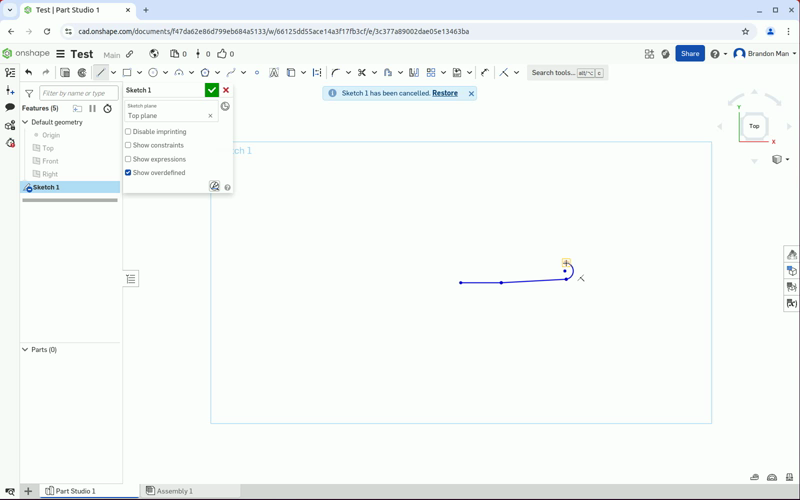
mouse_move(501, 259)
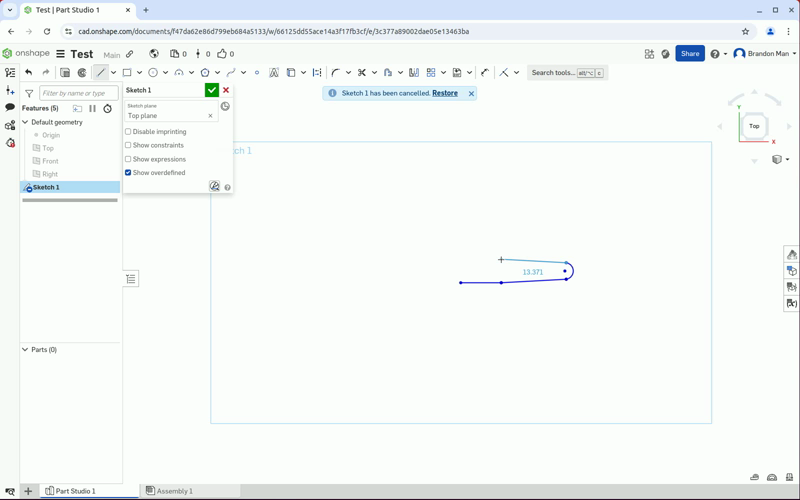
click(501, 259)
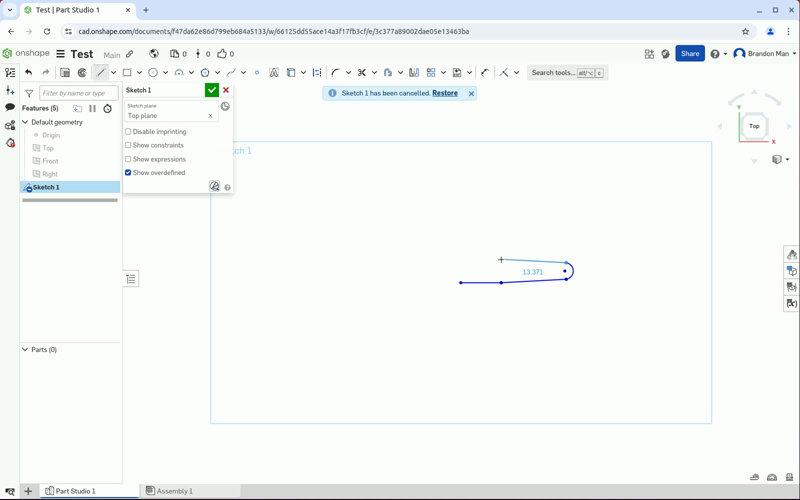
key_up(shift)
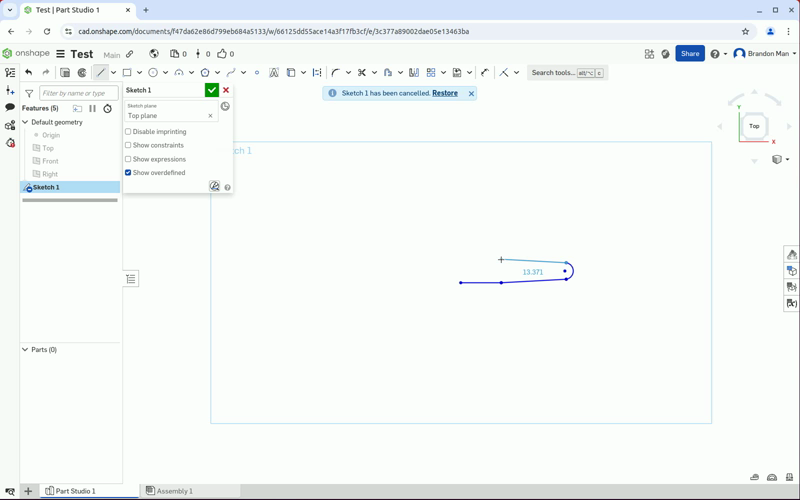
key_down(shift)
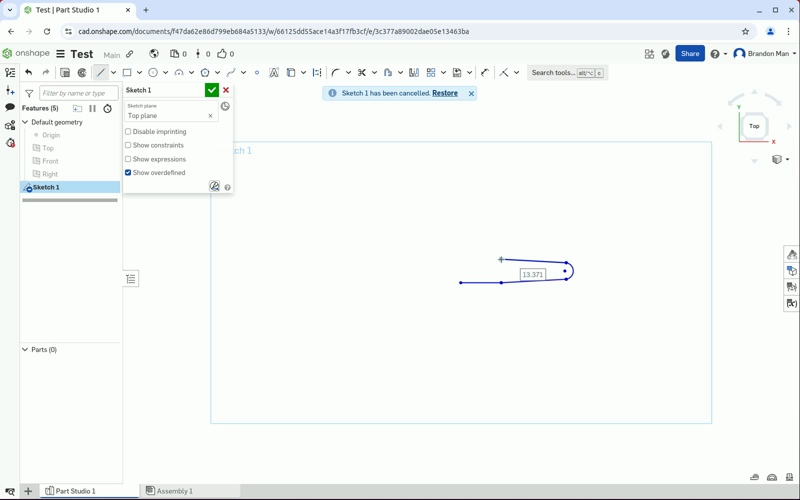
mouse_move(531, 259)
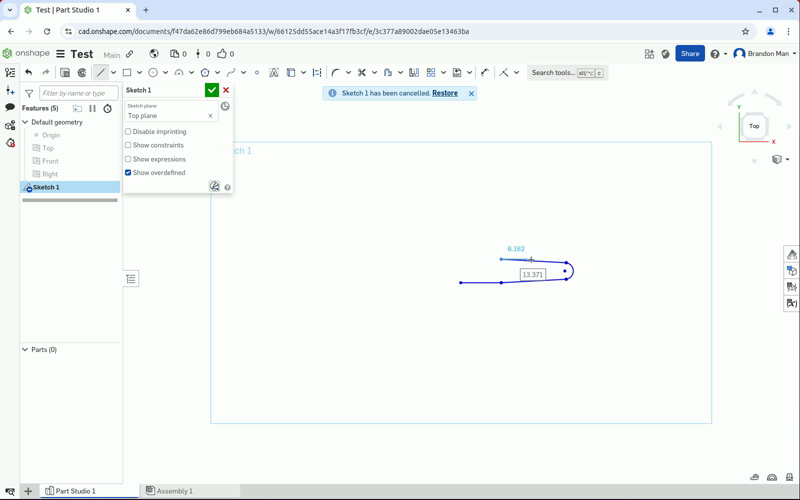
mouse_move(460, 259)
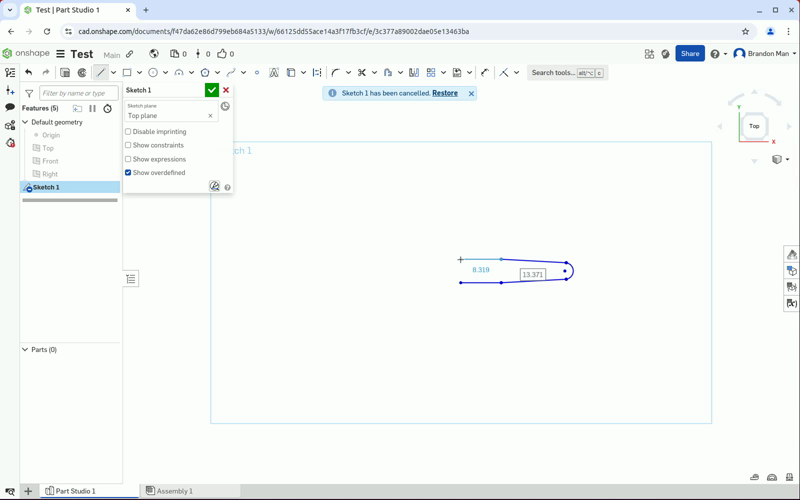
click(460, 259)
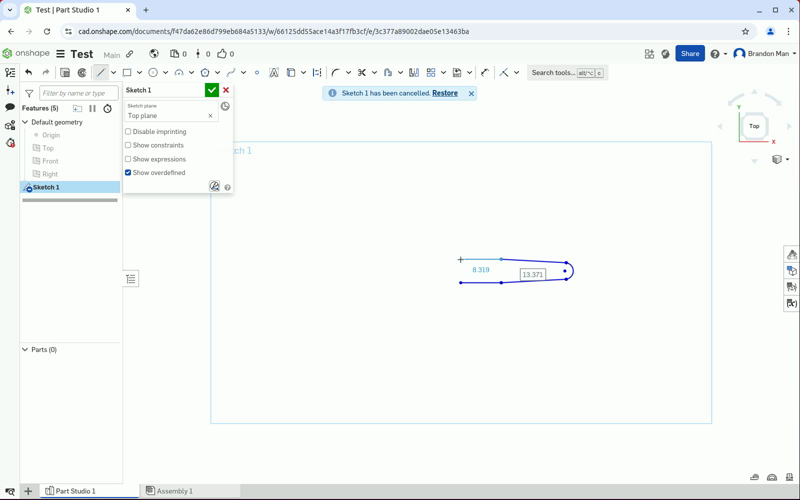
key_up(shift)
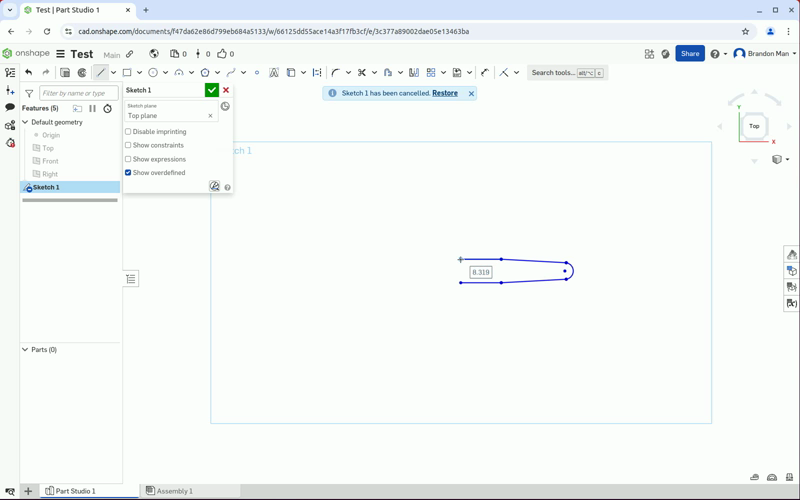
mouse_move(490, 259)
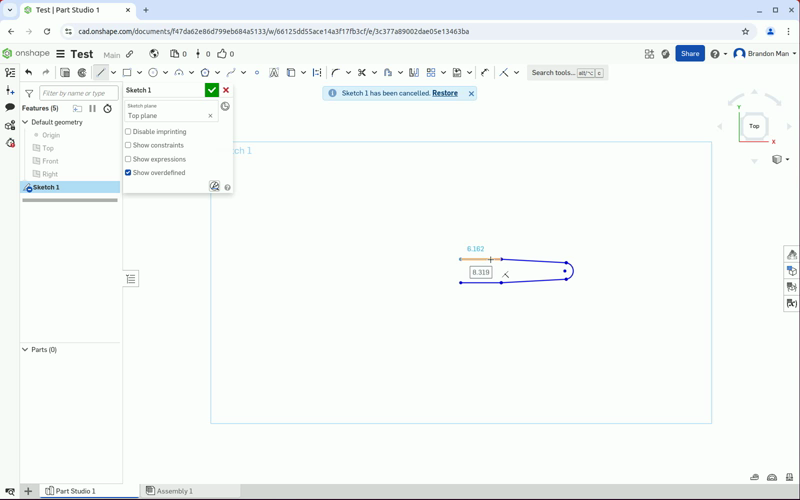
key_down(shift)
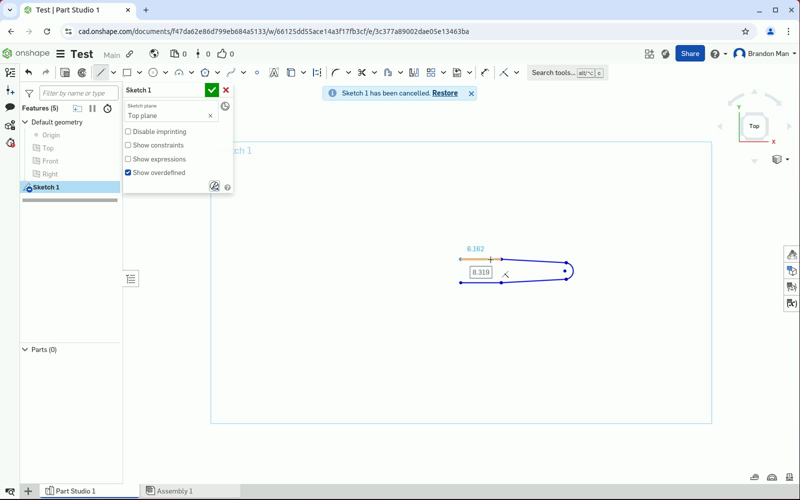
mouse_move(460, 282)
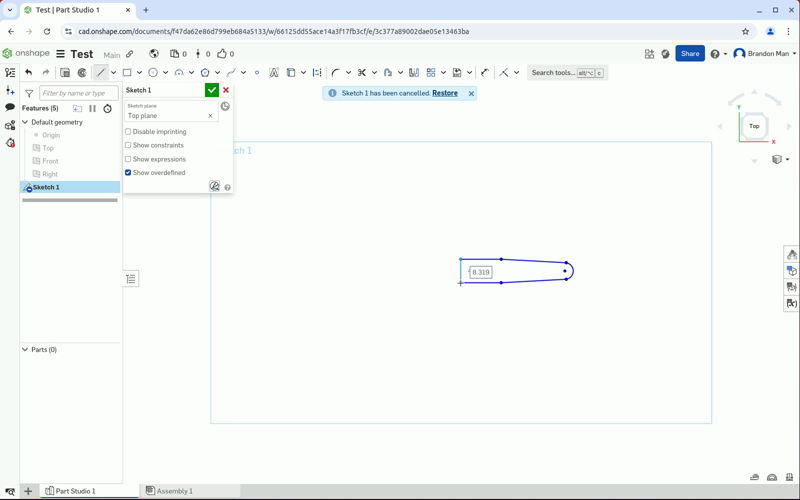
key_up(shift)
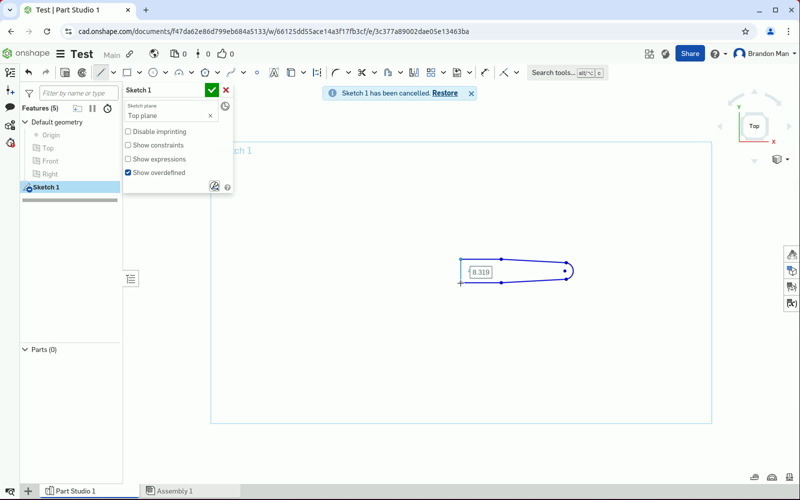
click(460, 282)
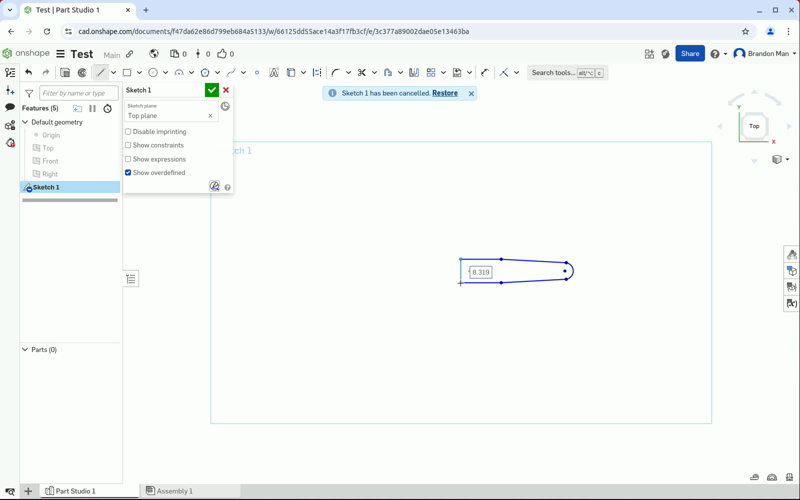
key(esc)
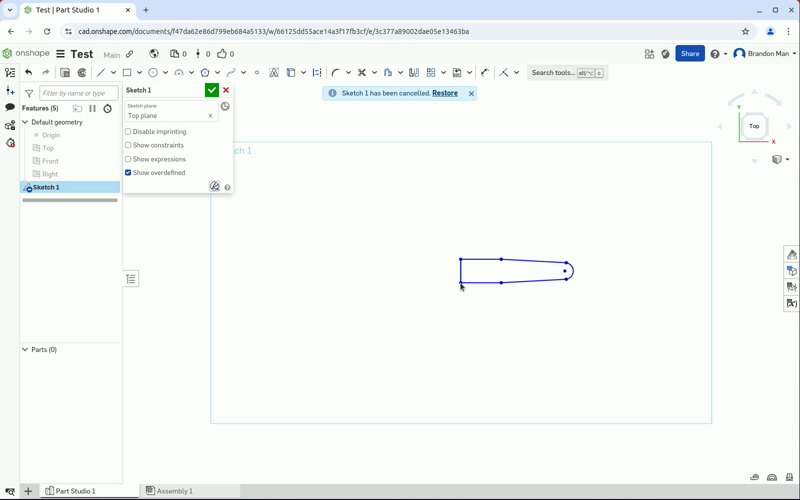
mouse_move(553, 277)
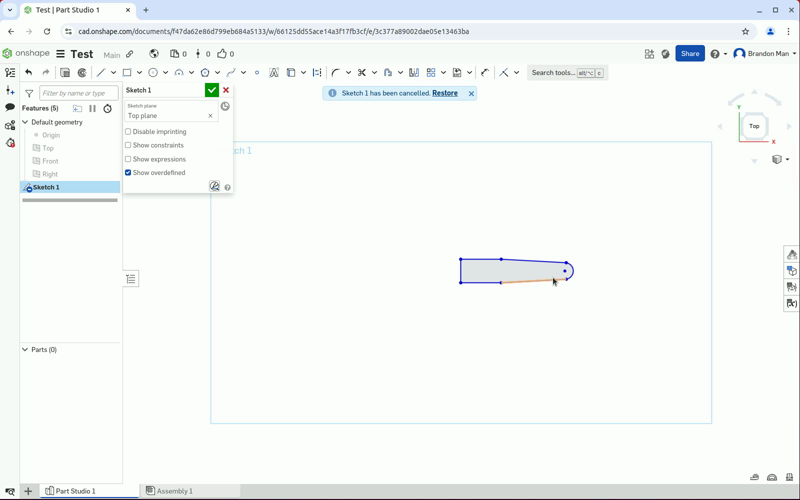
click(553, 277)
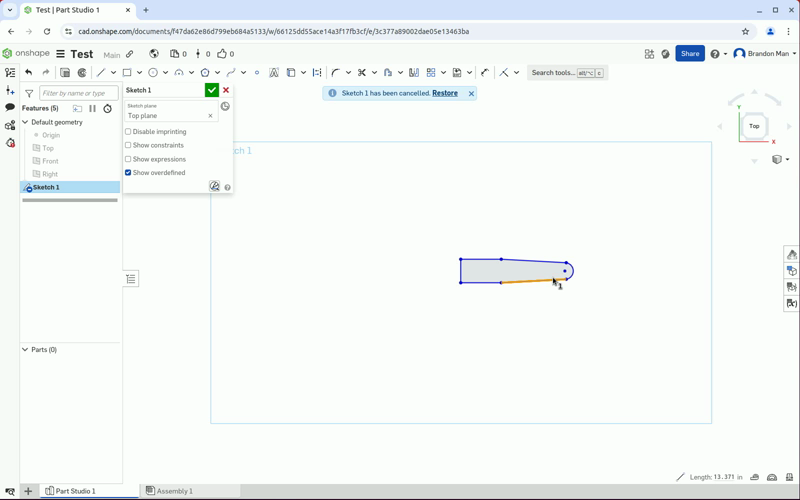
mouse_move(73, 352)
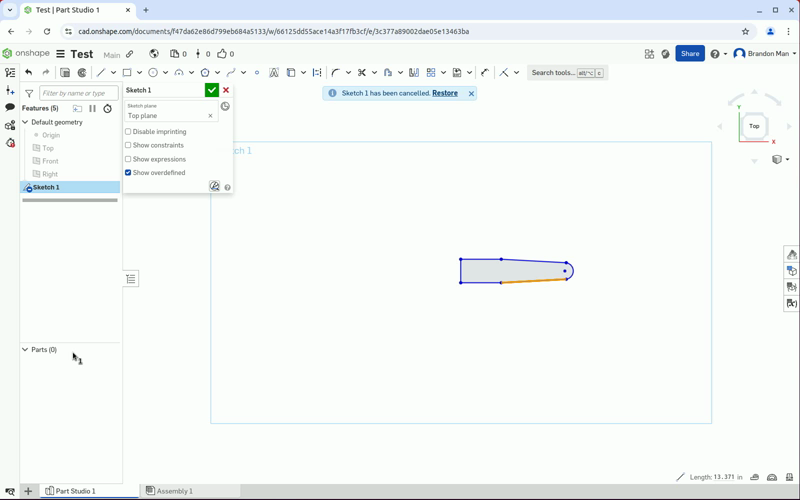
key(shift+y)
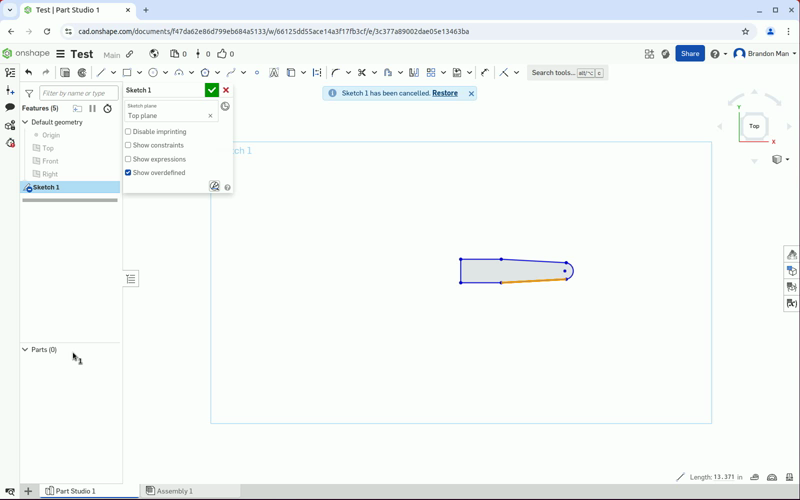
key(shift+e)
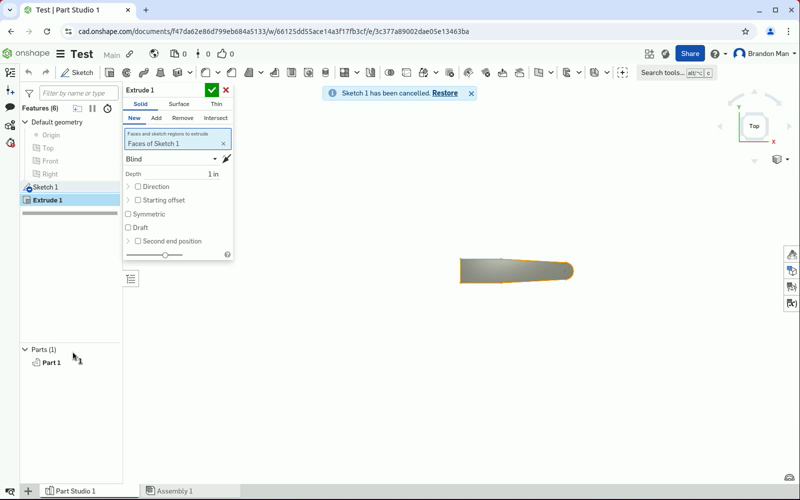
mouse_move(143, 106)
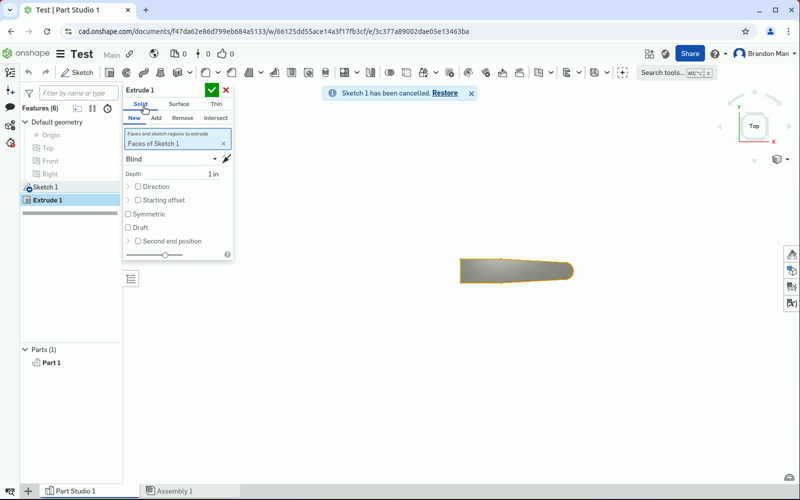
click(143, 106)
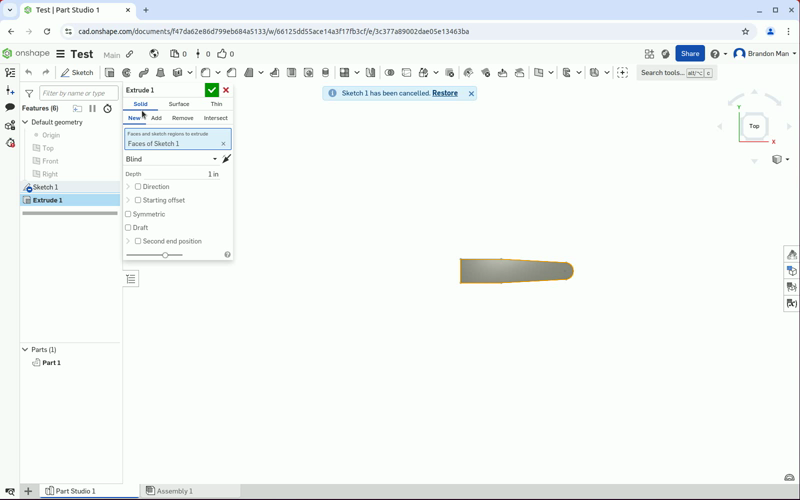
mouse_move(137, 120)
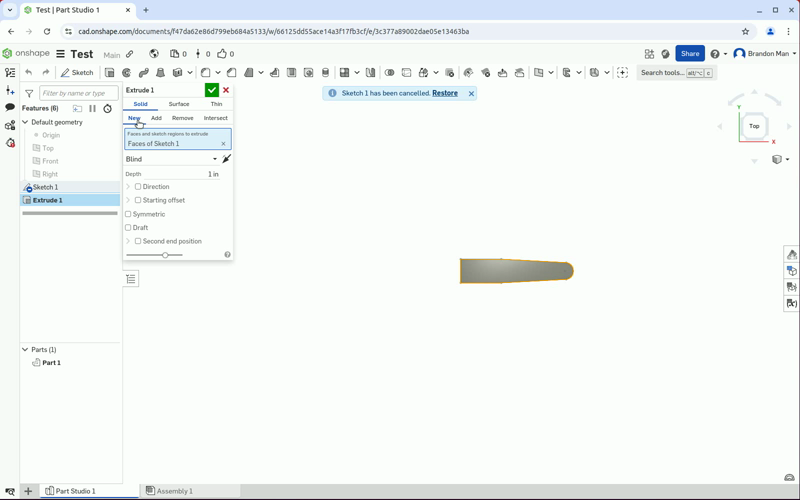
click(137, 120)
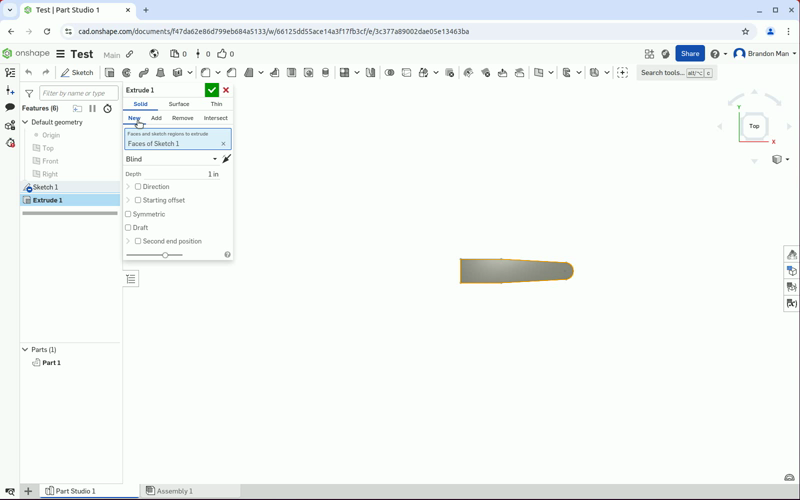
key(tab, 4)
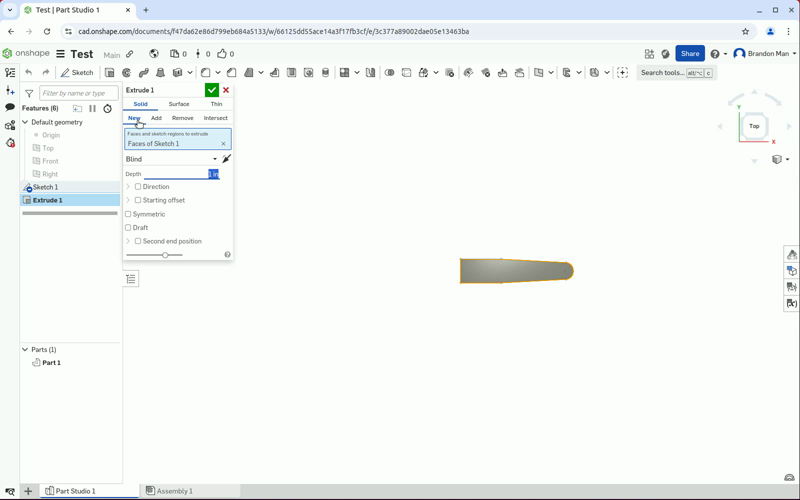
text(0.481)
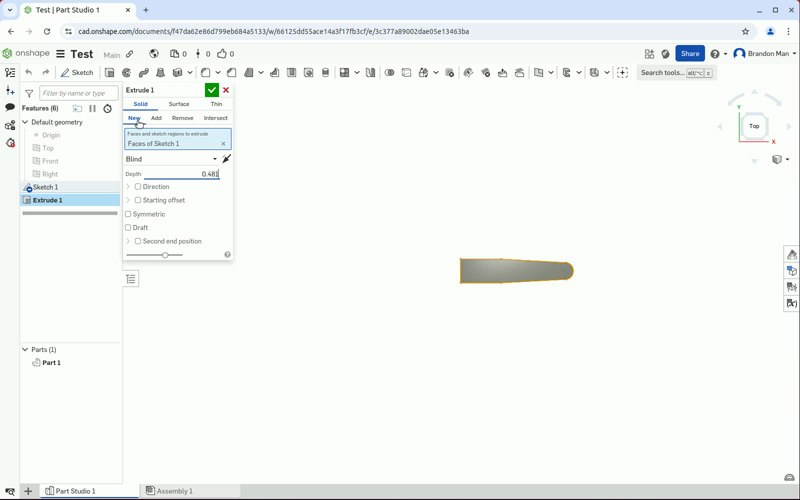
key(enter)
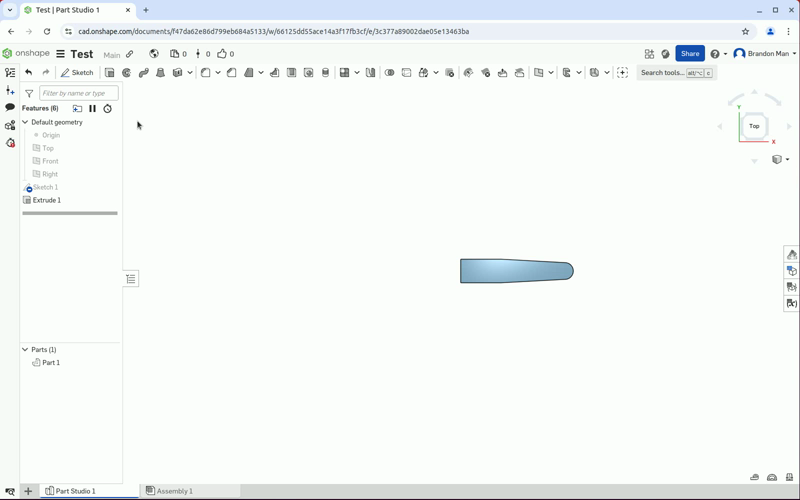
key(shift+h)
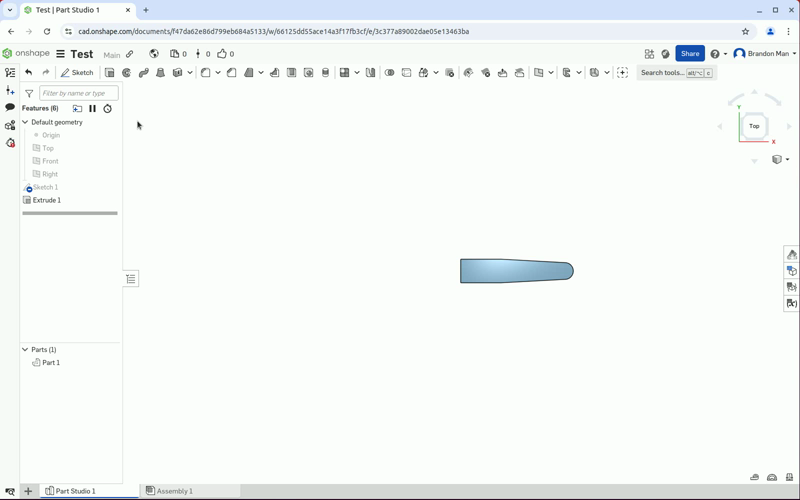
key(shift+h)
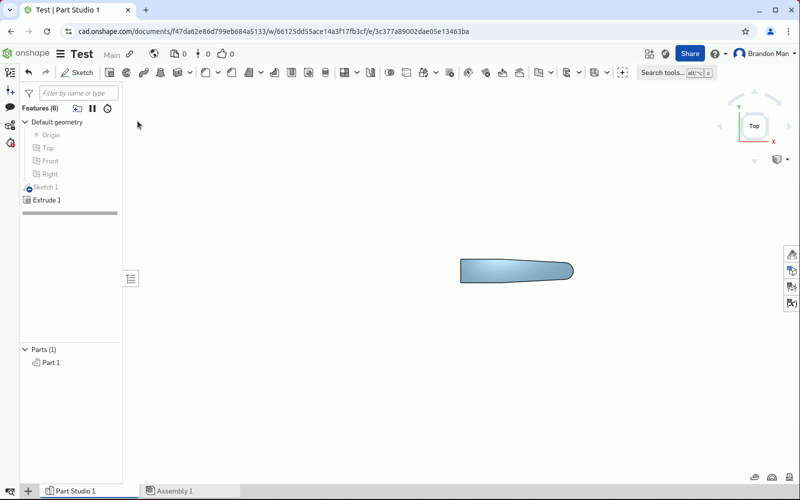
mouse_move(73, 189)
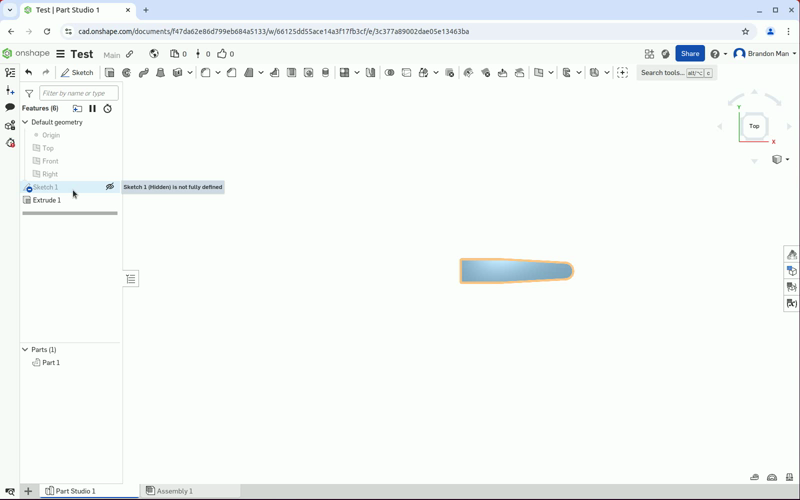
click(73, 189)
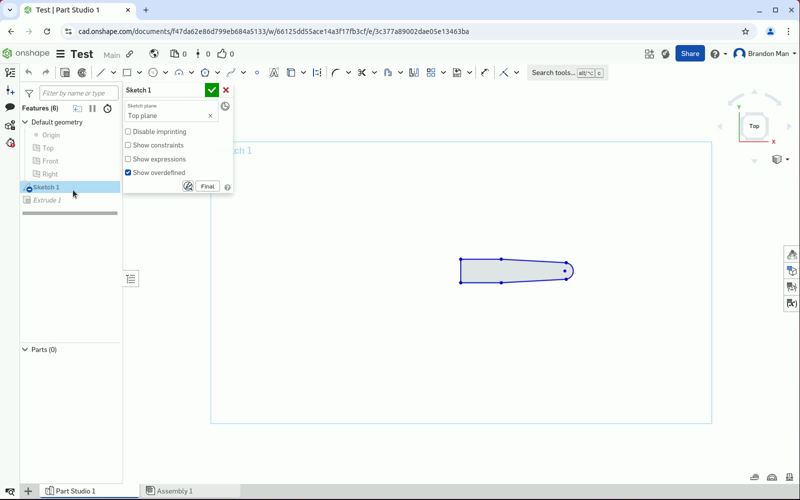
mouse_move(229, 92)
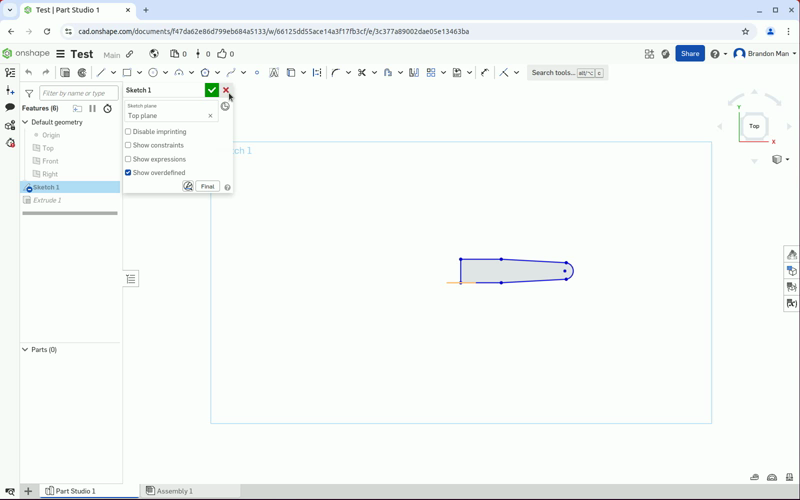
click(229, 92)
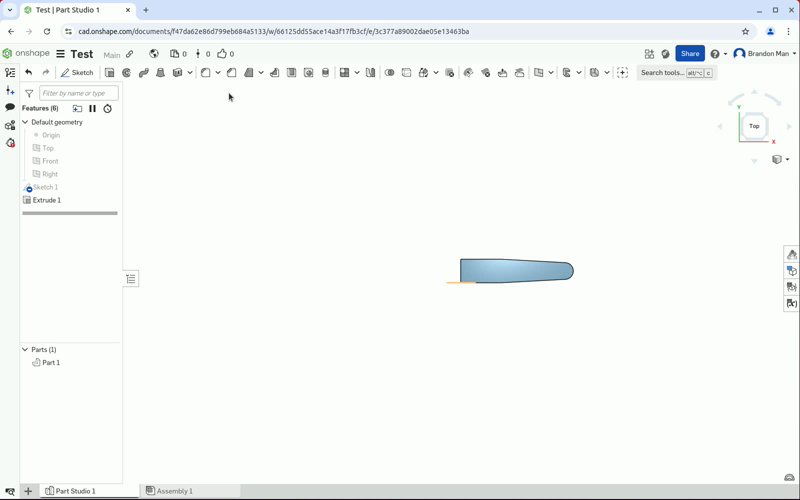
mouse_move(541, 75)
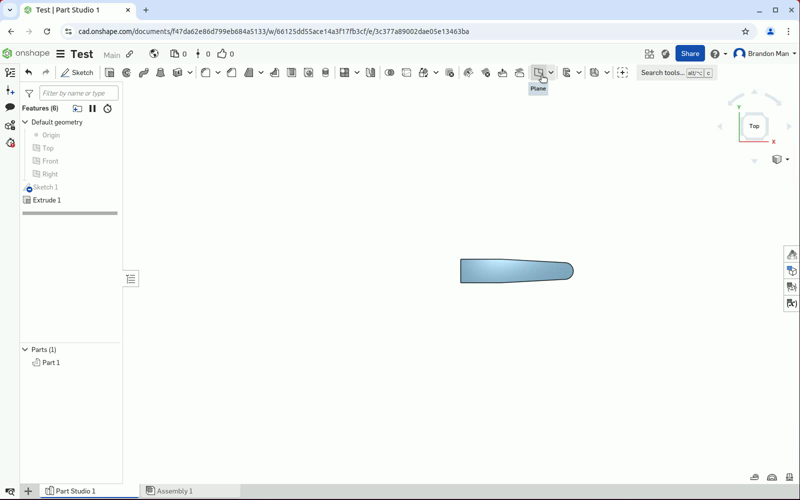
click(541, 75)
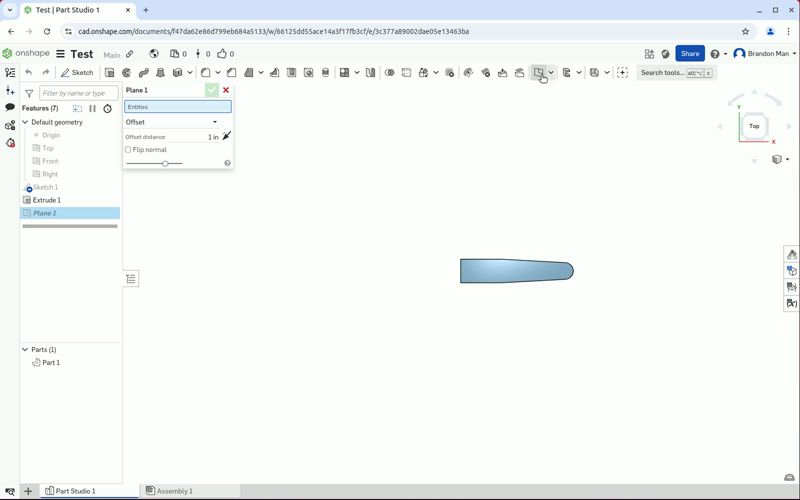
mouse_move(73, 150)
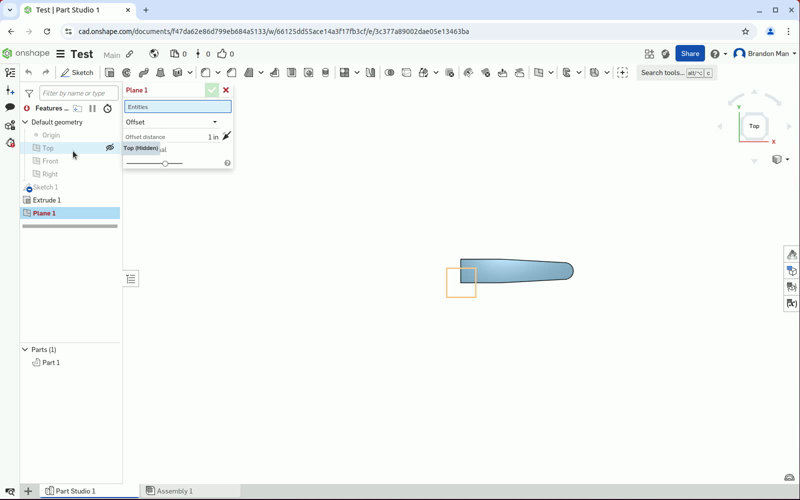
click(73, 150)
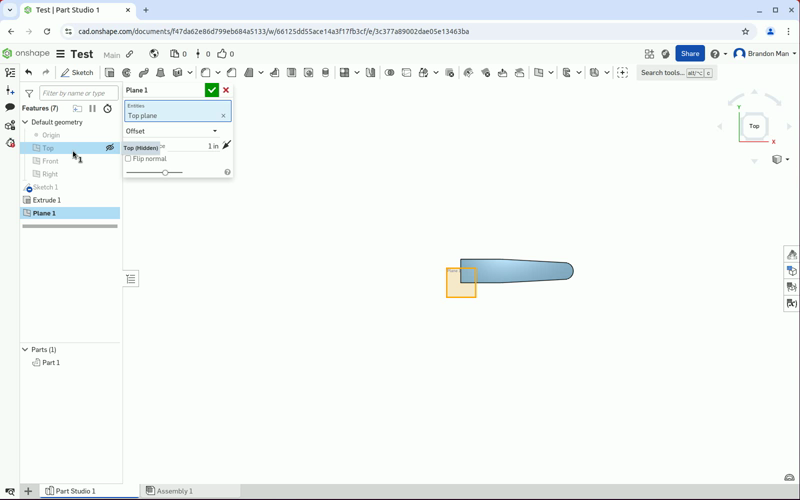
key(tab, 2)
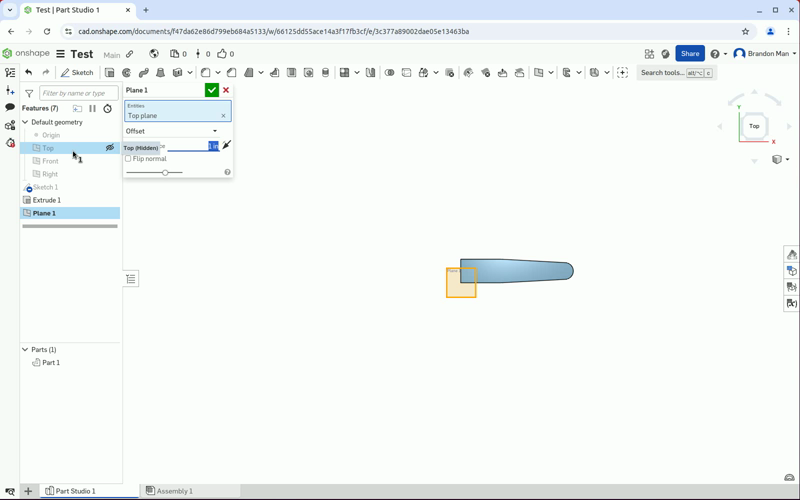
text(0.493)
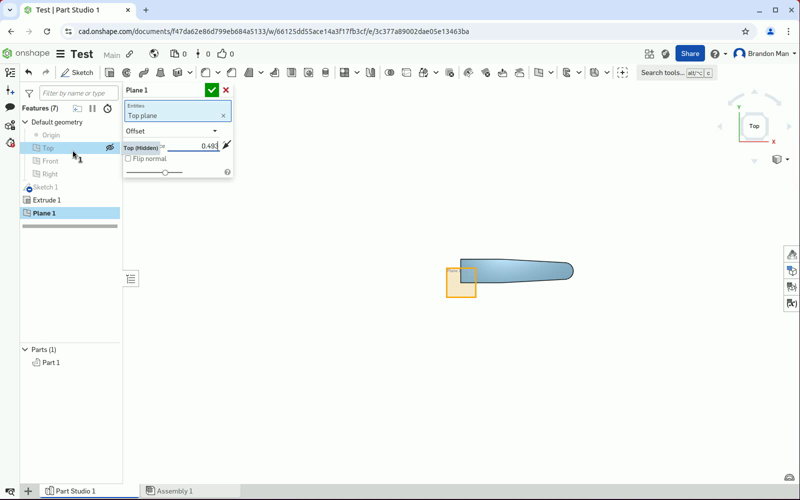
key(enter, 2)
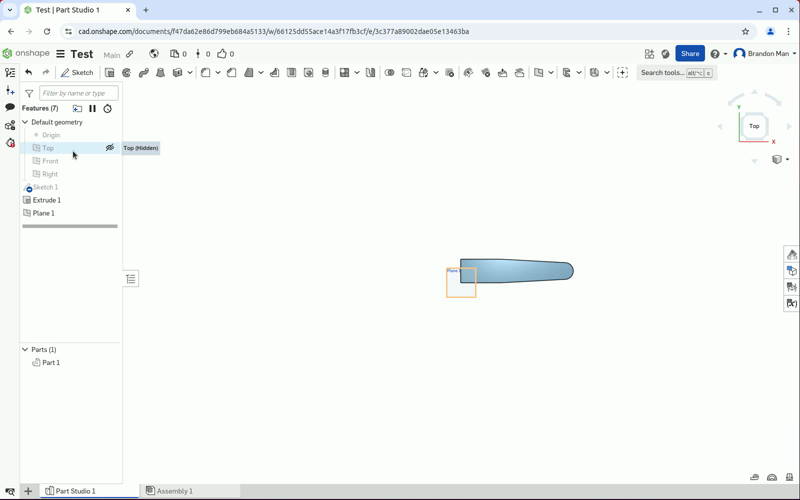
key(shift+s)
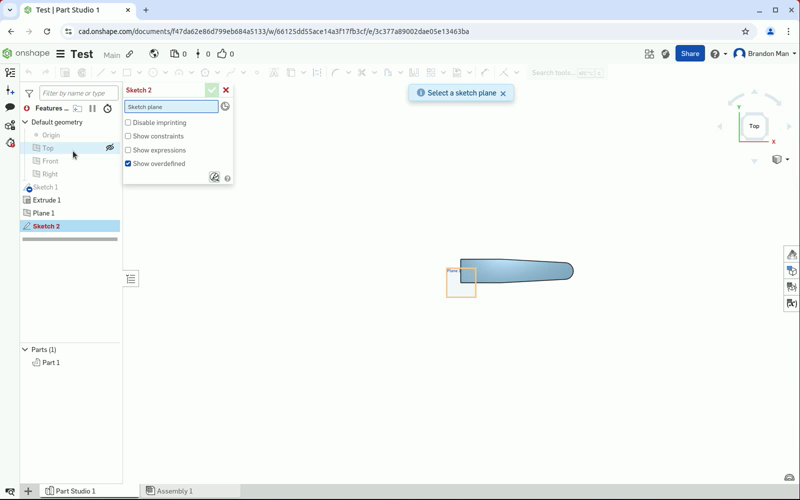
mouse_move(73, 215)
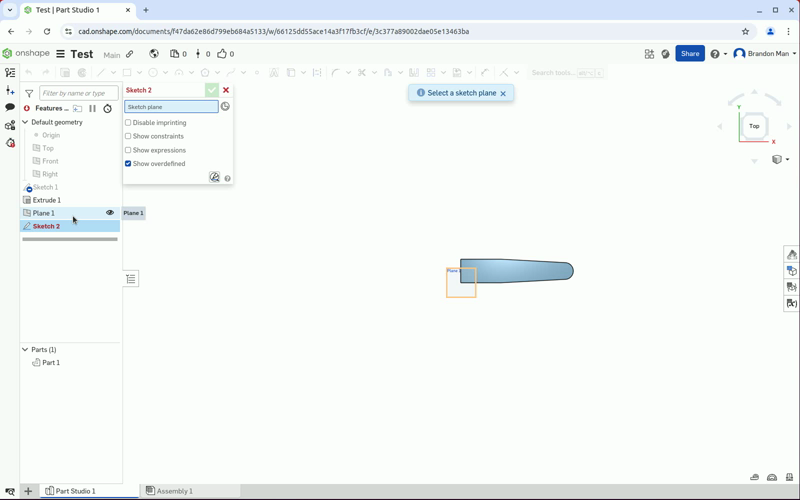
click(73, 215)
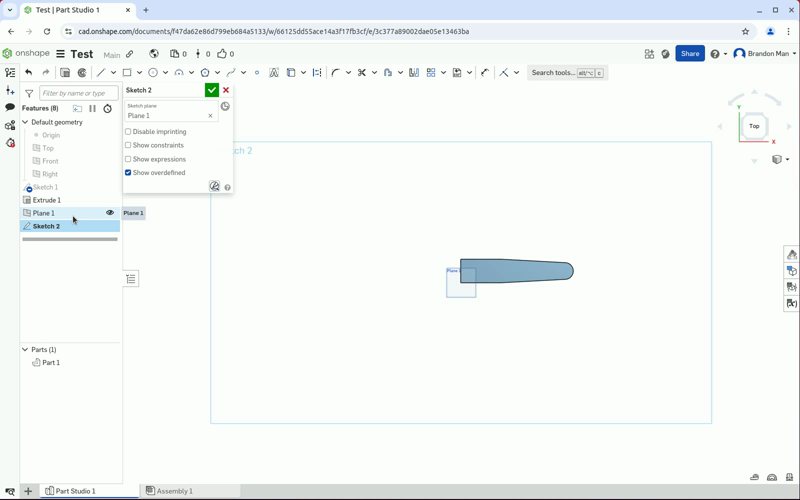
mouse_move(73, 352)
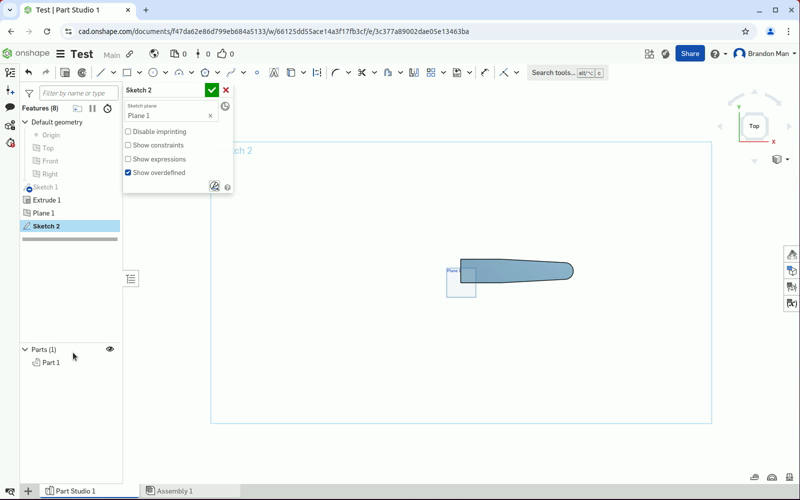
key(y)
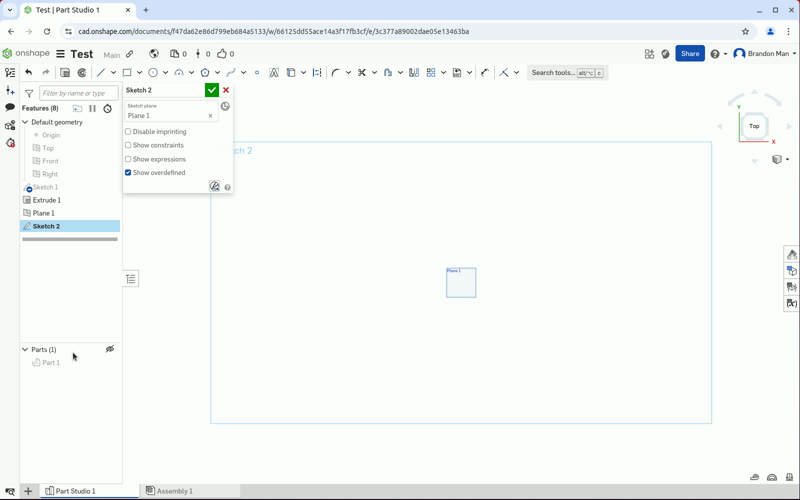
key(c)
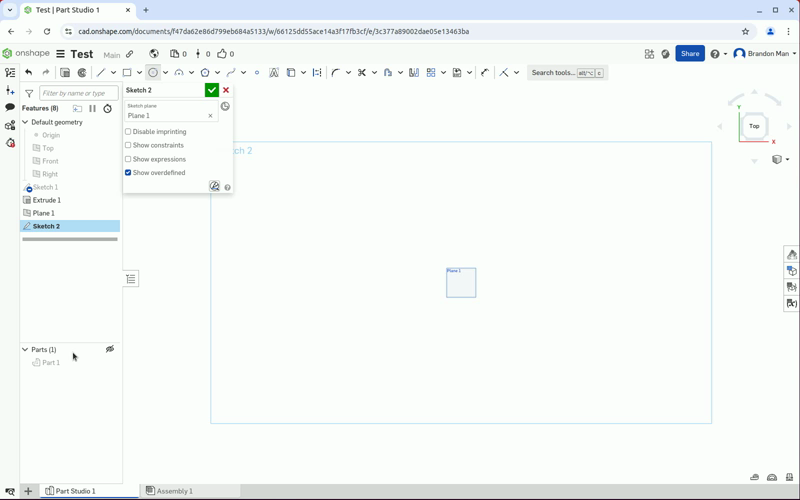
key_down(shift)
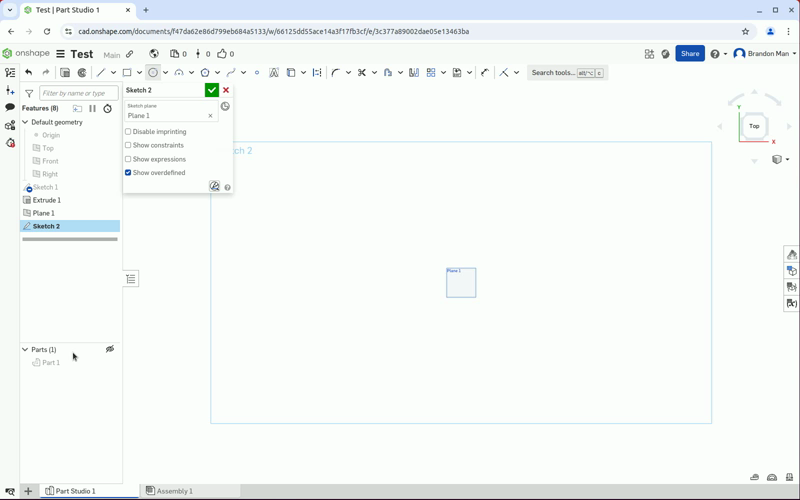
mouse_move(467, 265)
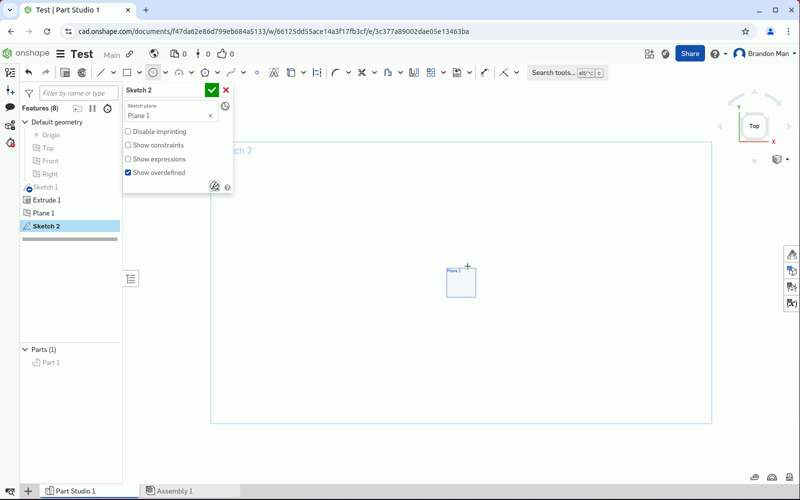
click(467, 265)
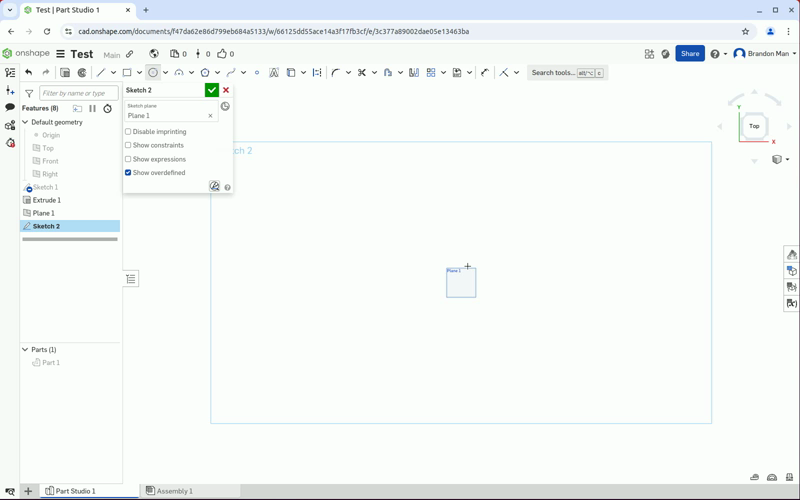
key_up(shift)
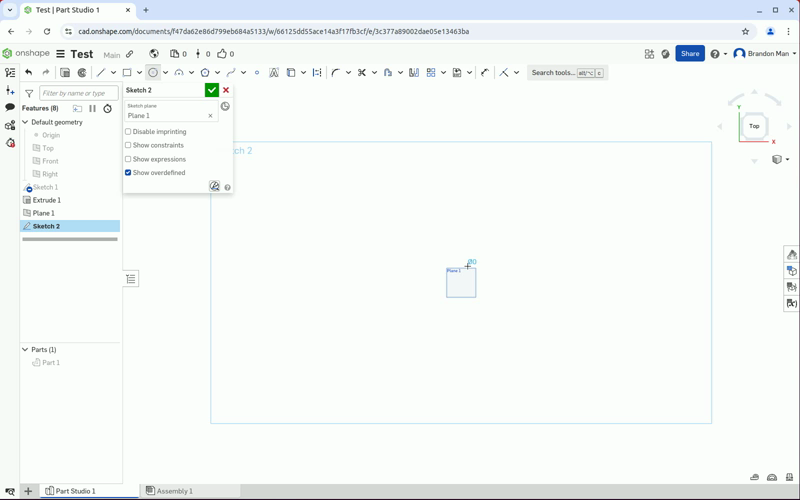
mouse_move(468, 265)
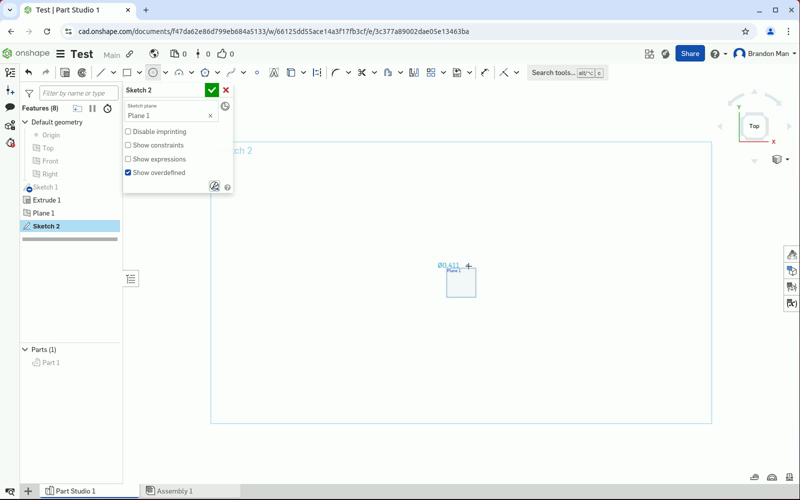
scroll(6)
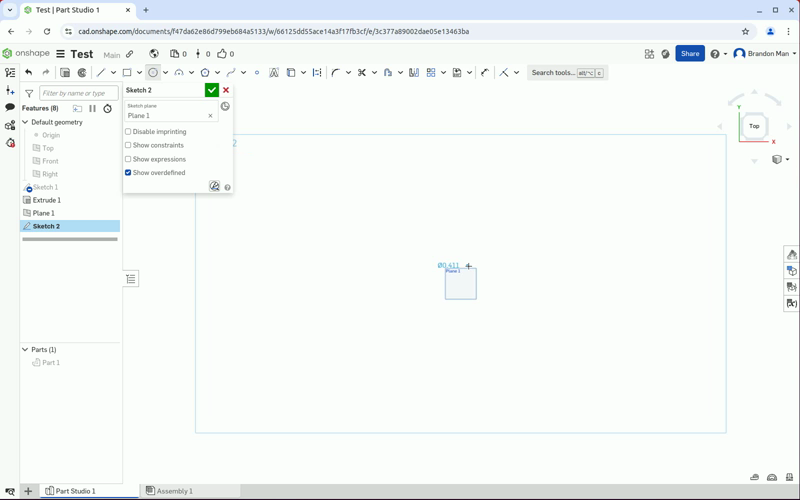
scroll(6)
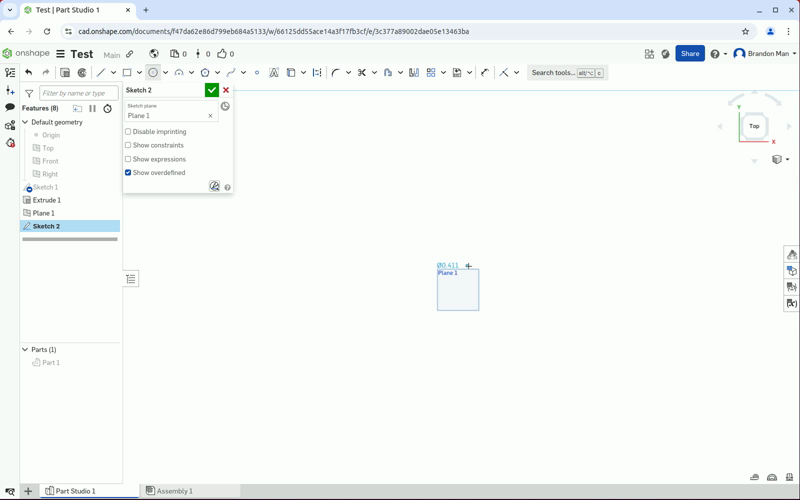
scroll(6)
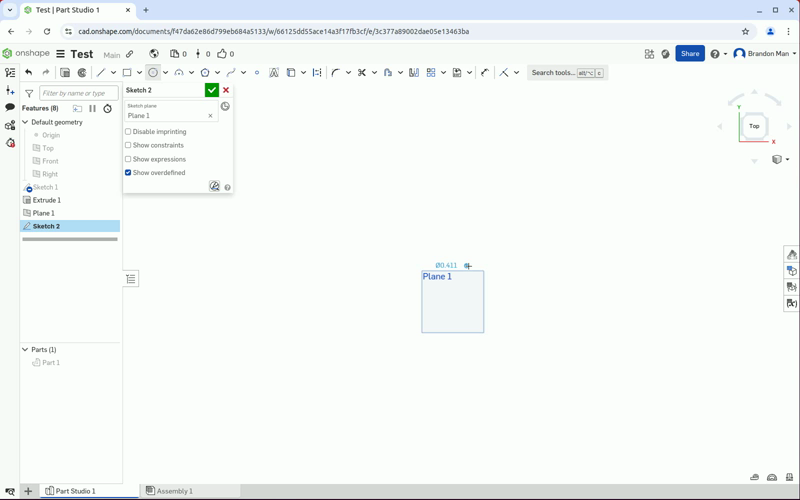
scroll(6)
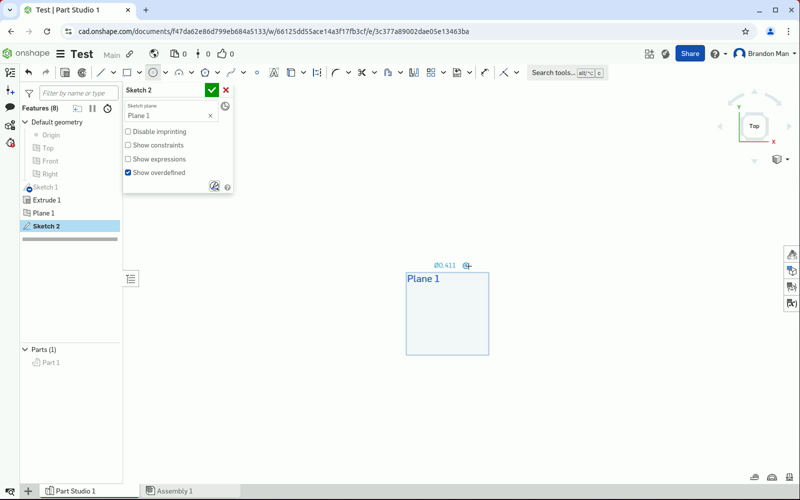
scroll(6)
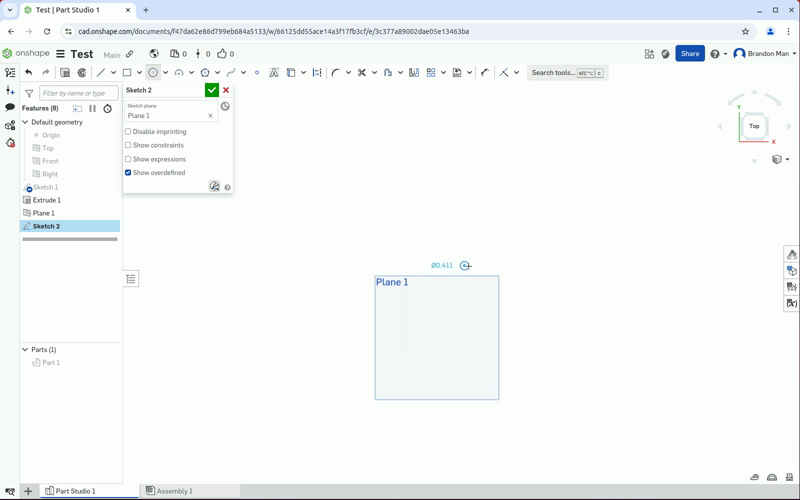
scroll(6)
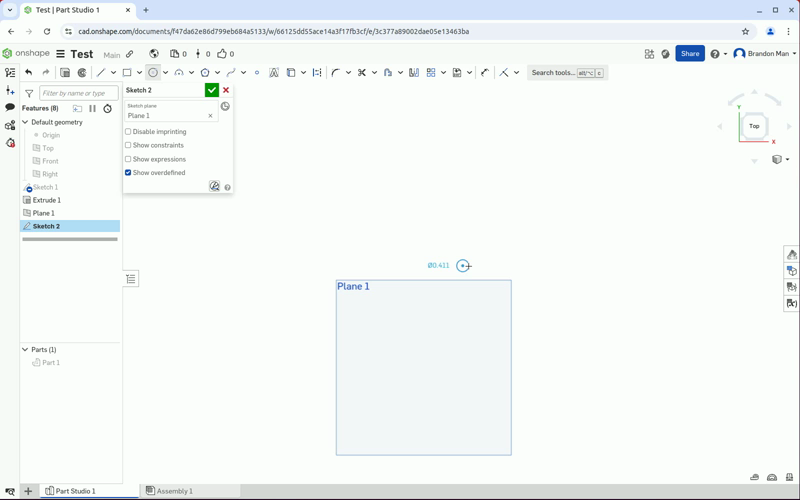
scroll(6)
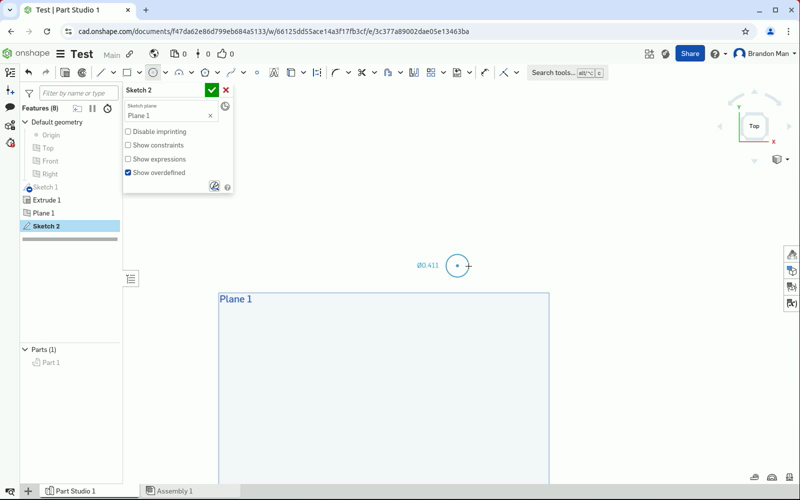
click(468, 265)
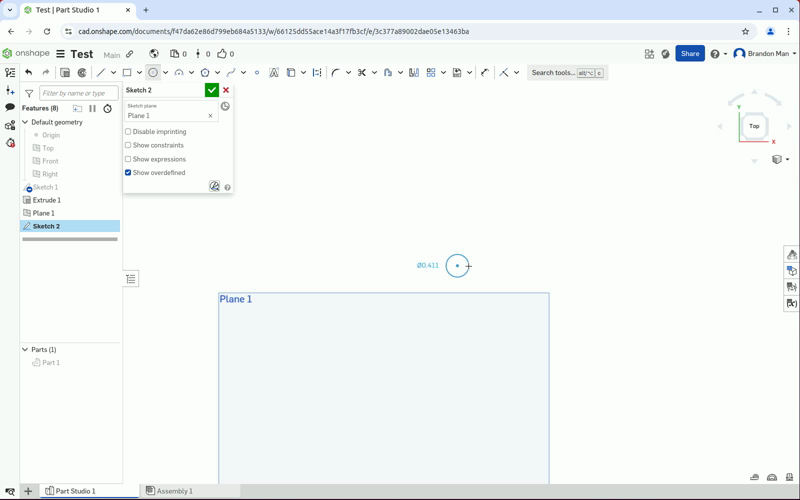
scroll(-6)
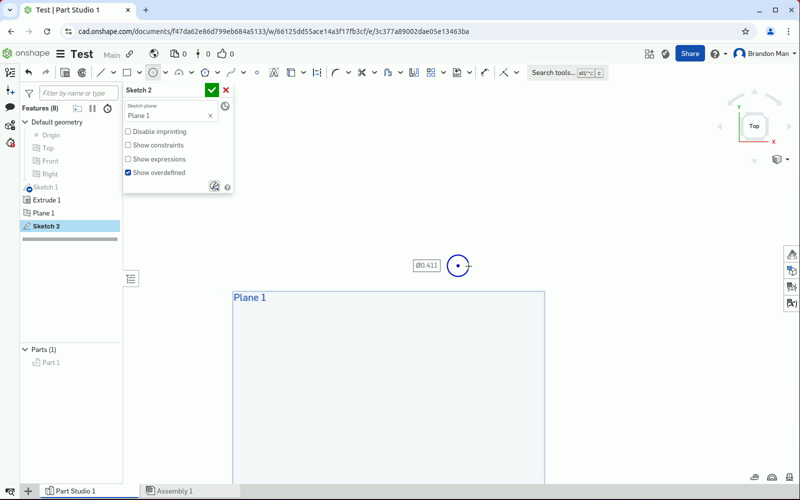
scroll(-6)
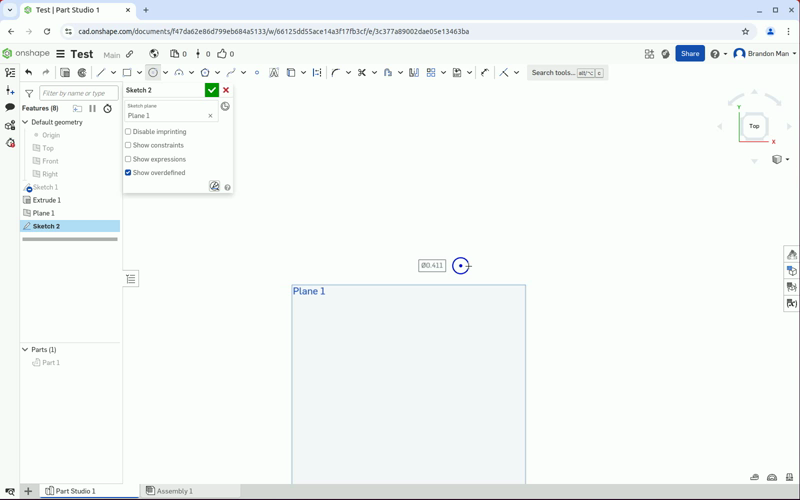
scroll(-6)
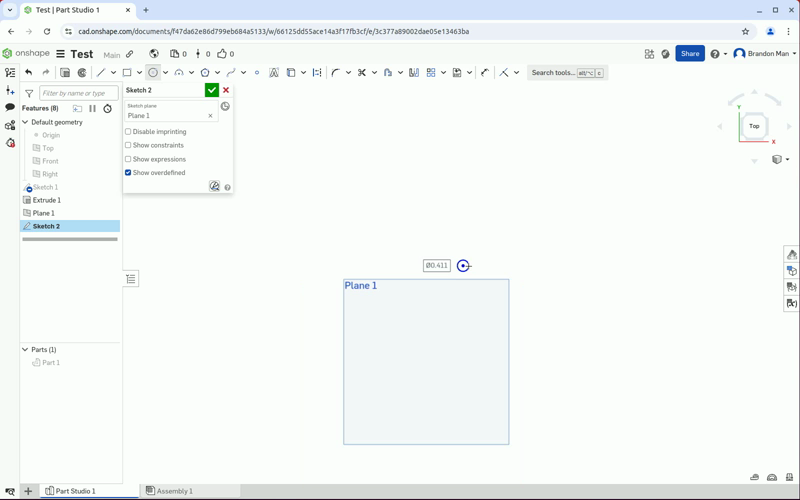
scroll(-6)
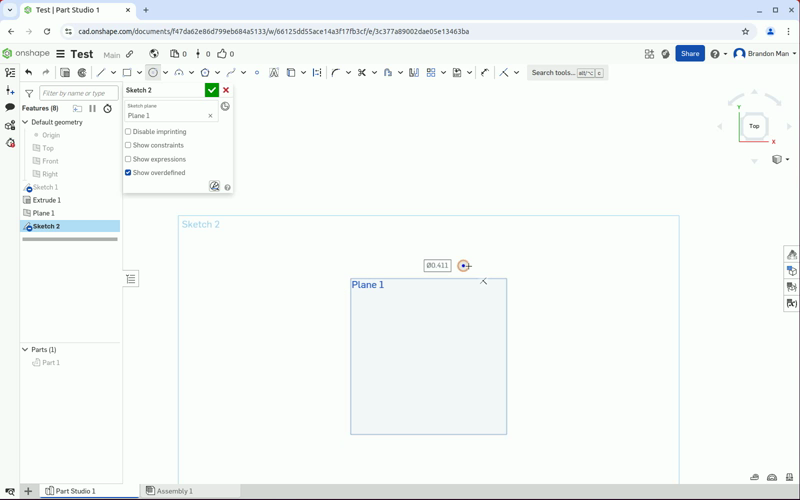
scroll(-6)
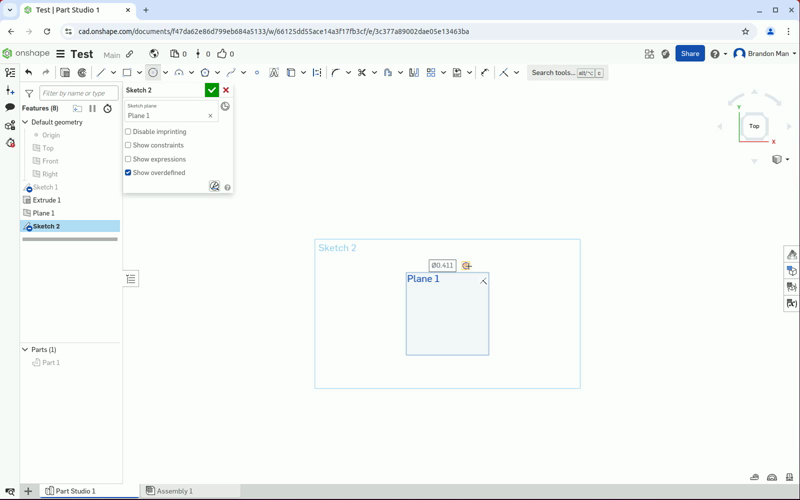
scroll(-6)
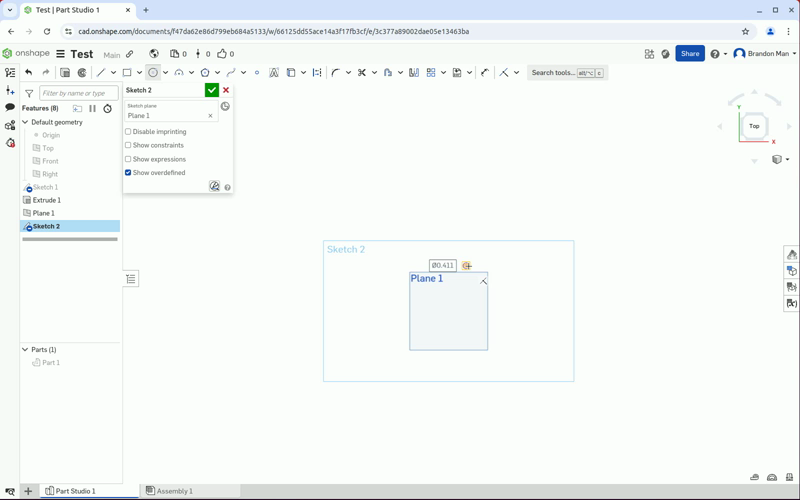
scroll(-6)
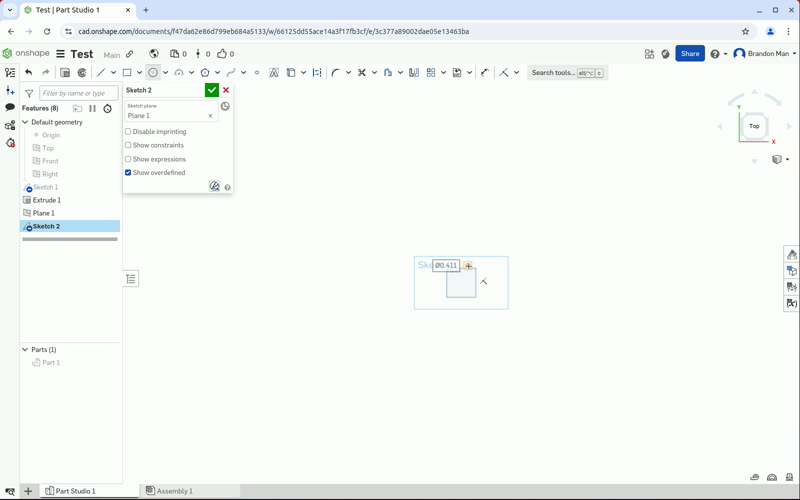
key(esc)
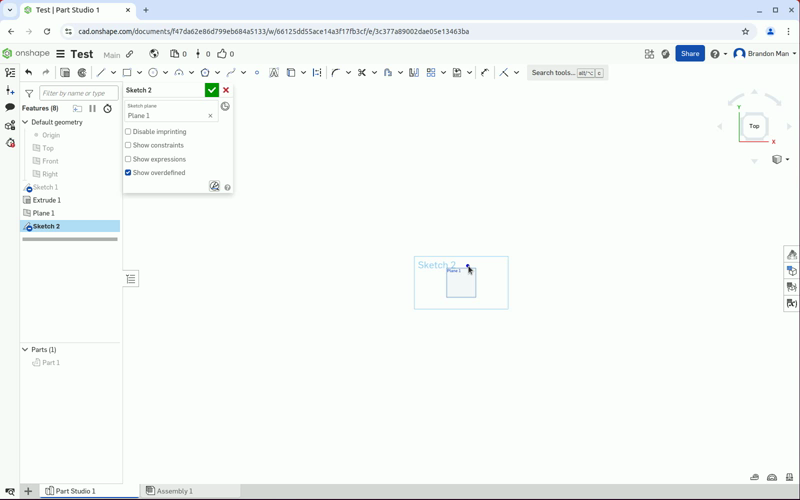
mouse_move(467, 264)
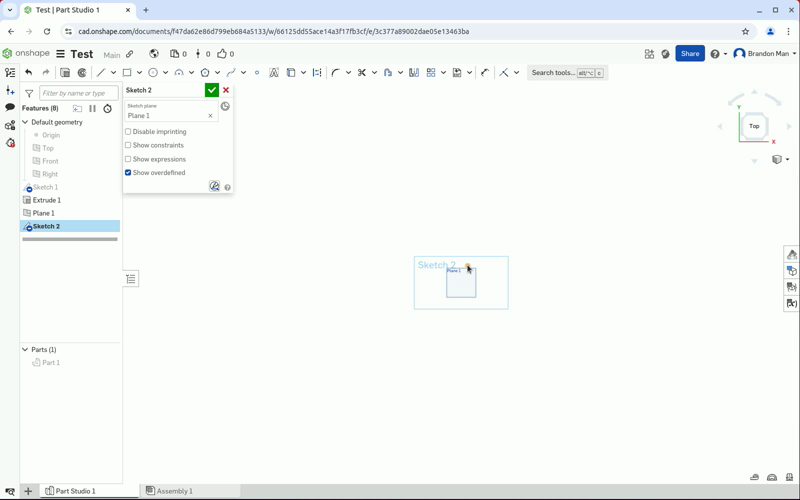
scroll(6)
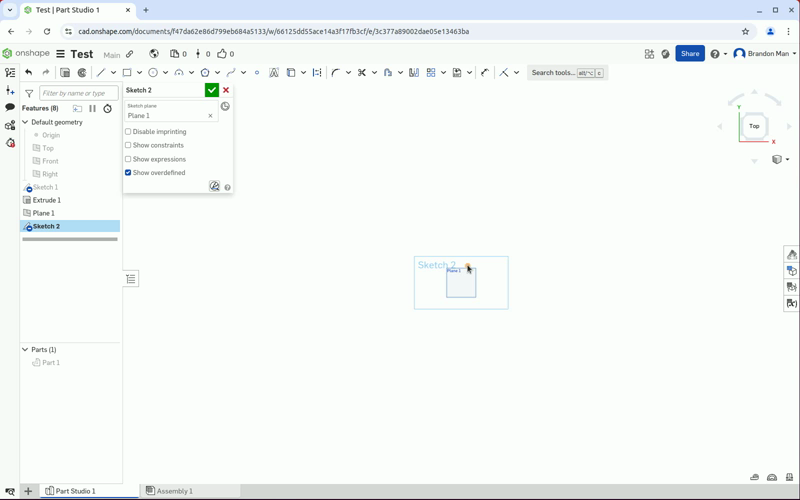
scroll(6)
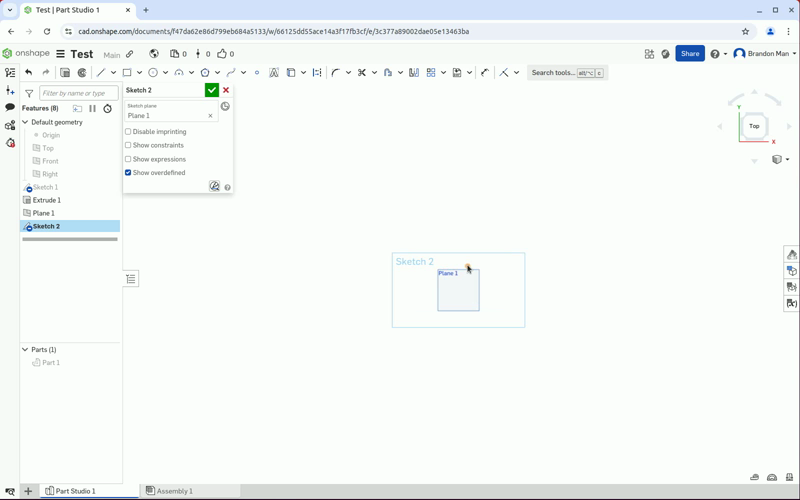
scroll(6)
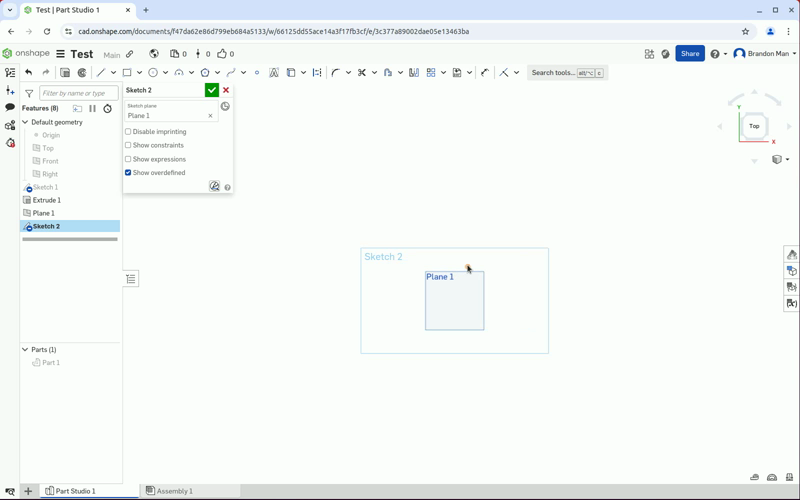
scroll(6)
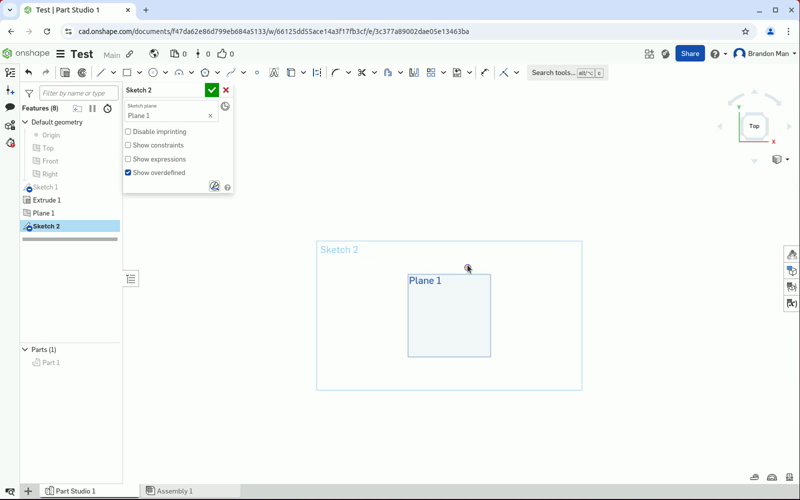
scroll(6)
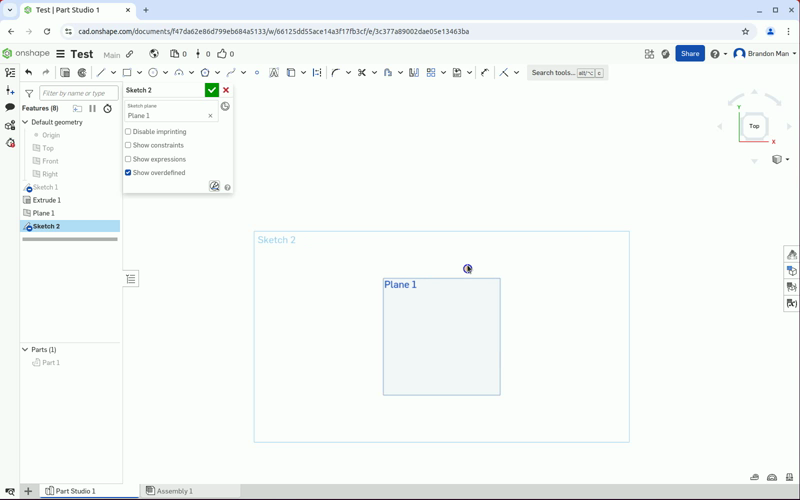
scroll(6)
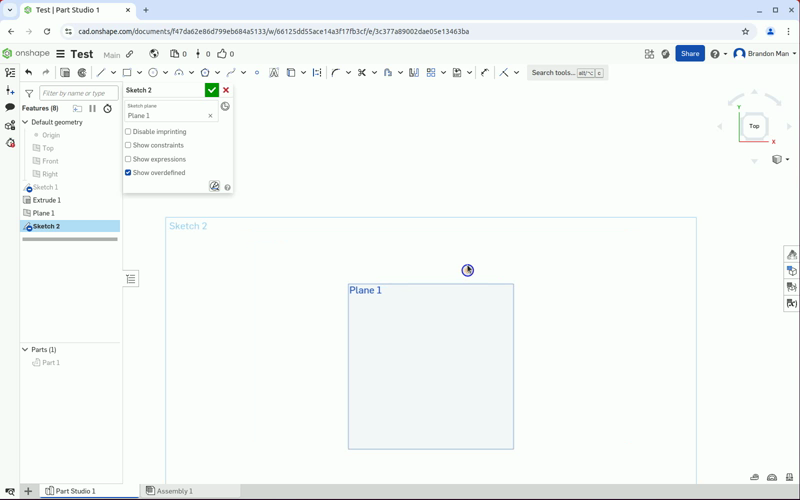
scroll(6)
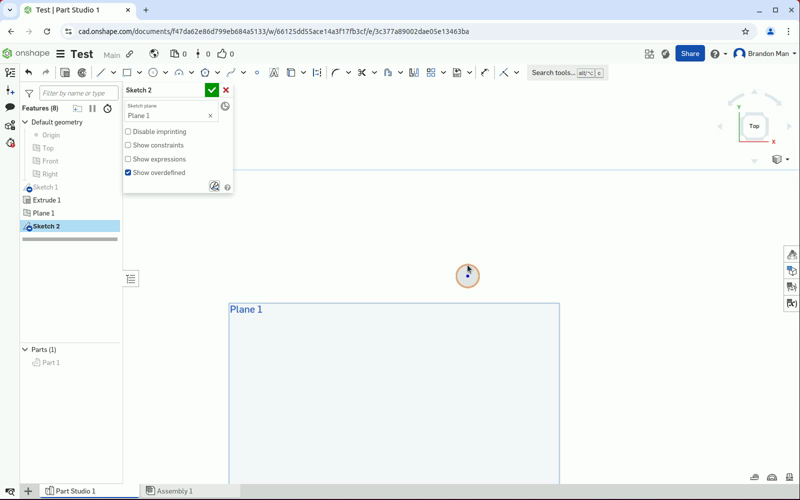
click(467, 264)
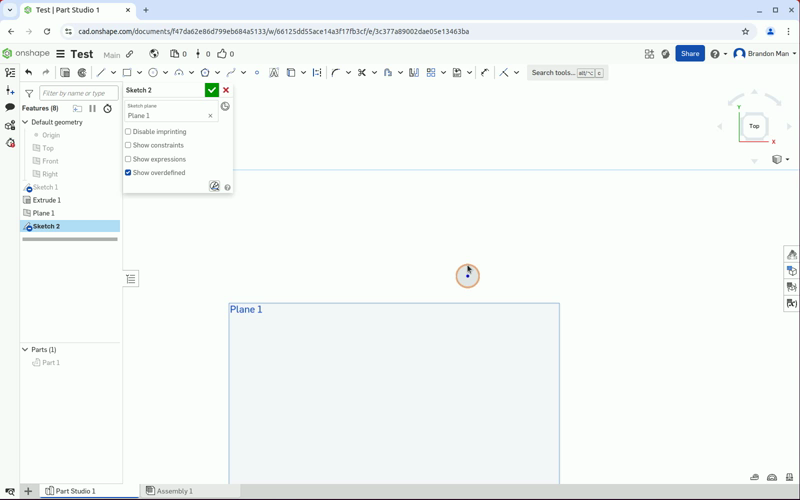
scroll(-6)
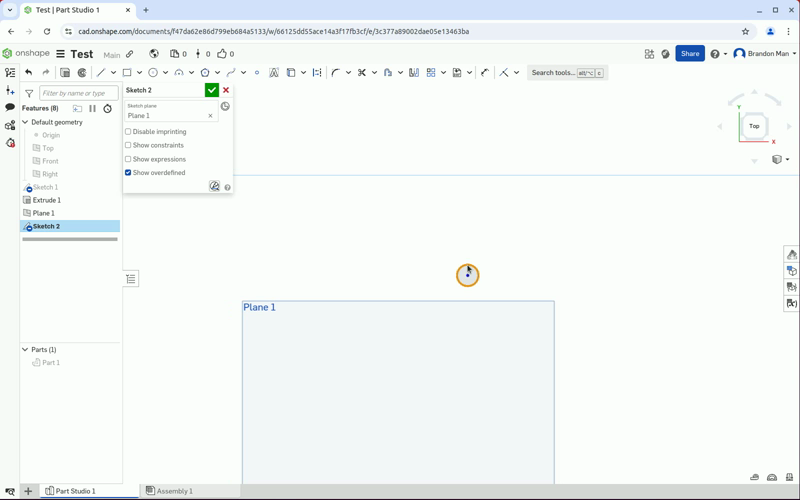
scroll(-6)
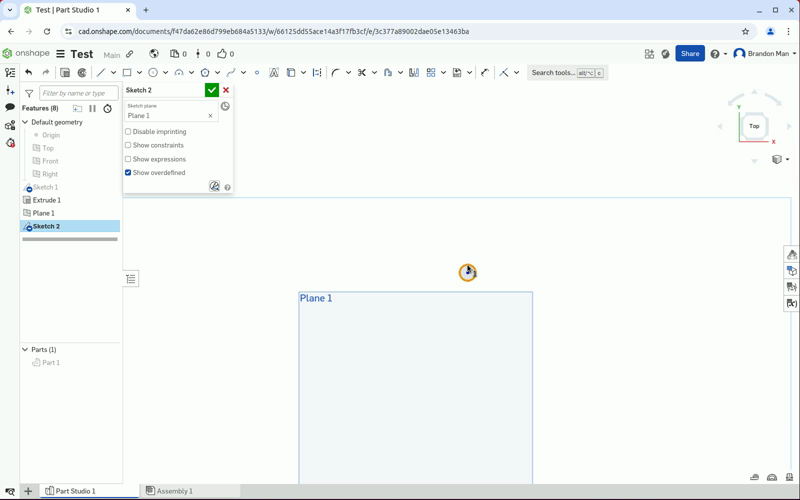
scroll(-6)
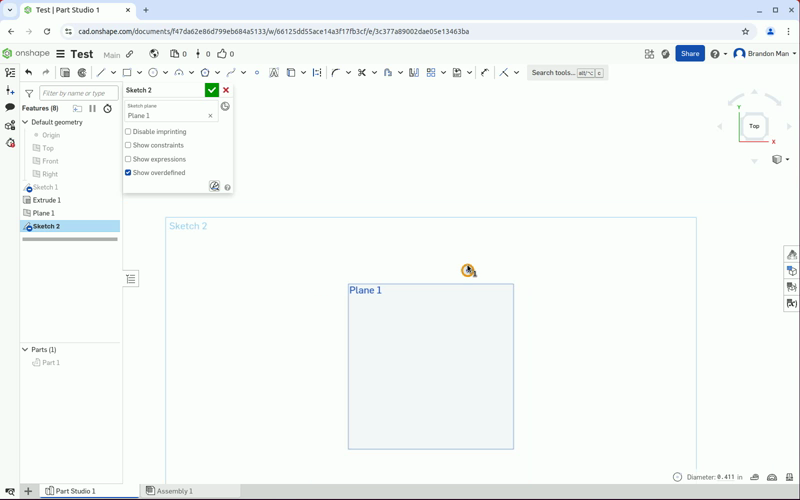
scroll(-6)
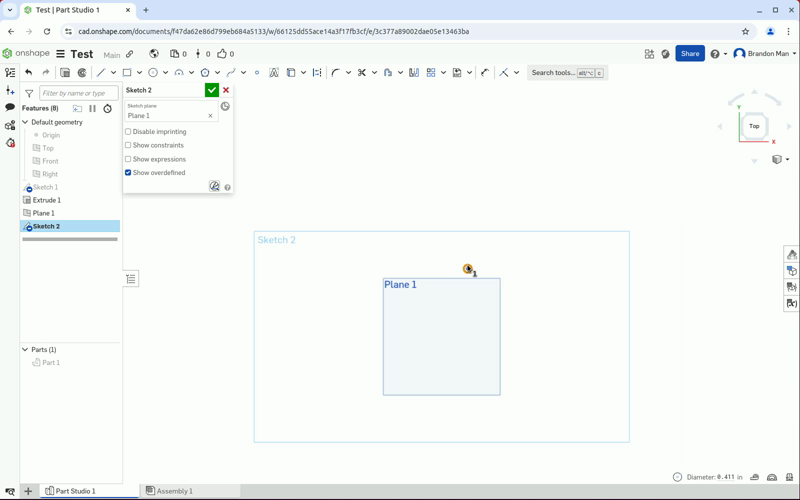
scroll(-6)
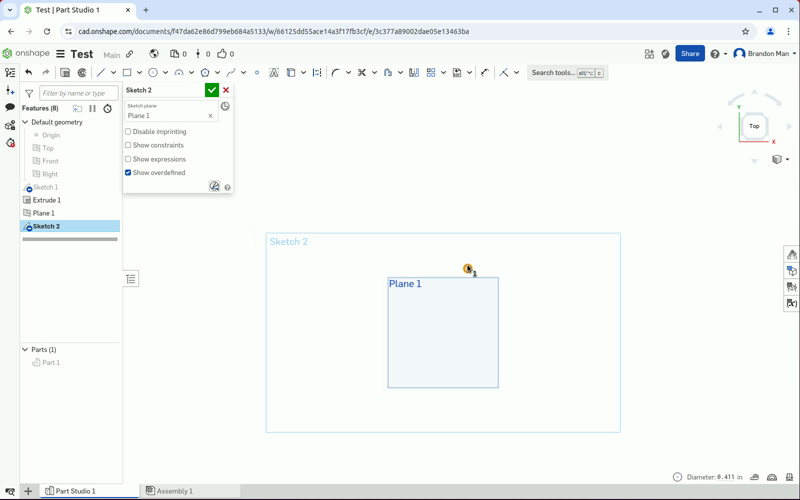
scroll(-6)
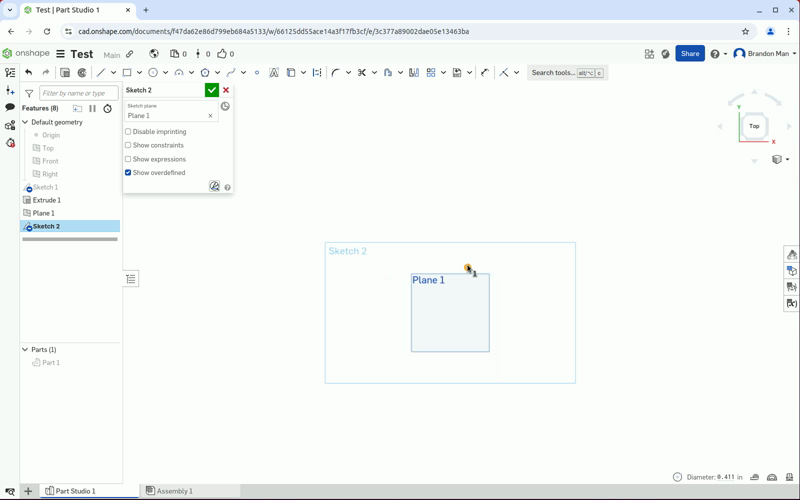
scroll(-6)
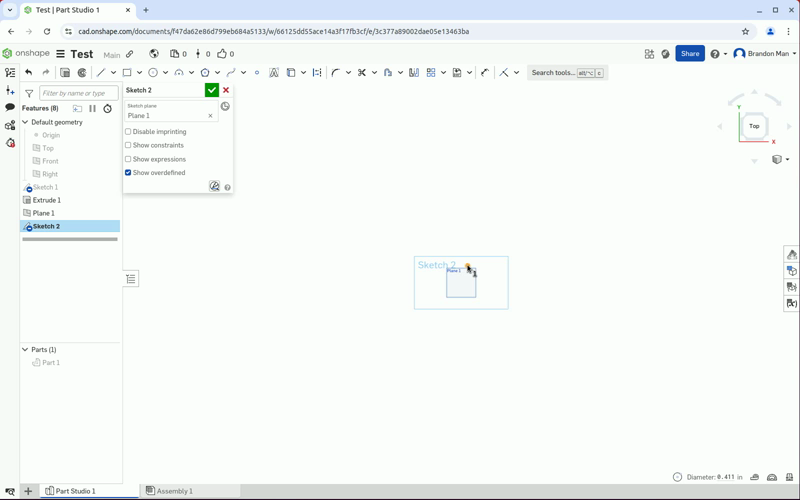
mouse_move(73, 352)
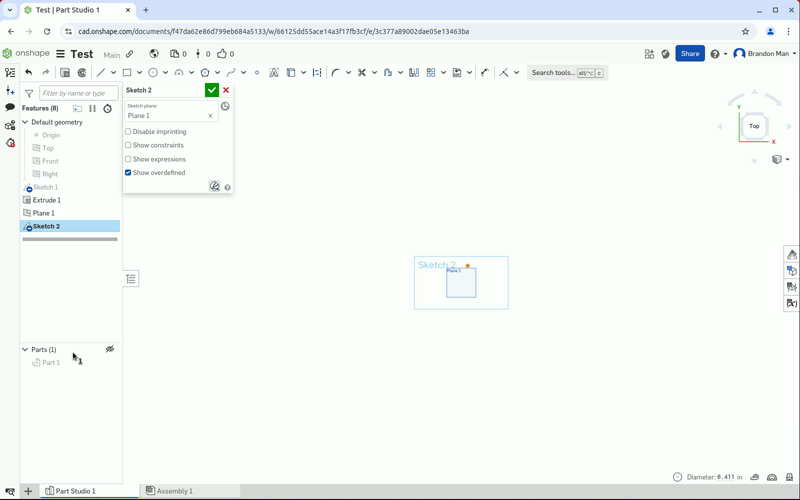
key(shift+y)
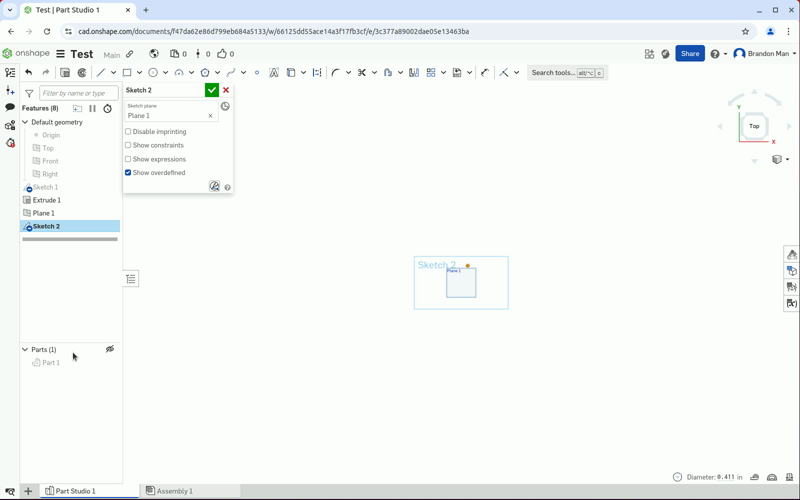
key(shift+e)
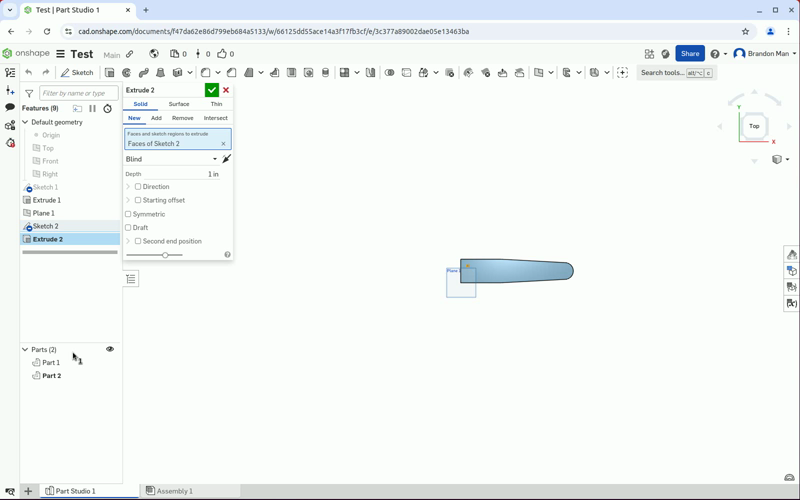
mouse_move(143, 106)
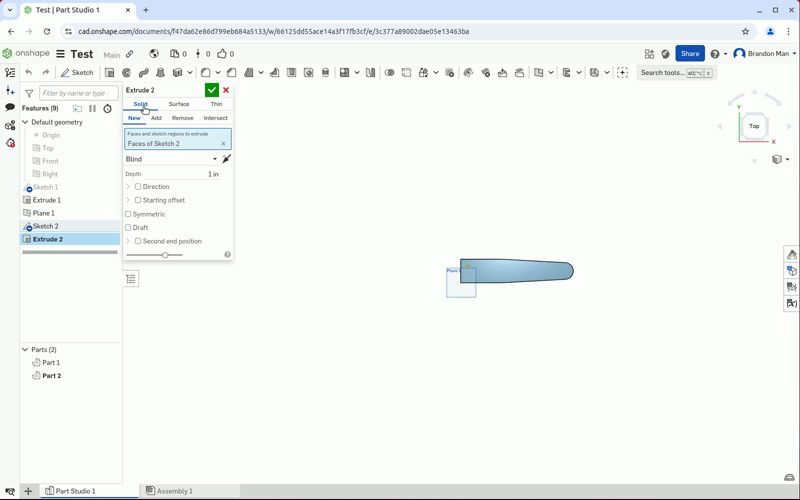
click(143, 106)
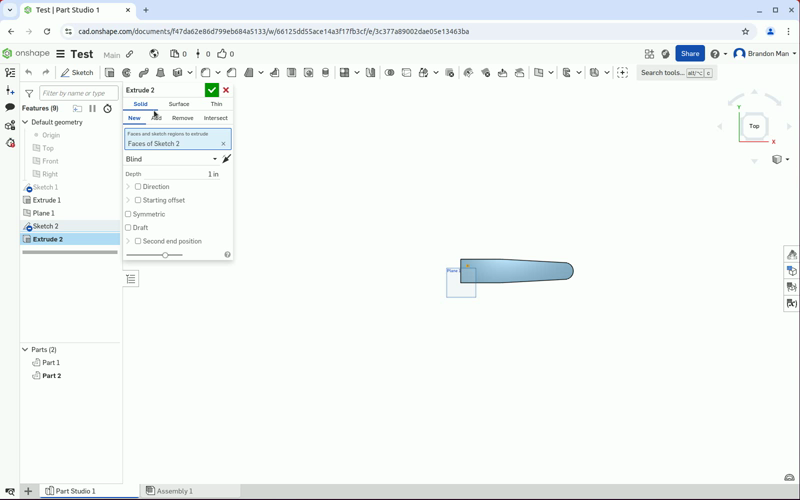
mouse_move(186, 120)
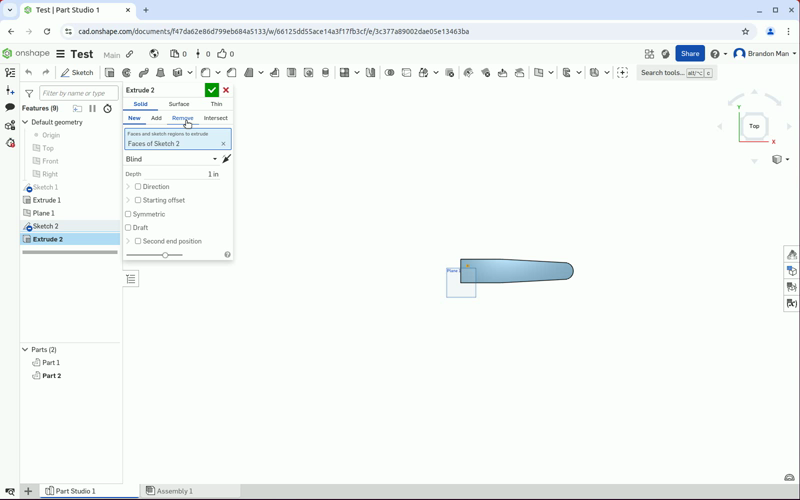
click(186, 120)
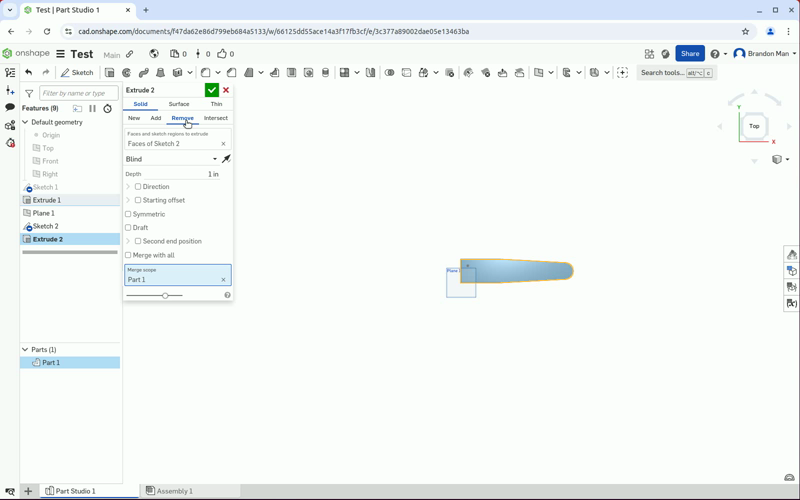
key(tab, 4)
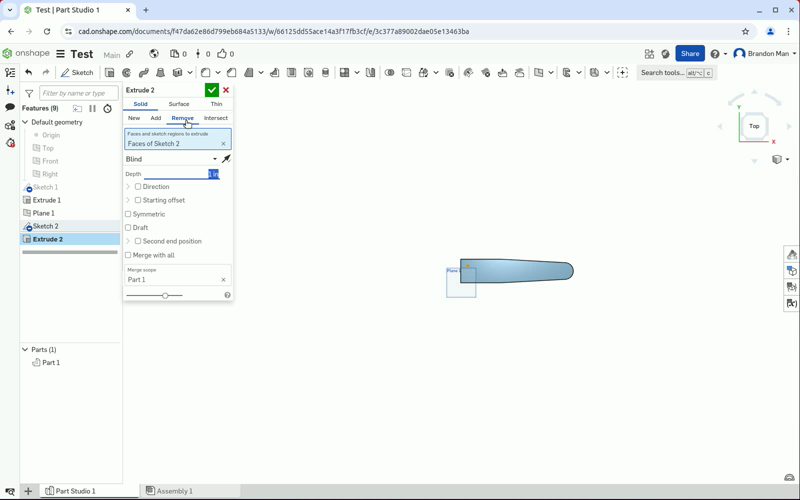
text(4.814)
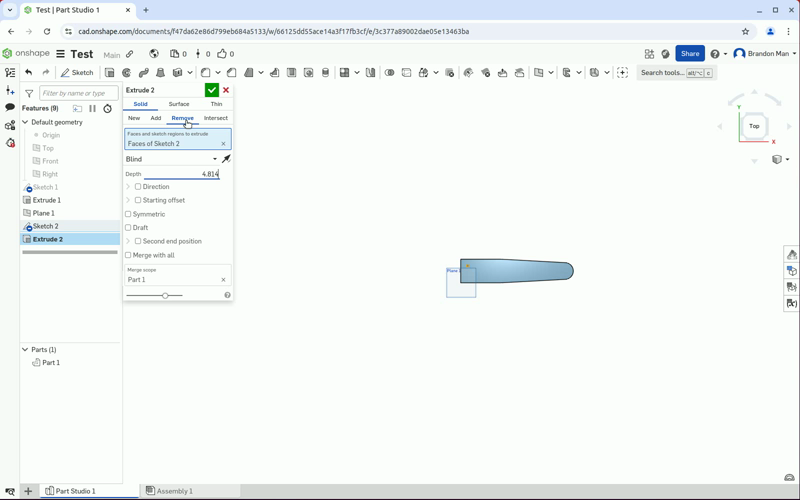
key(tab, 6)
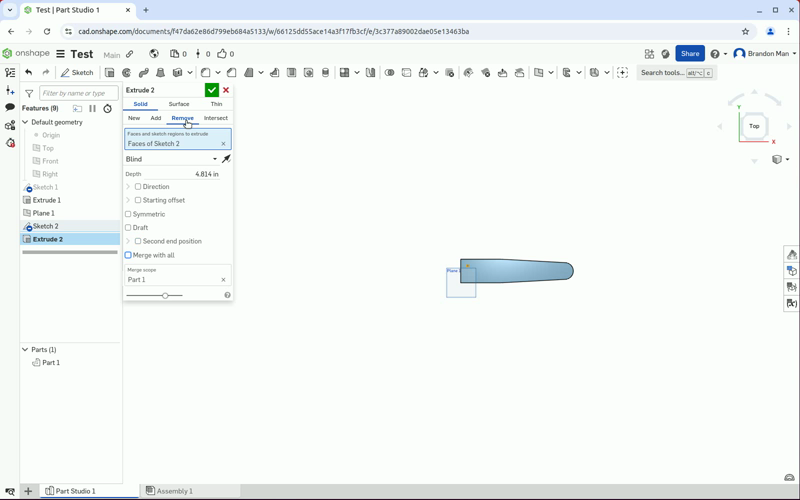
key(space)
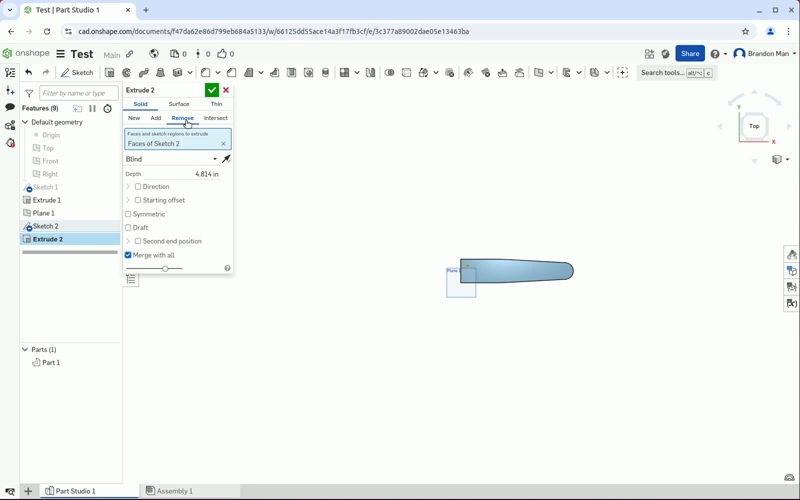
key(enter)
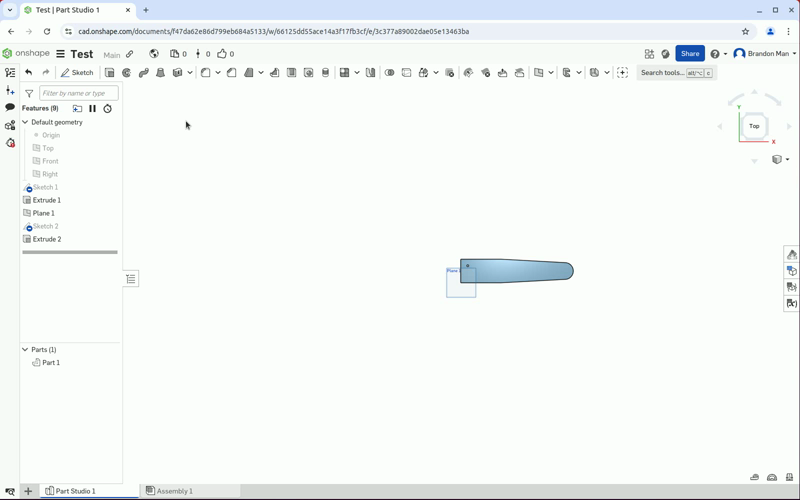
key(shift+h)
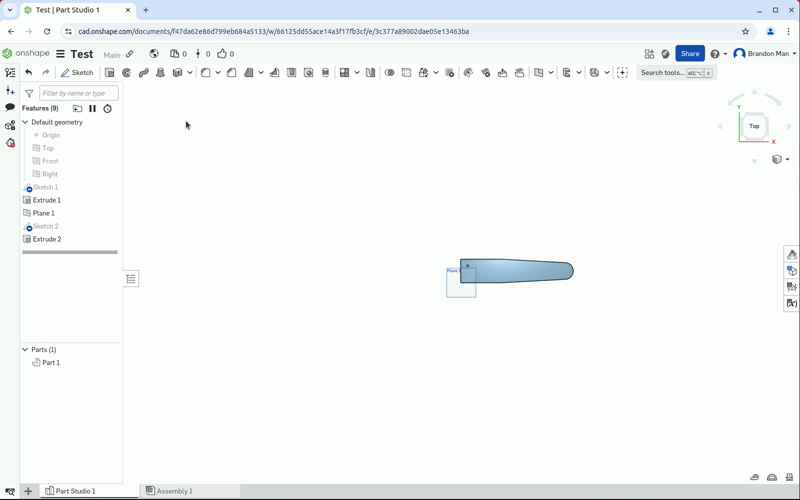
key(shift+h)
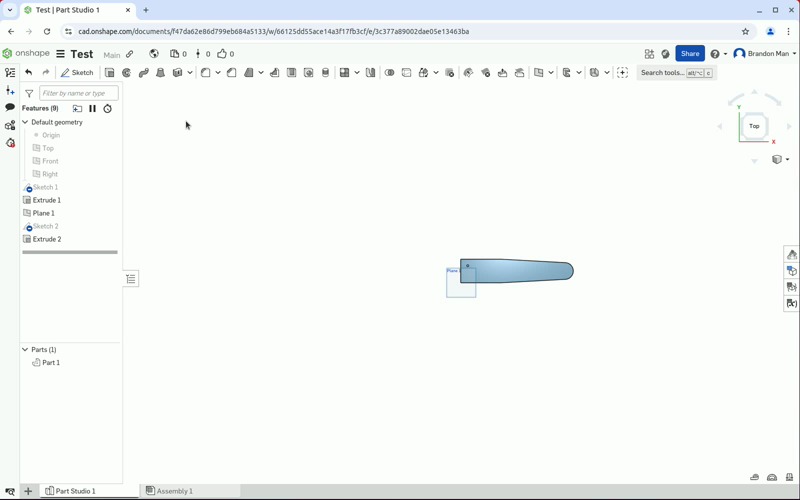
mouse_move(73, 189)
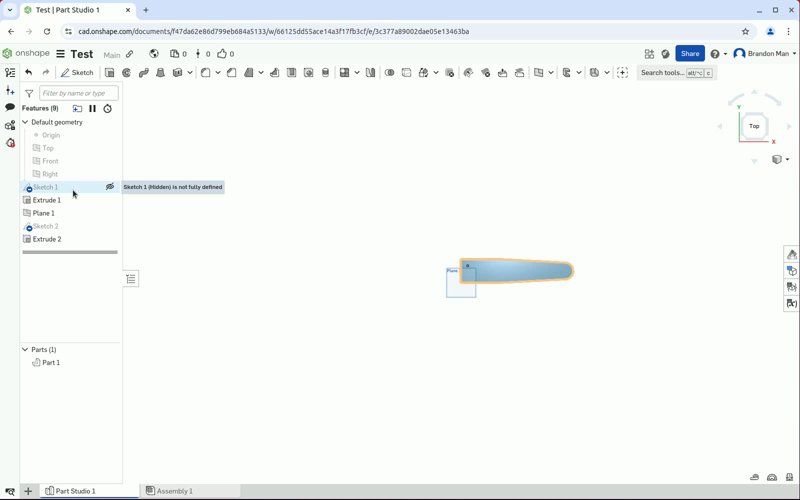
click(73, 189)
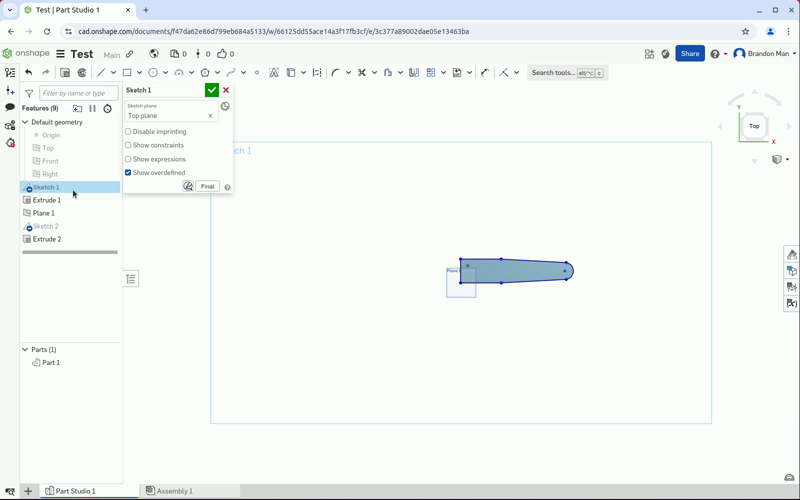
mouse_move(229, 92)
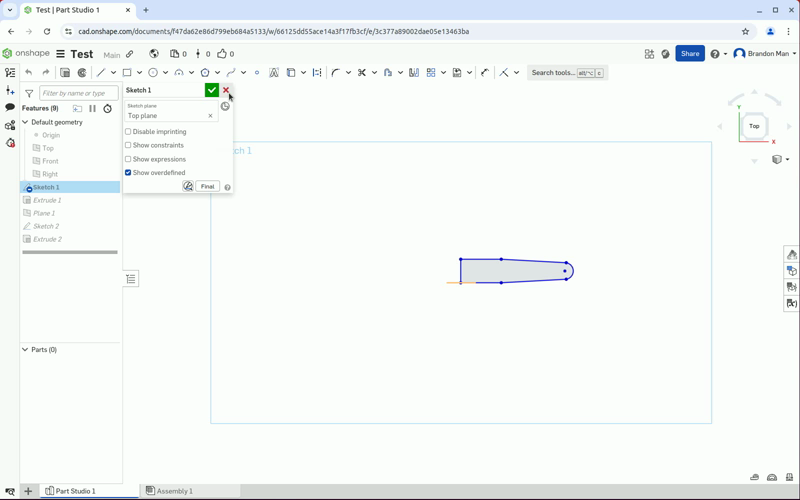
click(229, 92)
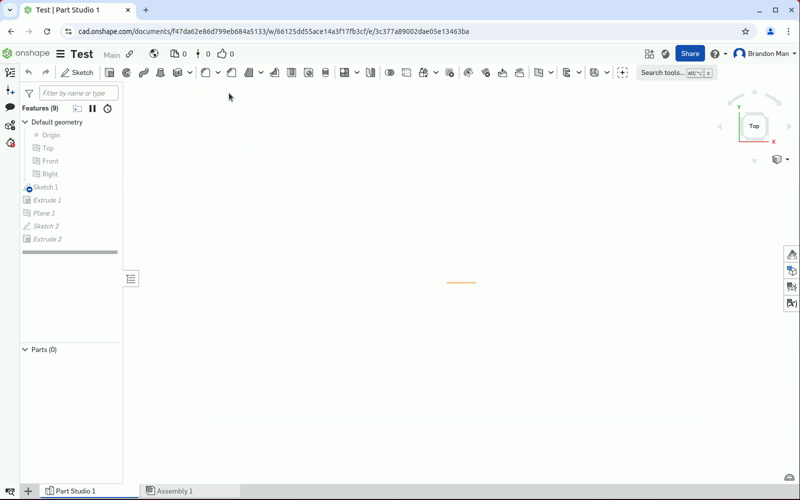
key(shift+s)
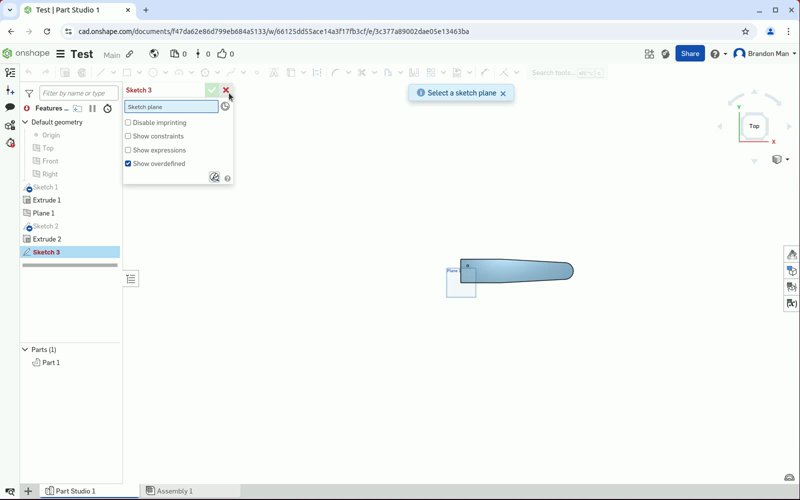
mouse_move(73, 215)
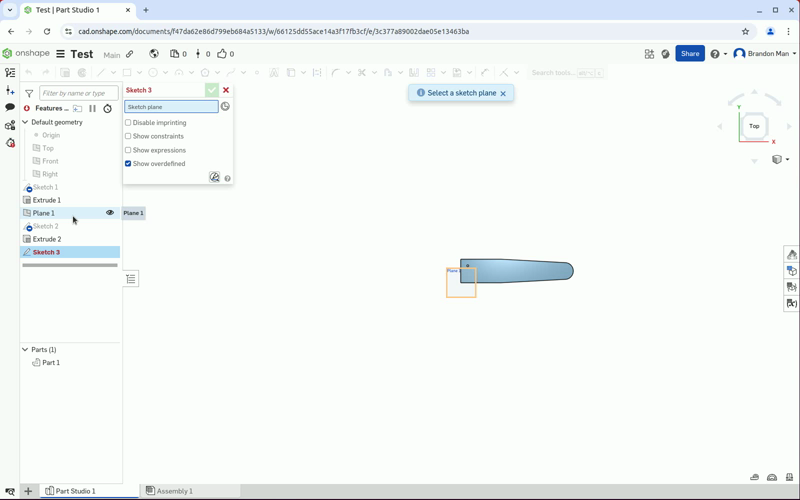
click(73, 215)
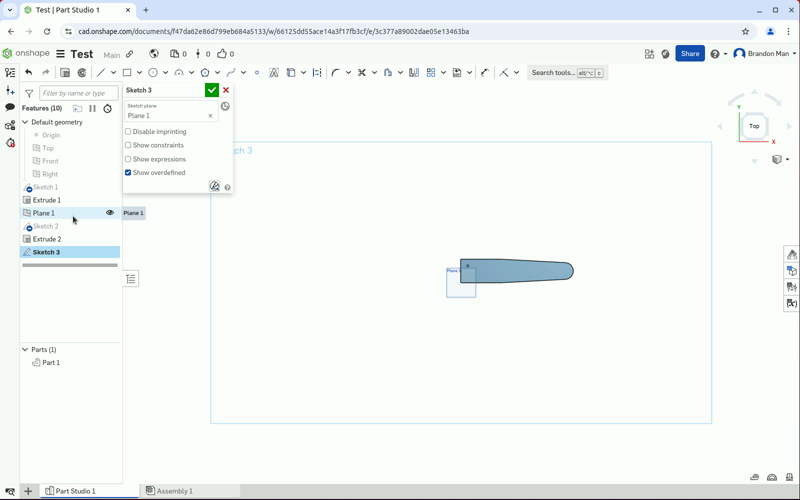
mouse_move(73, 352)
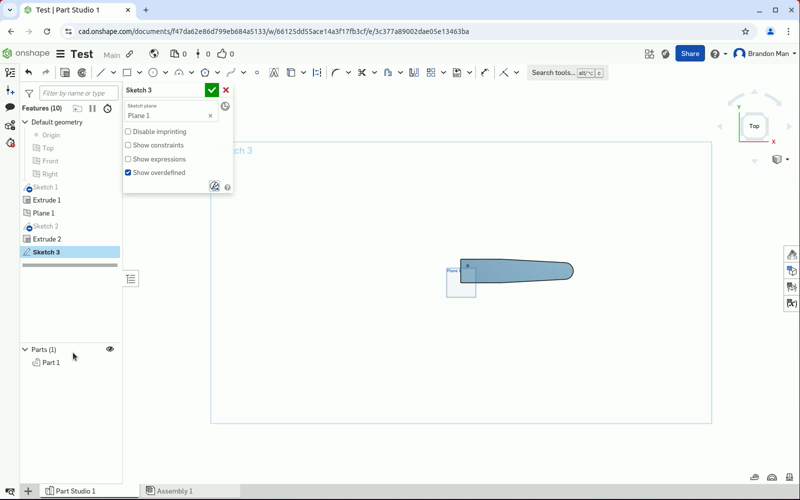
key(y)
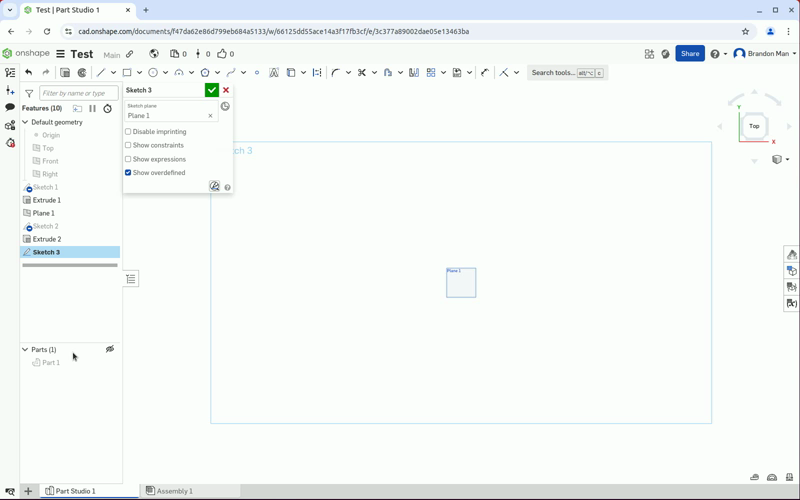
key(c)
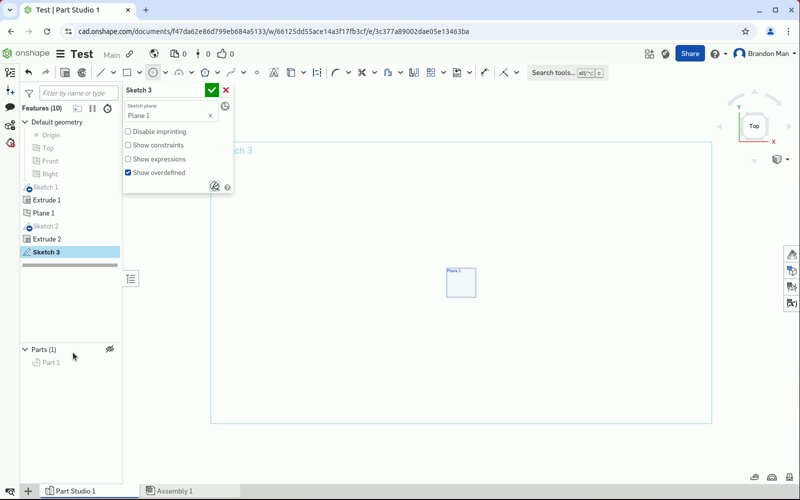
key_down(shift)
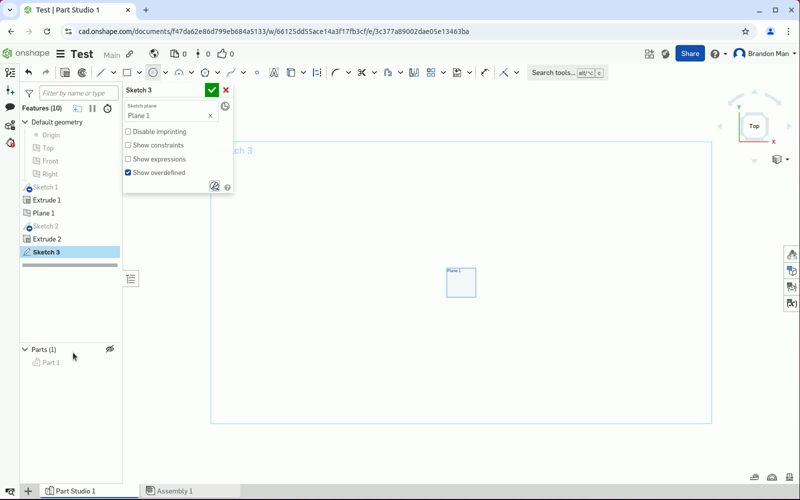
mouse_move(467, 276)
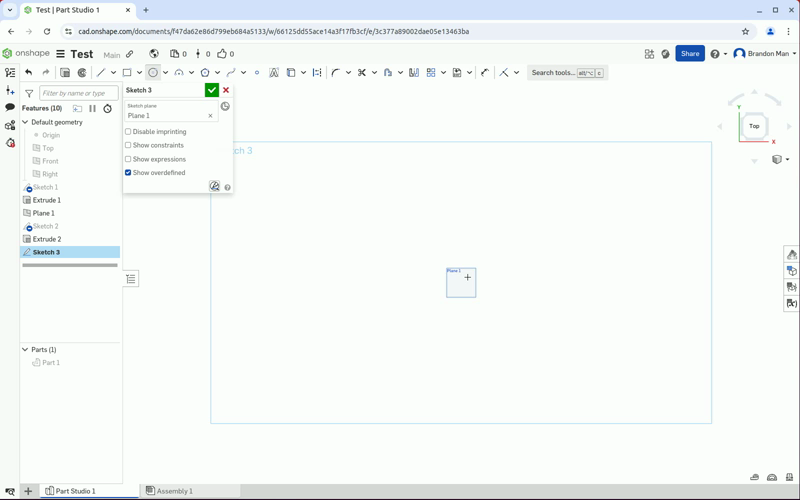
click(467, 276)
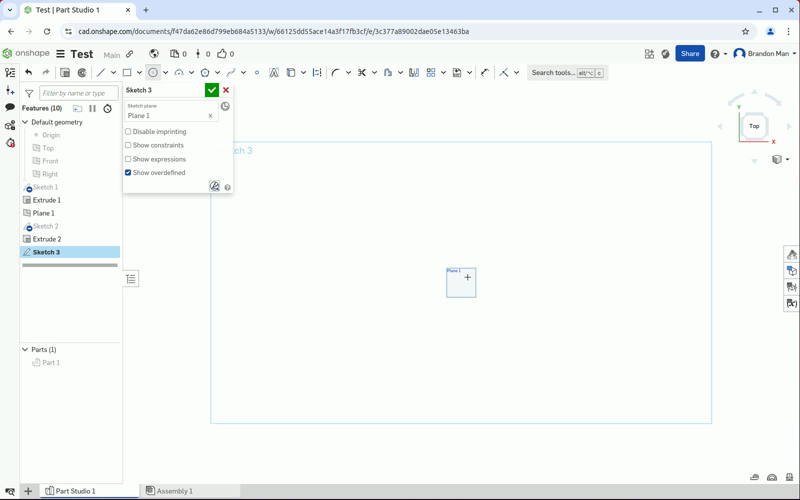
key_up(shift)
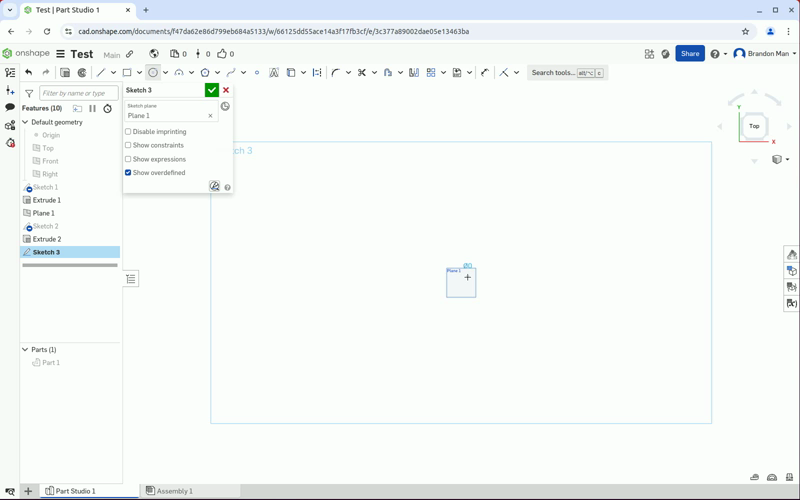
mouse_move(468, 276)
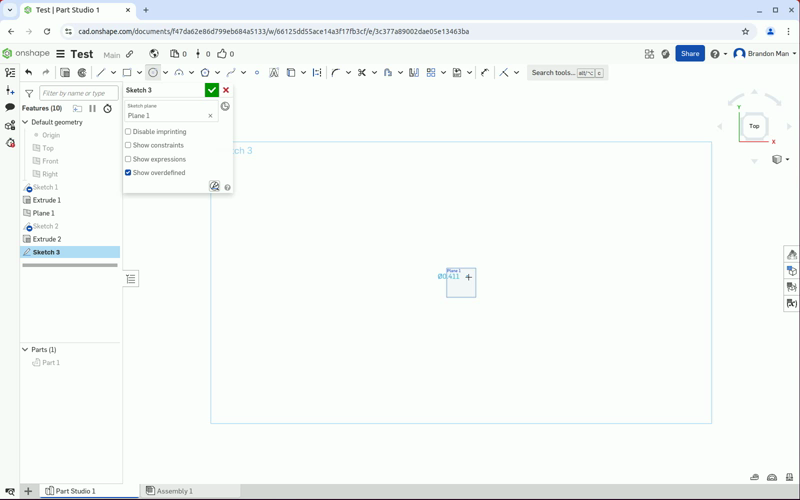
scroll(6)
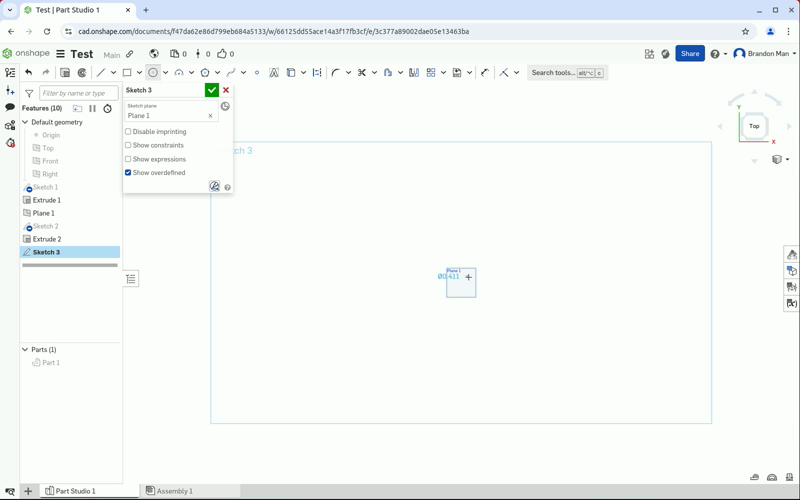
scroll(6)
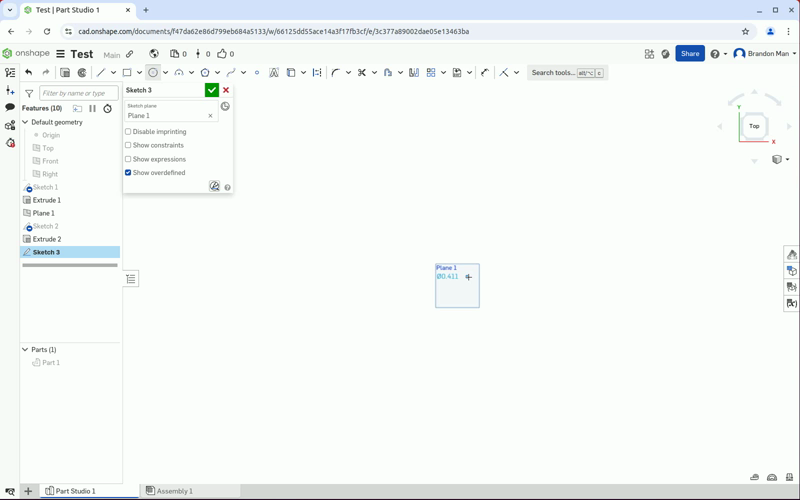
scroll(6)
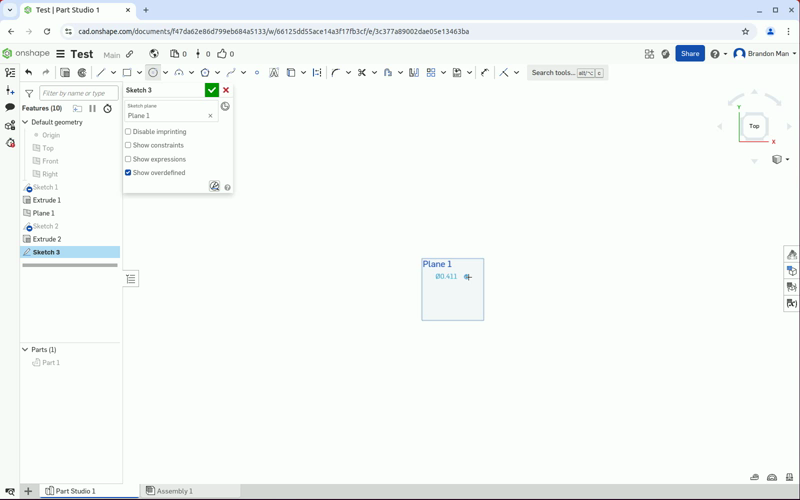
scroll(6)
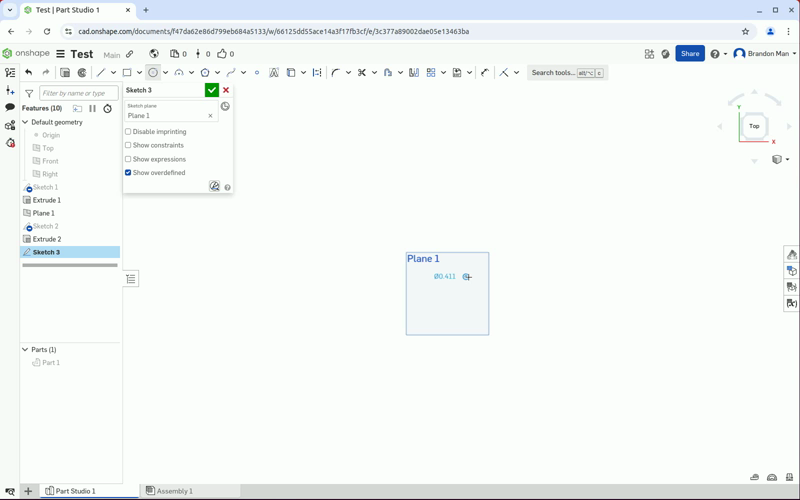
scroll(6)
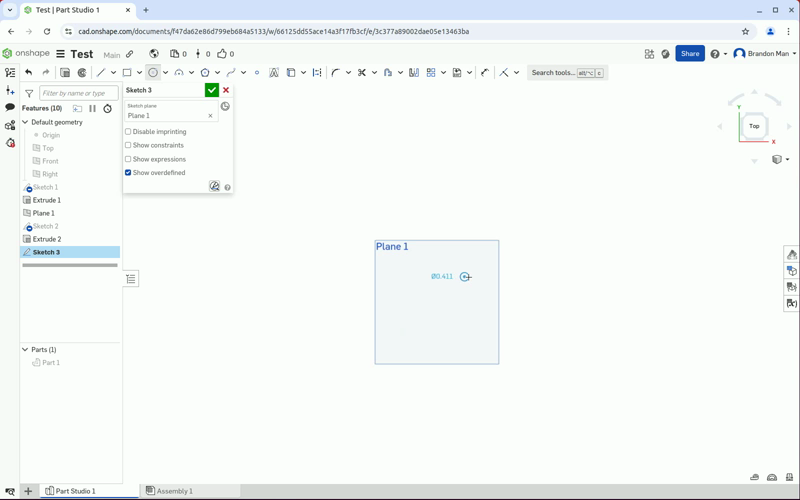
scroll(6)
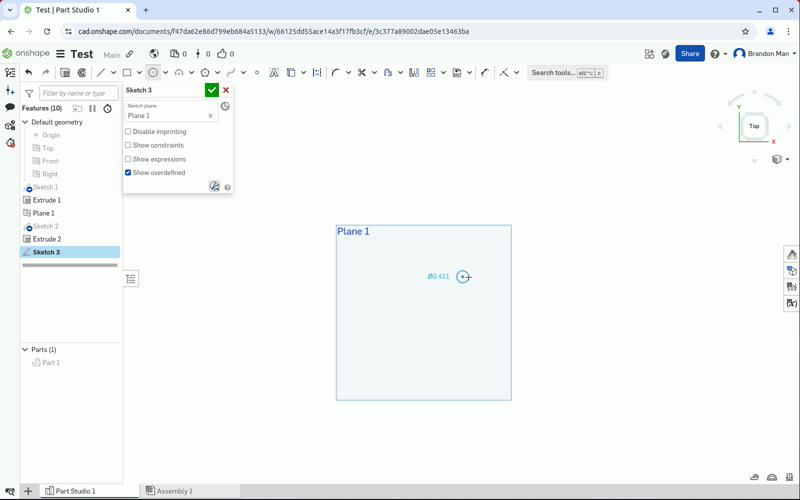
scroll(6)
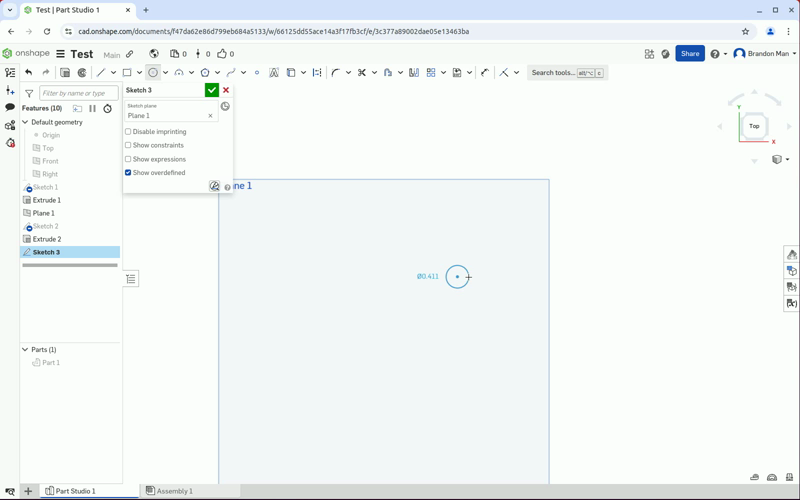
click(468, 276)
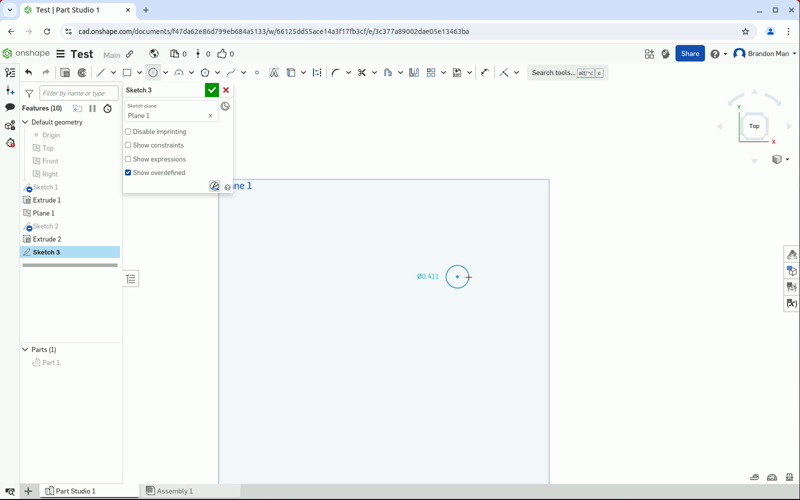
scroll(-6)
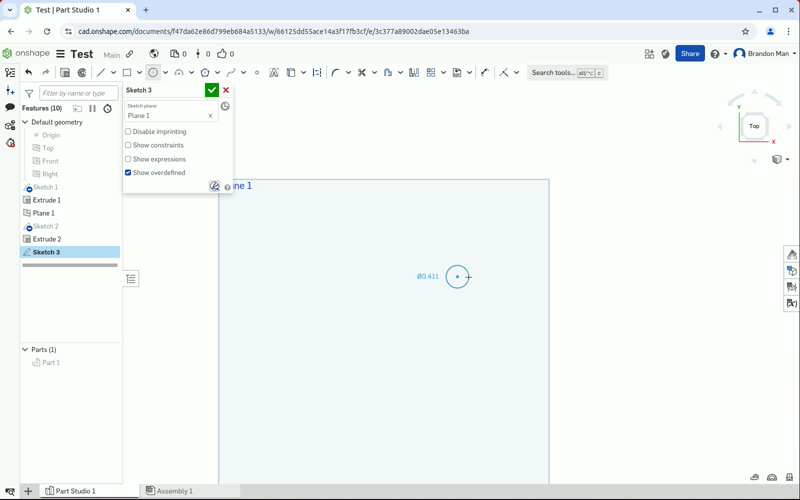
scroll(-6)
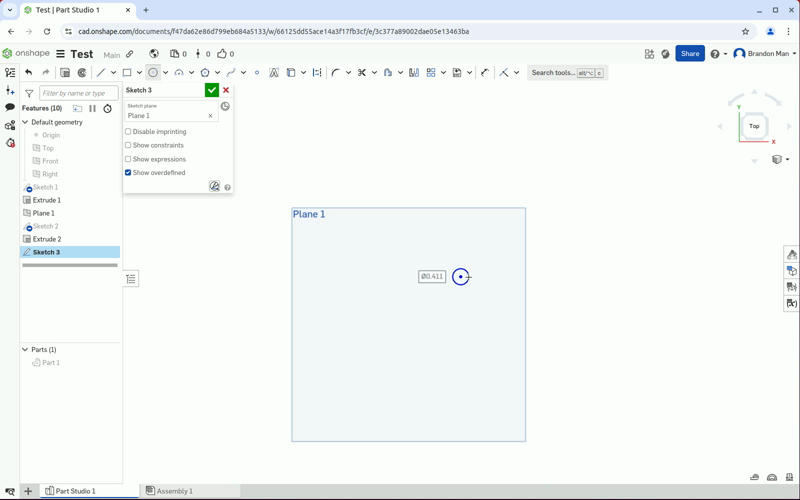
scroll(-6)
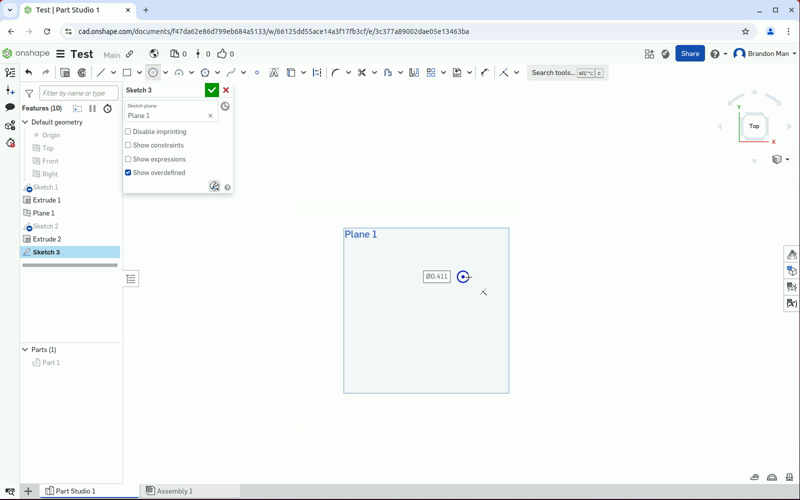
scroll(-6)
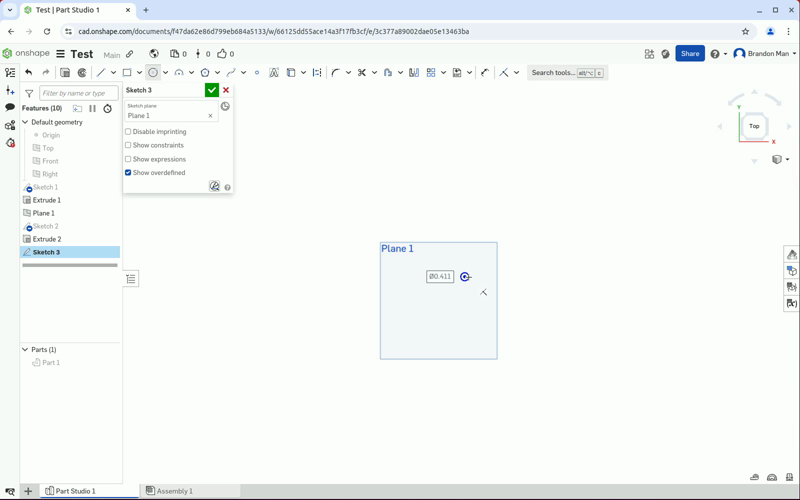
scroll(-6)
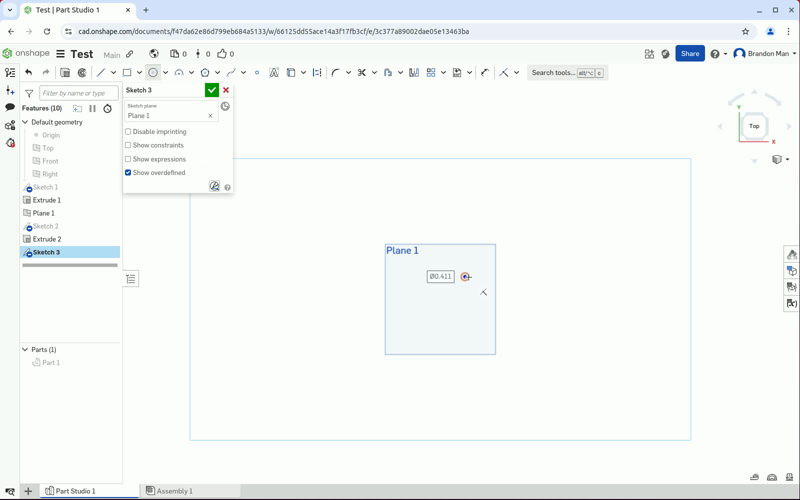
scroll(-6)
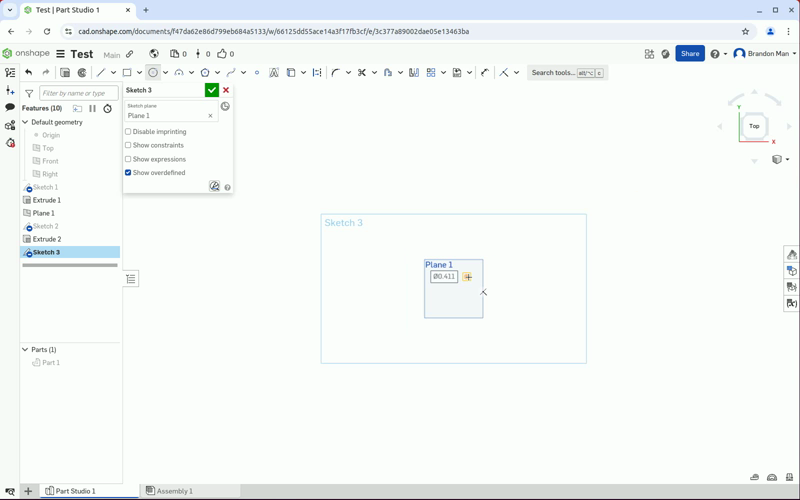
scroll(-6)
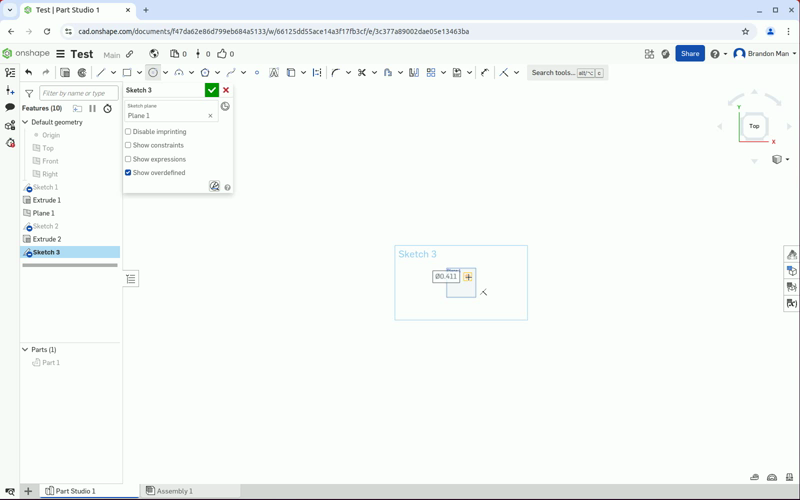
key(esc)
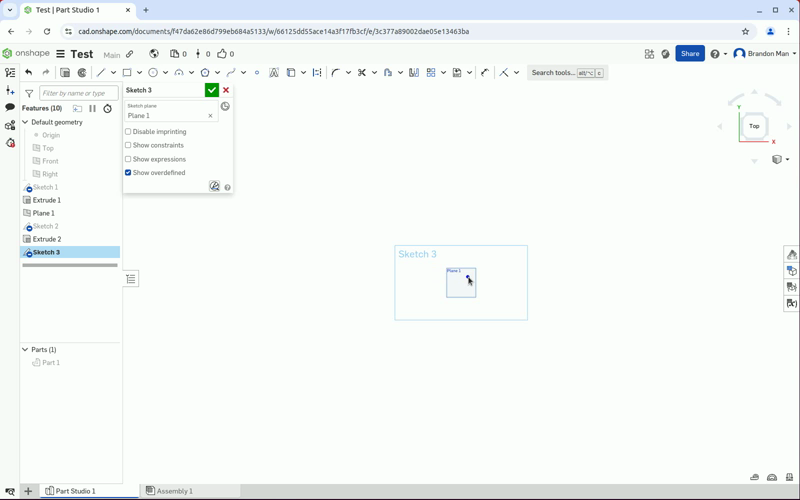
mouse_move(467, 277)
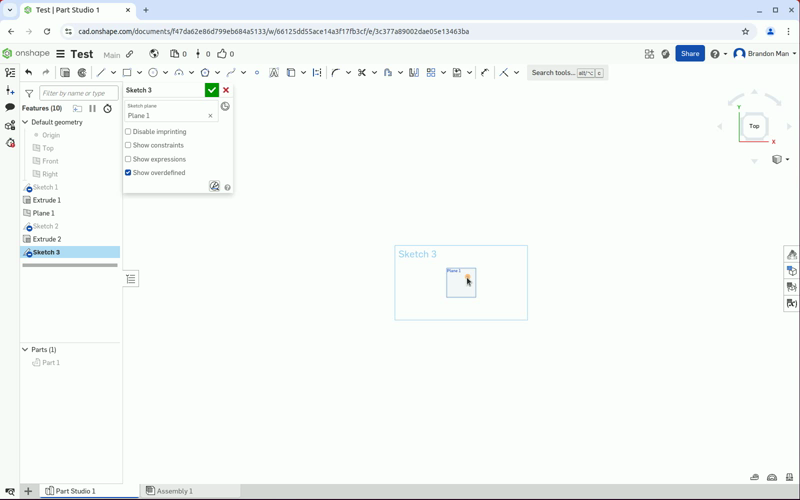
scroll(6)
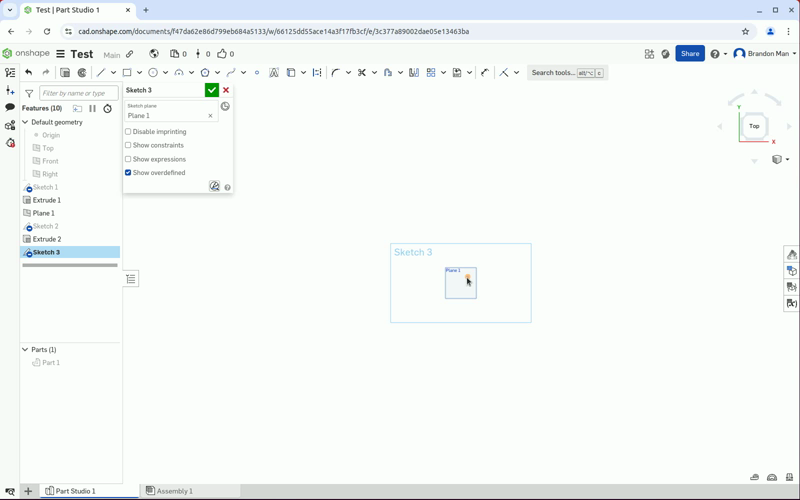
scroll(6)
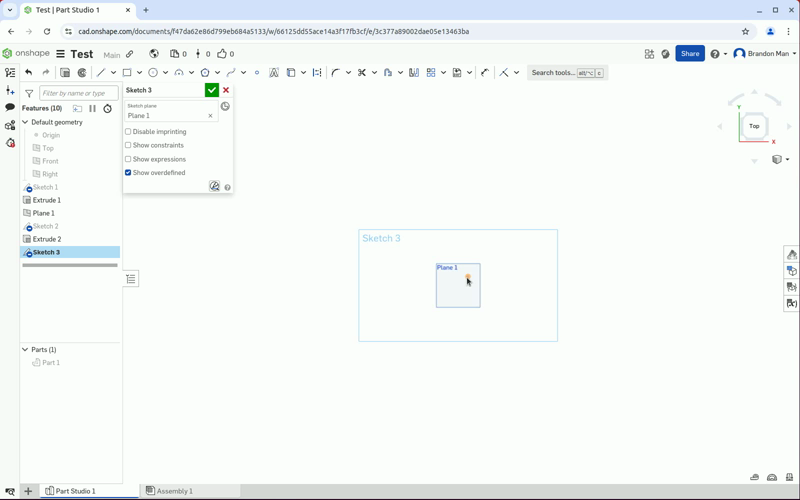
scroll(6)
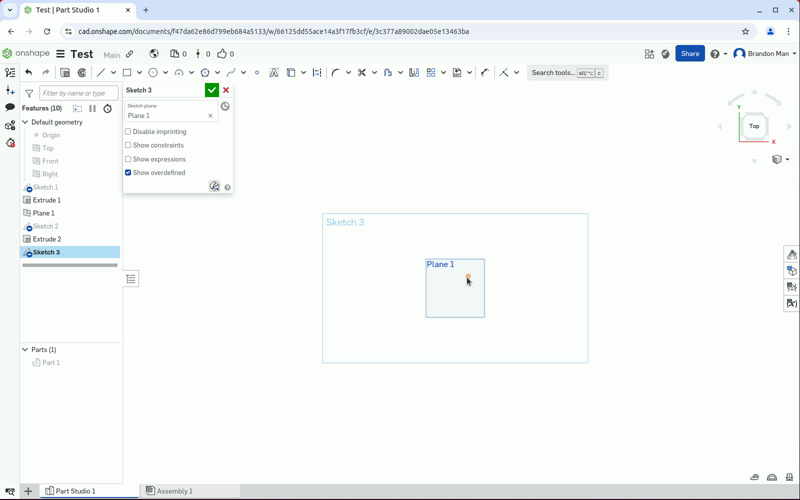
scroll(6)
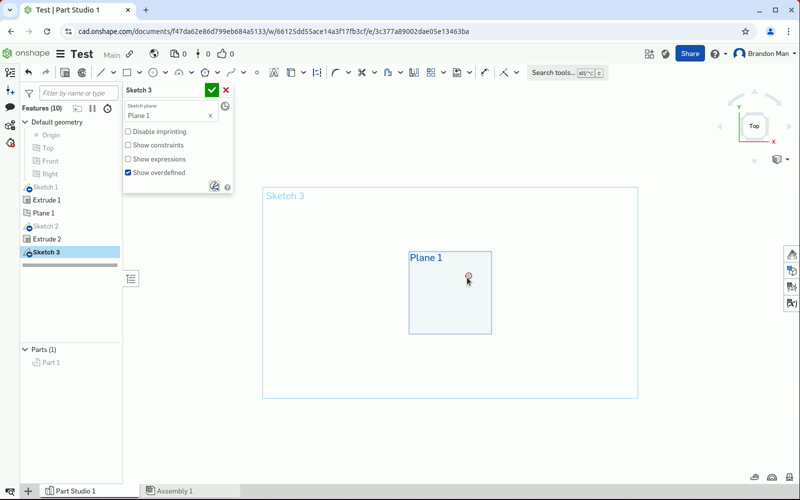
scroll(6)
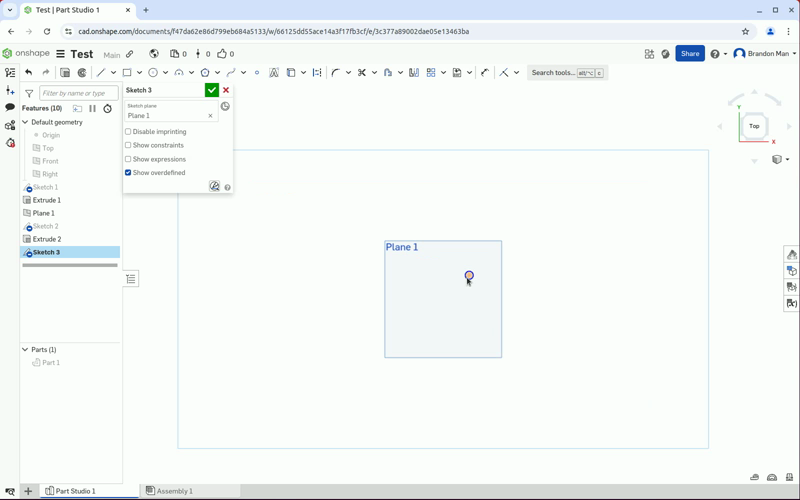
scroll(6)
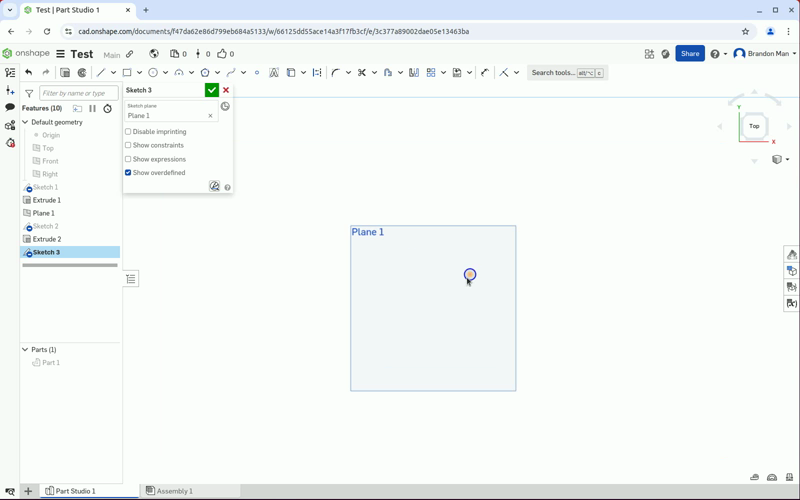
scroll(6)
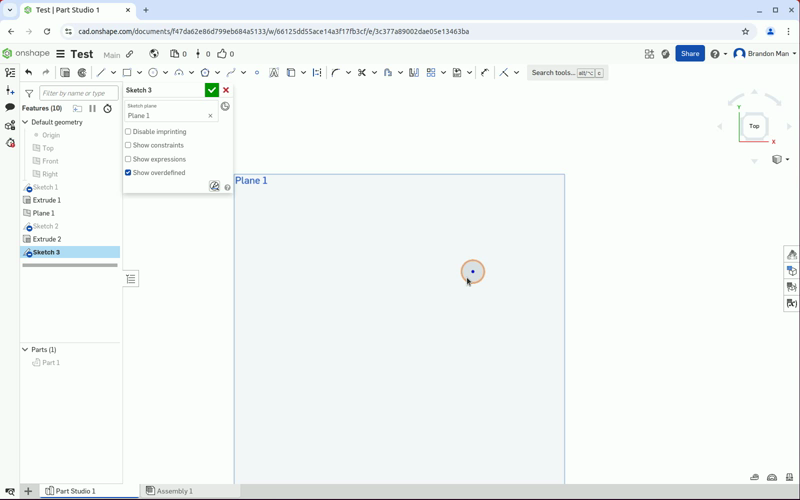
click(467, 277)
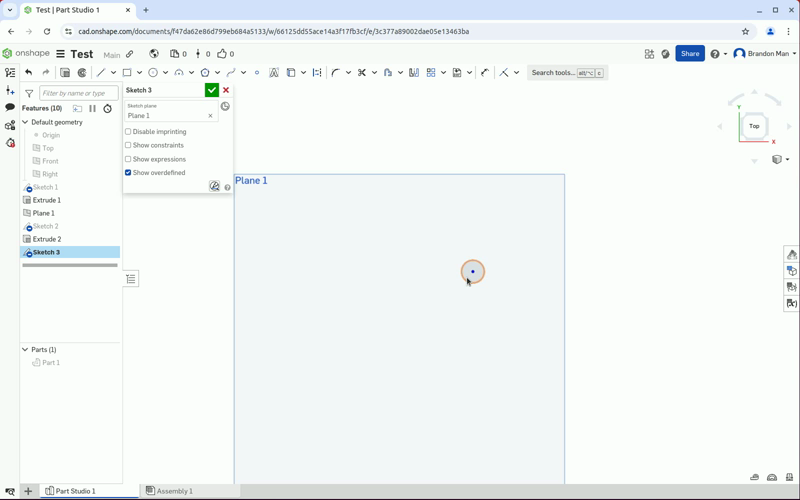
scroll(-6)
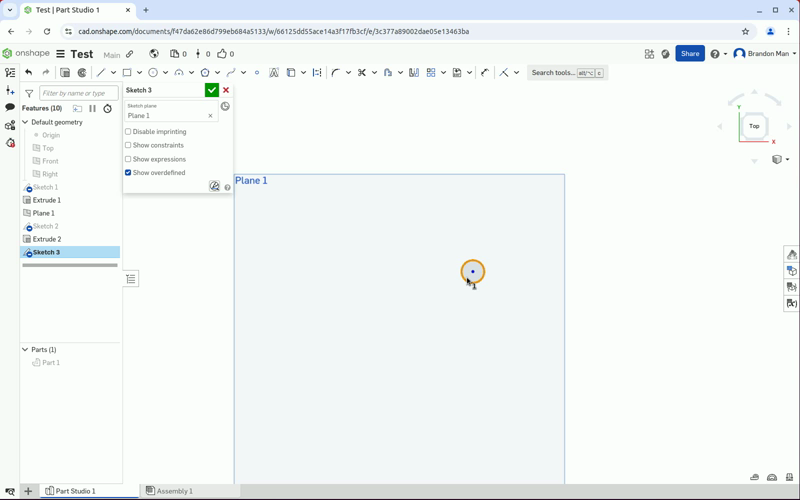
scroll(-6)
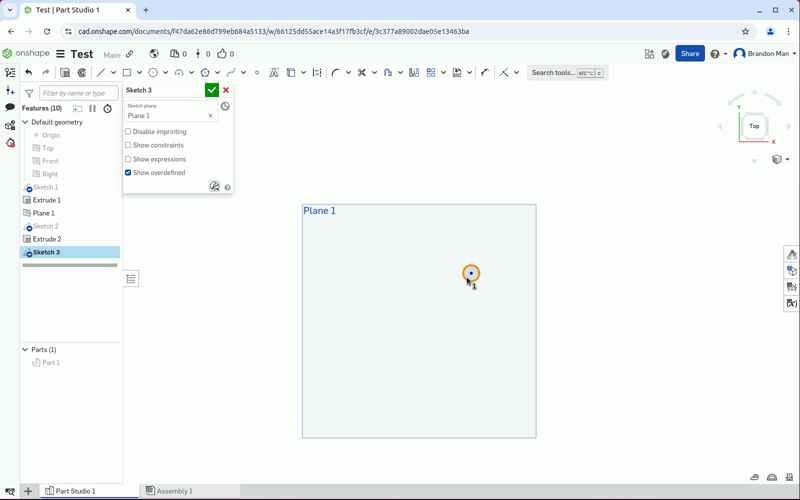
scroll(-6)
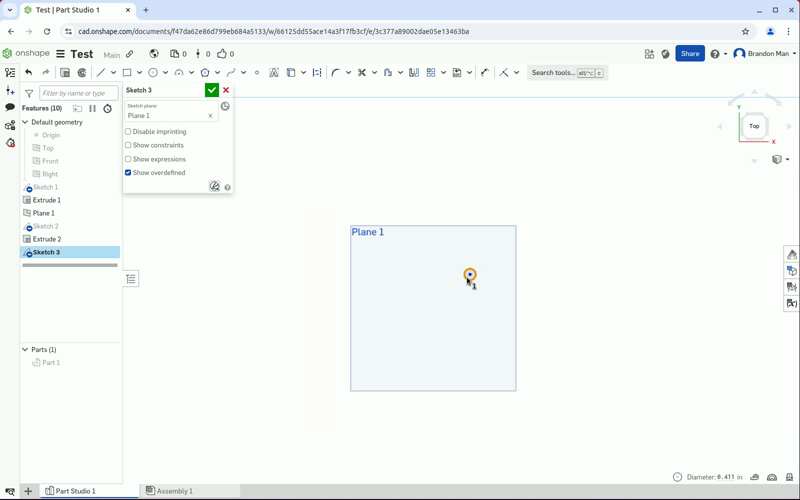
scroll(-6)
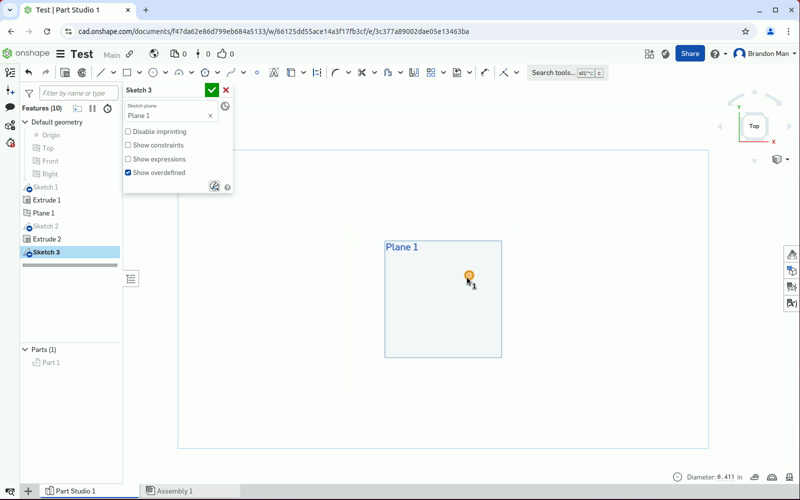
scroll(-6)
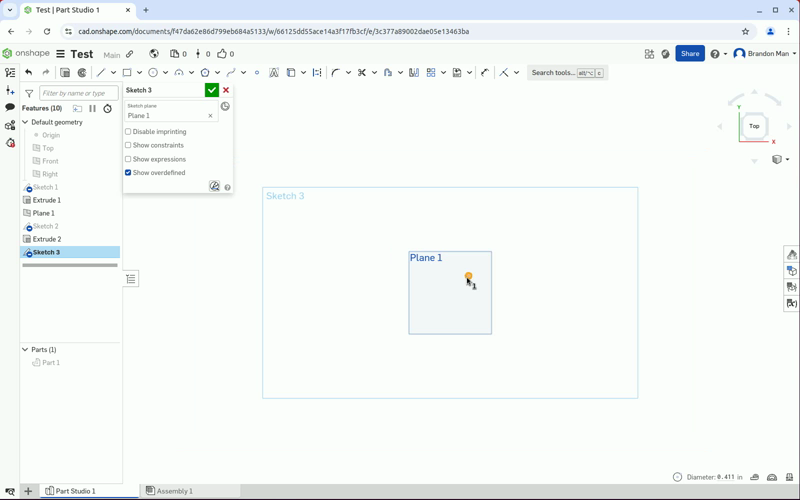
scroll(-6)
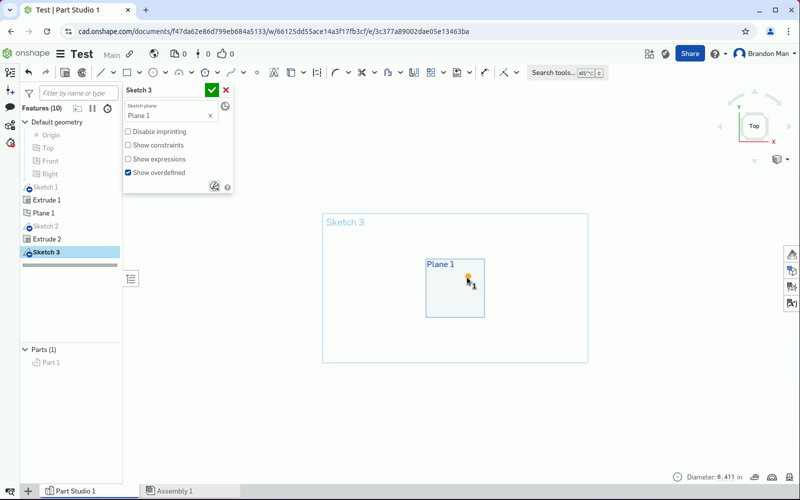
scroll(-6)
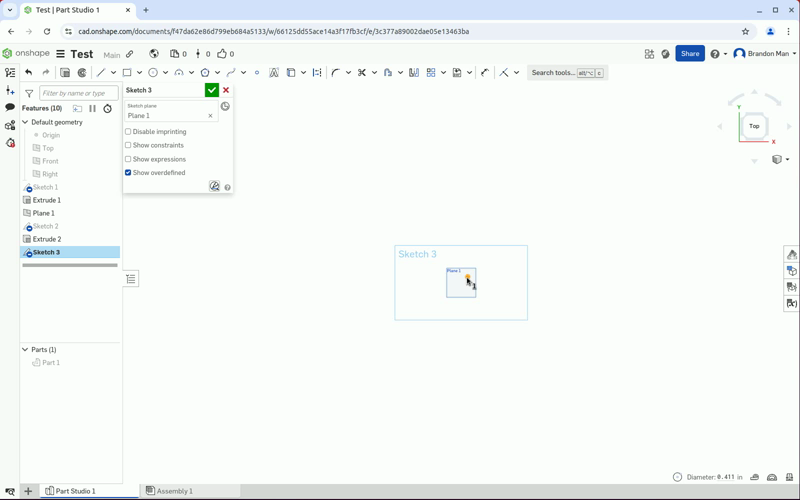
mouse_move(73, 352)
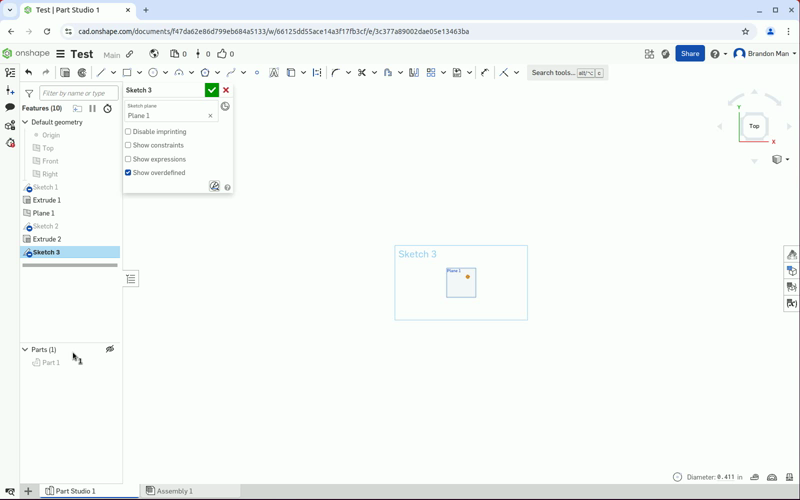
key(shift+y)
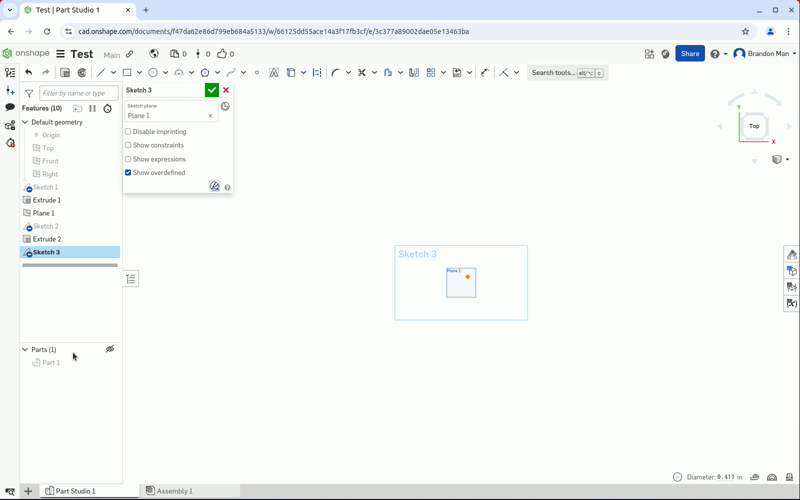
key(shift+e)
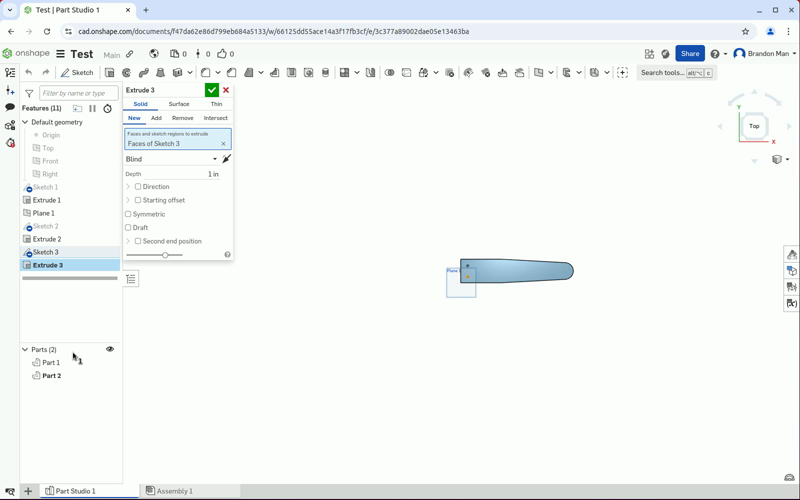
mouse_move(143, 106)
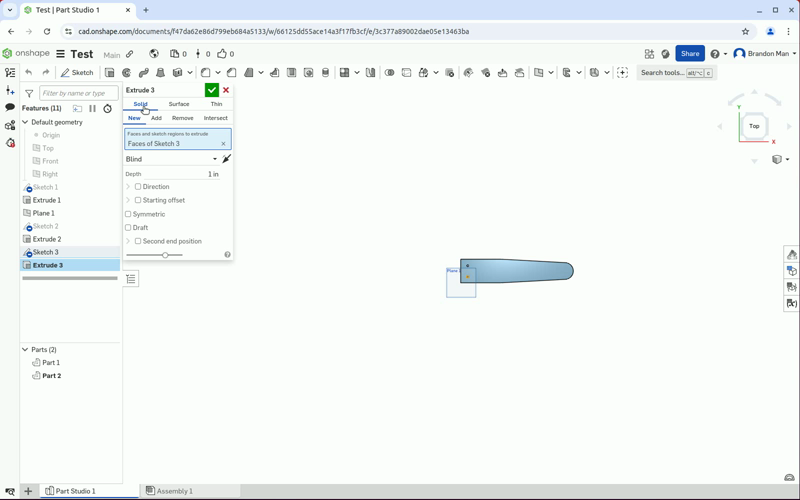
click(143, 106)
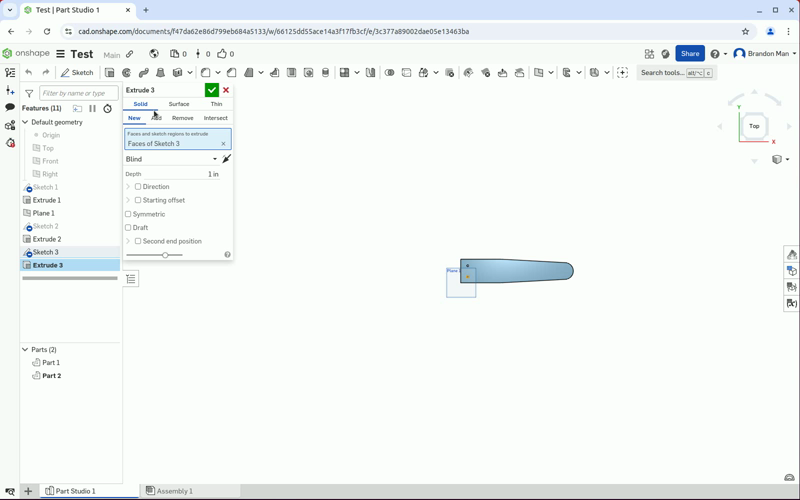
mouse_move(186, 120)
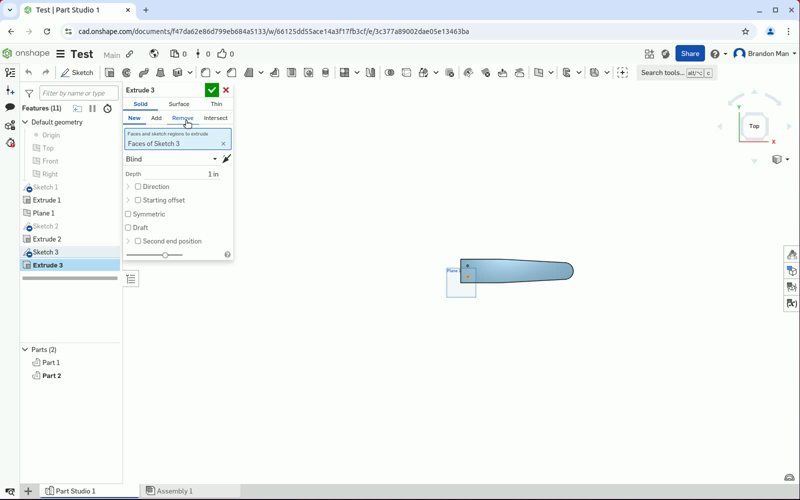
click(186, 120)
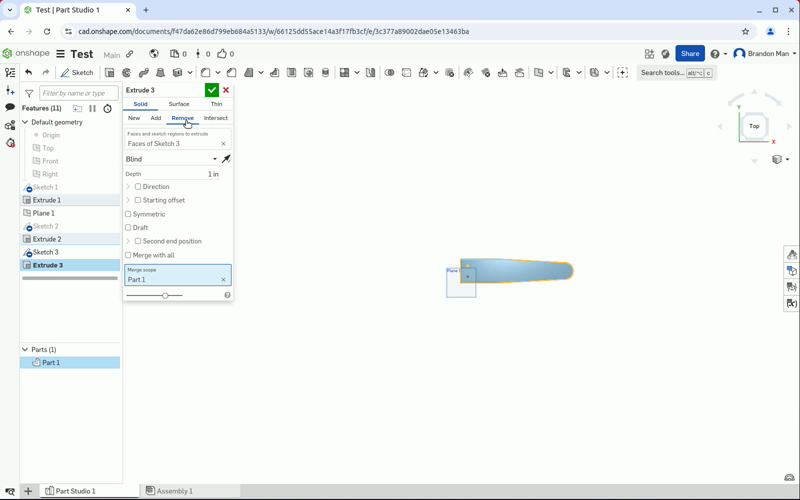
key(tab, 4)
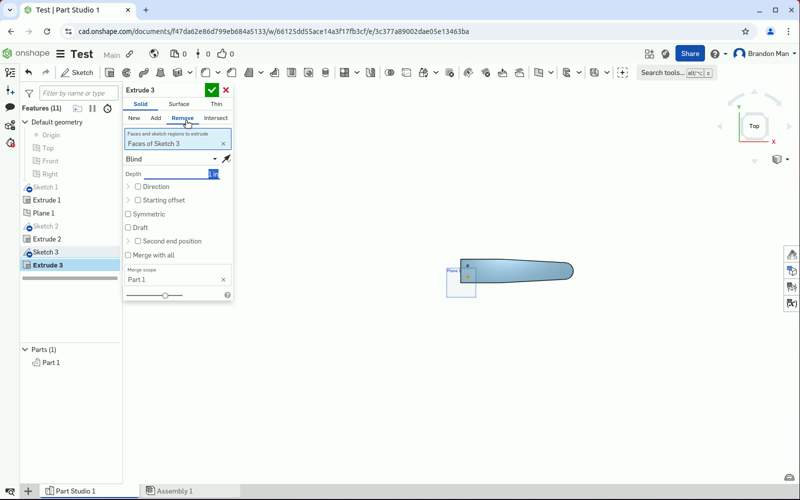
text(4.814)
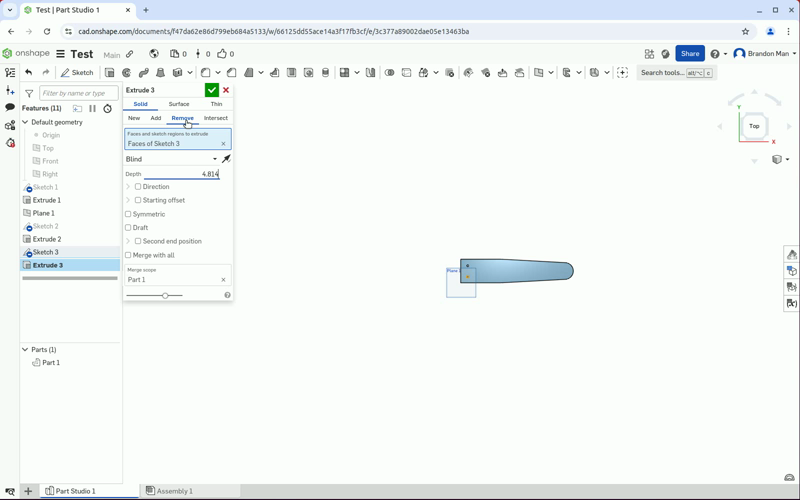
key(tab, 6)
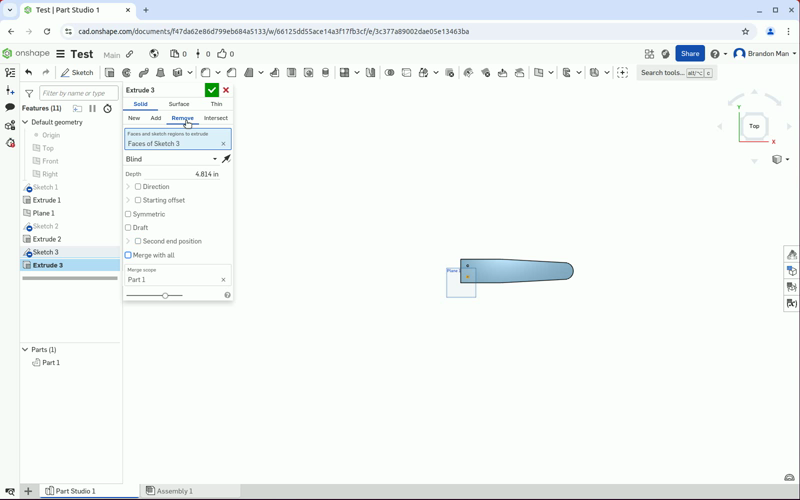
key(space)
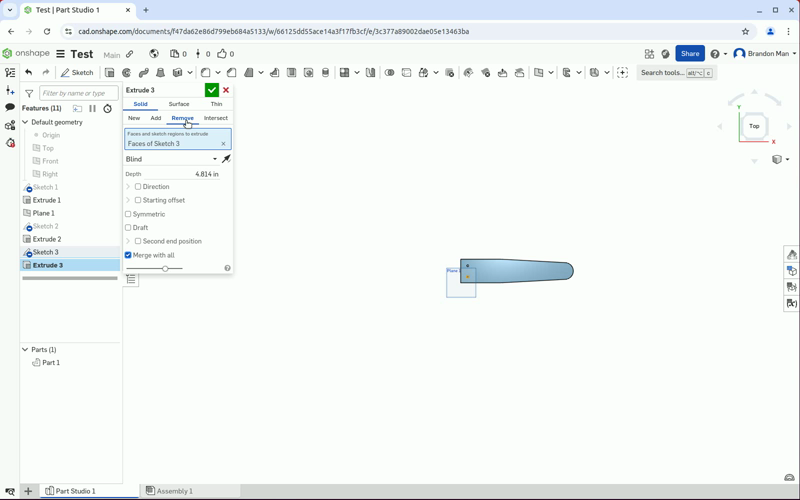
key(enter)
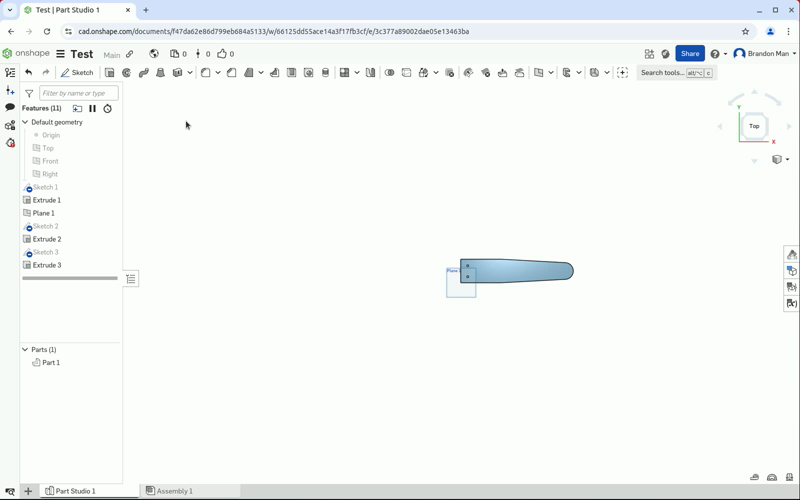
key(shift+h)
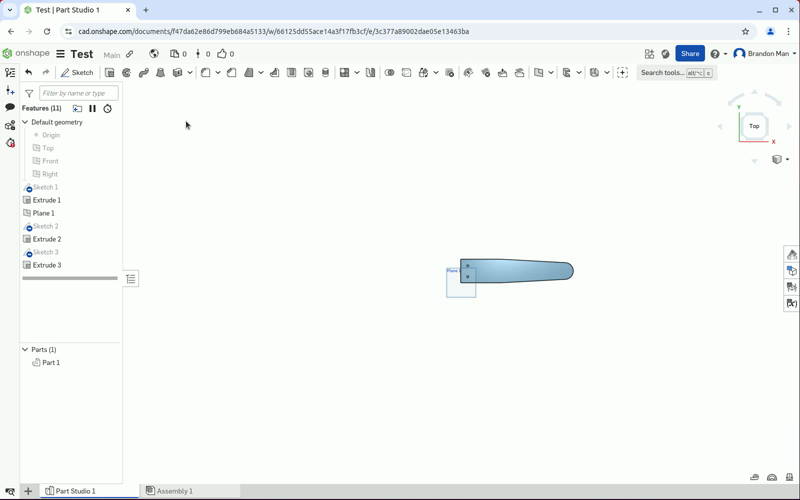
key(shift+h)
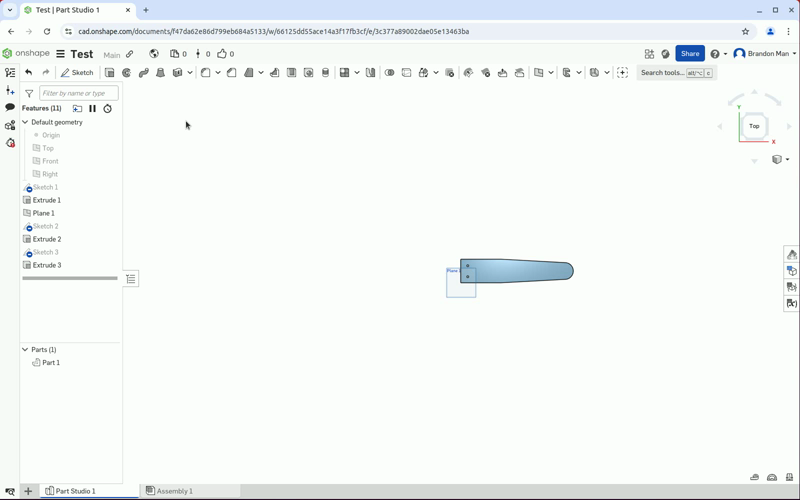
mouse_move(73, 189)
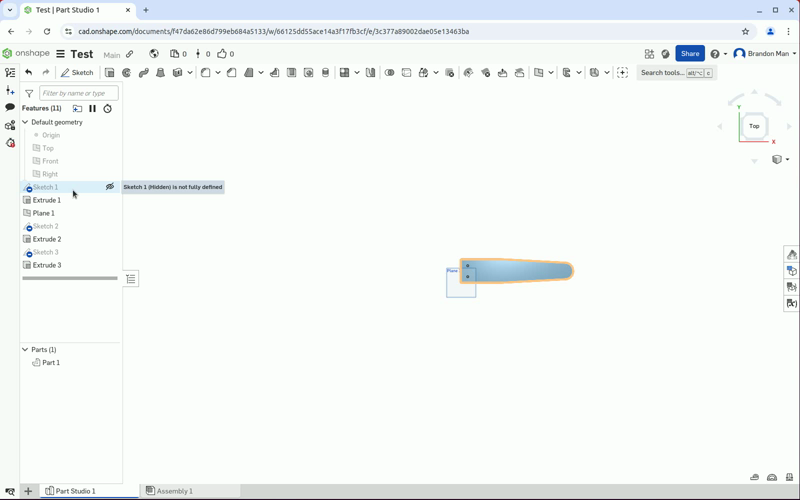
click(73, 189)
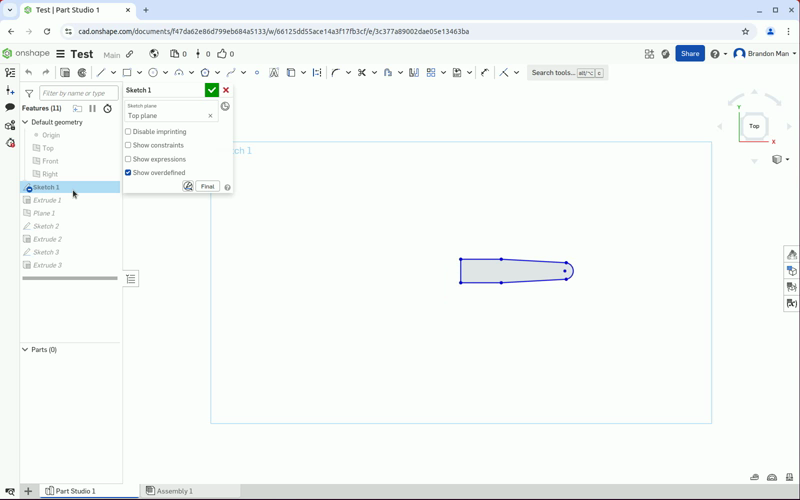
mouse_move(229, 92)
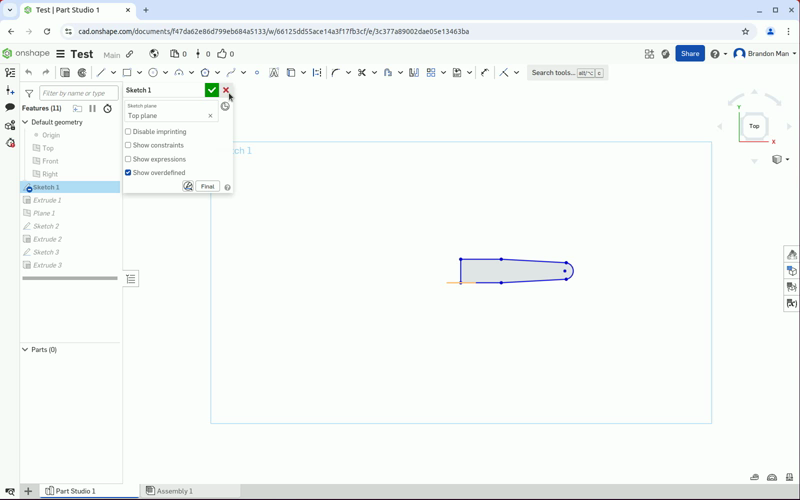
click(229, 92)
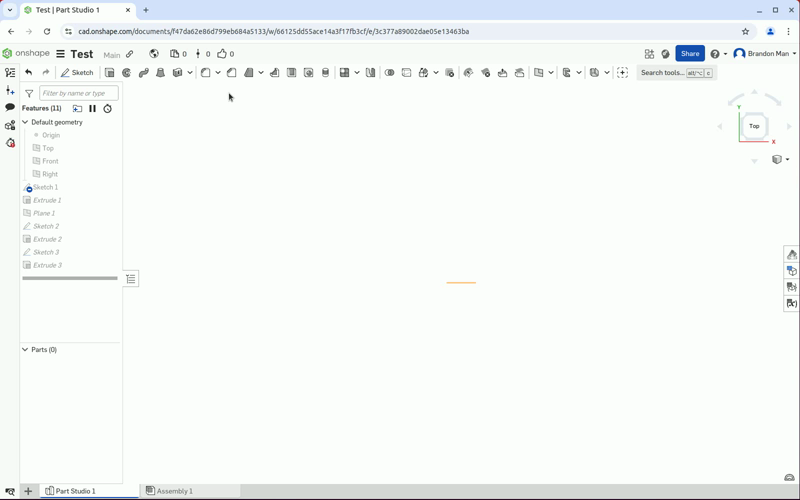
key(shift+s)
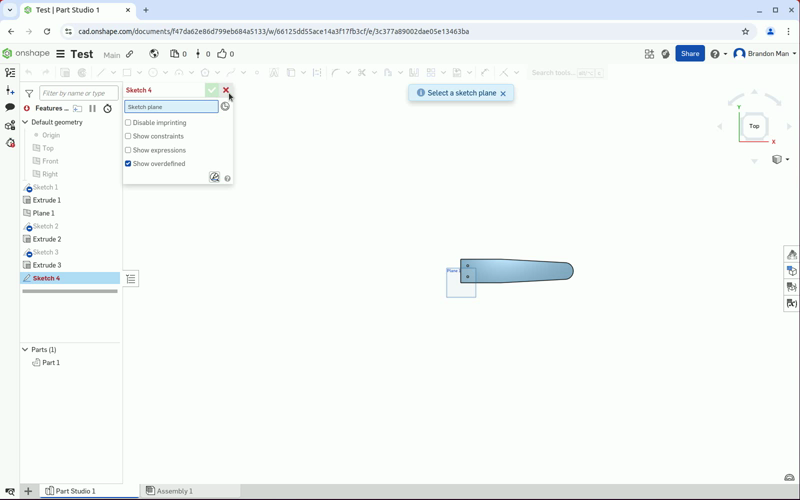
mouse_move(73, 215)
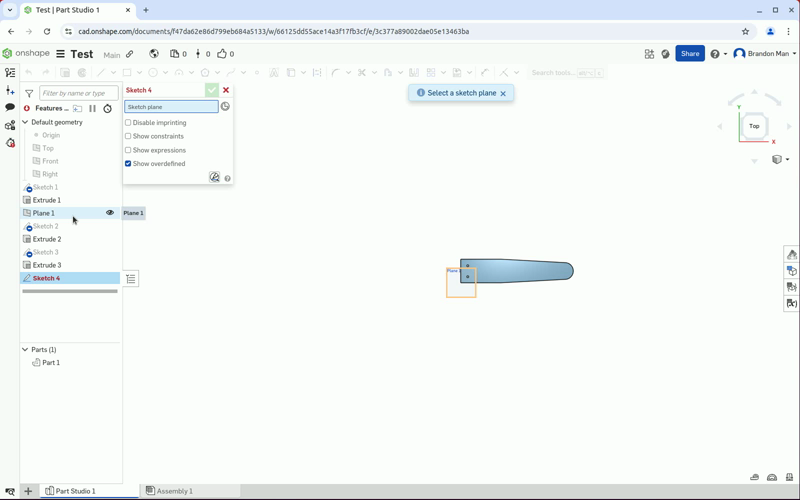
click(73, 215)
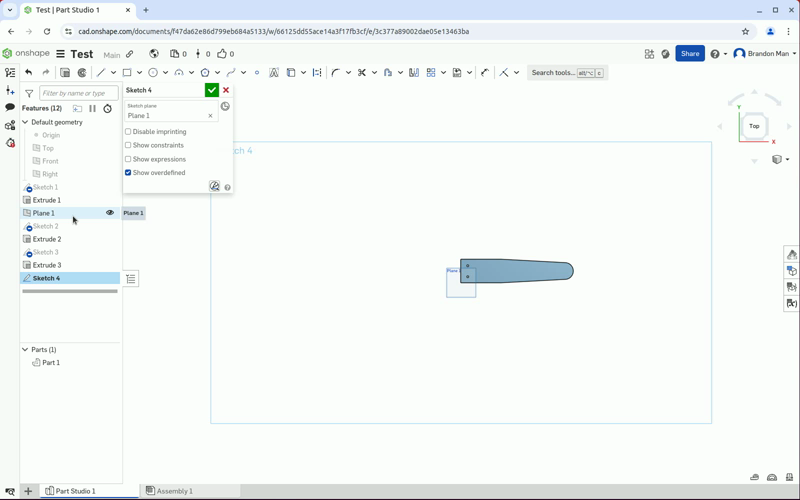
mouse_move(73, 352)
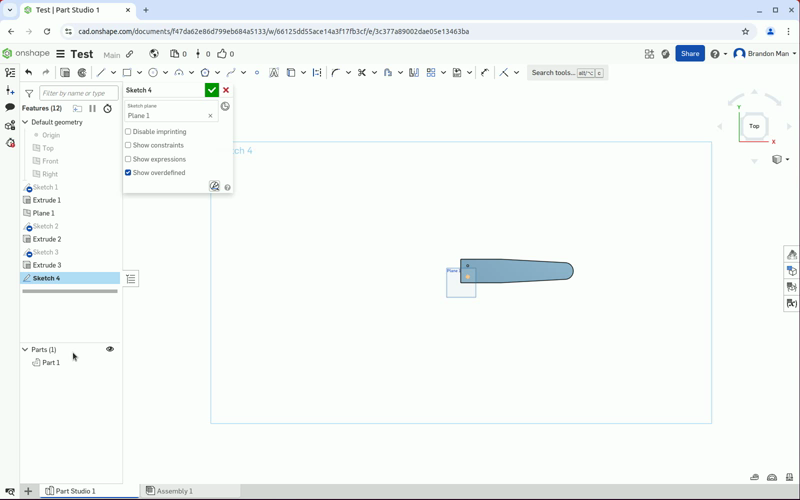
key(y)
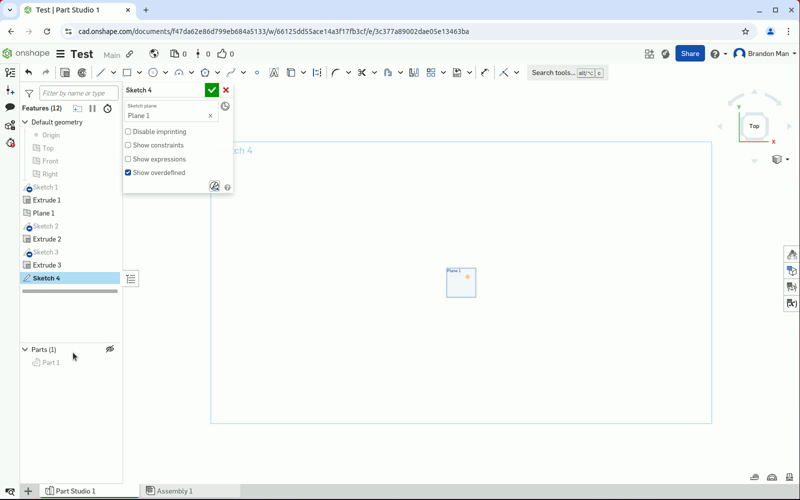
key(c)
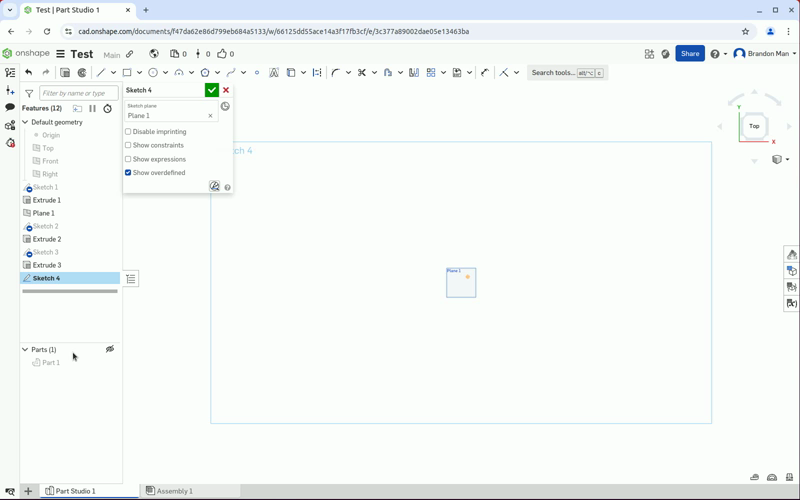
key_down(shift)
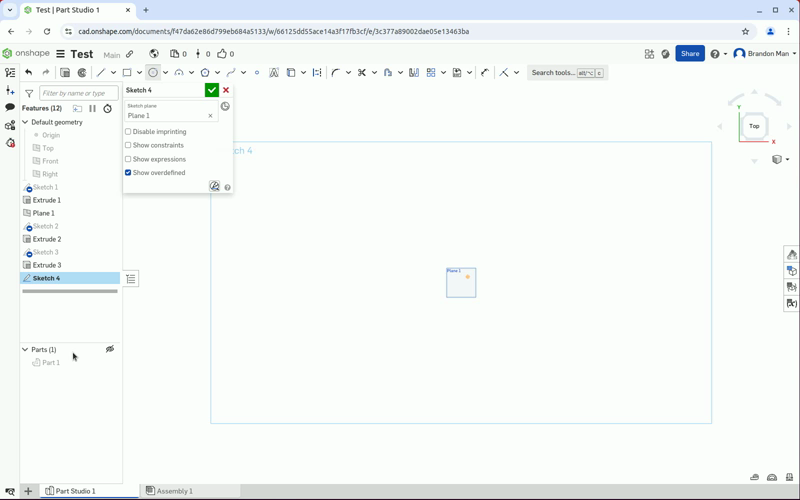
mouse_move(497, 276)
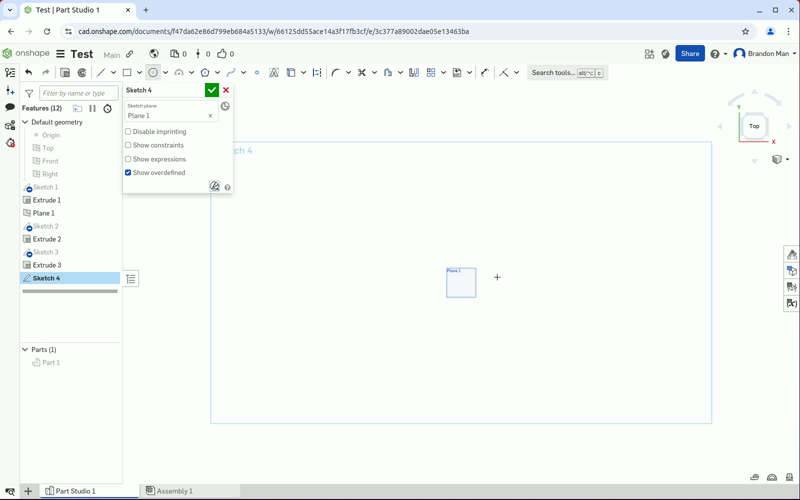
click(497, 276)
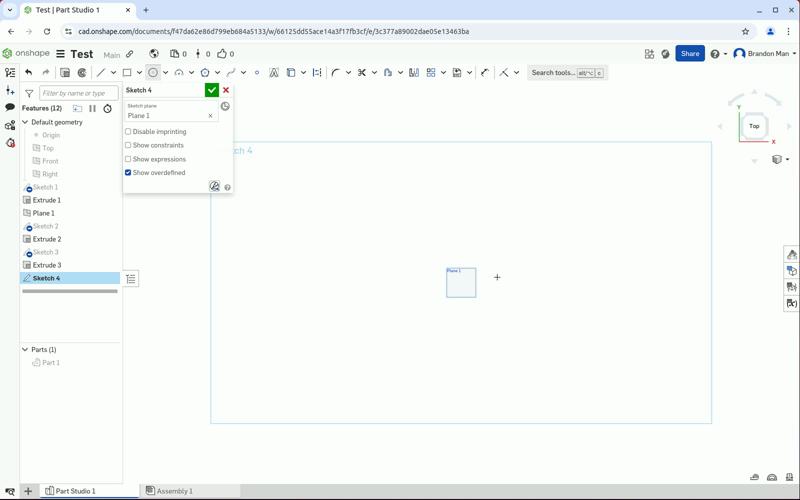
key_up(shift)
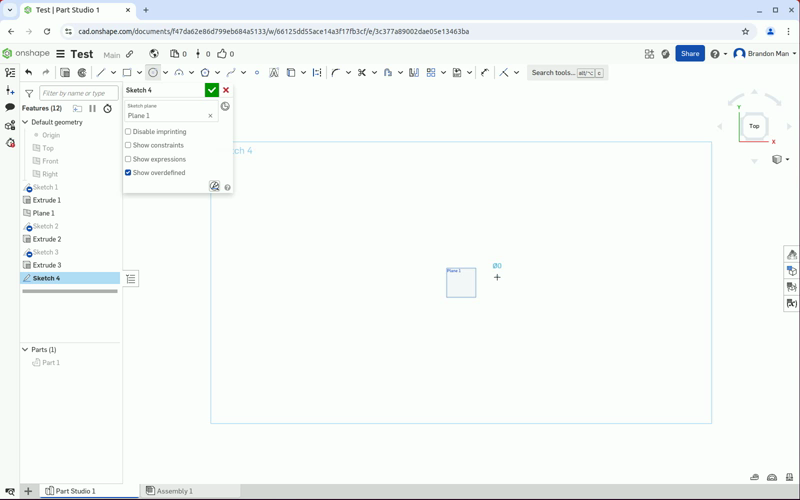
mouse_move(498, 276)
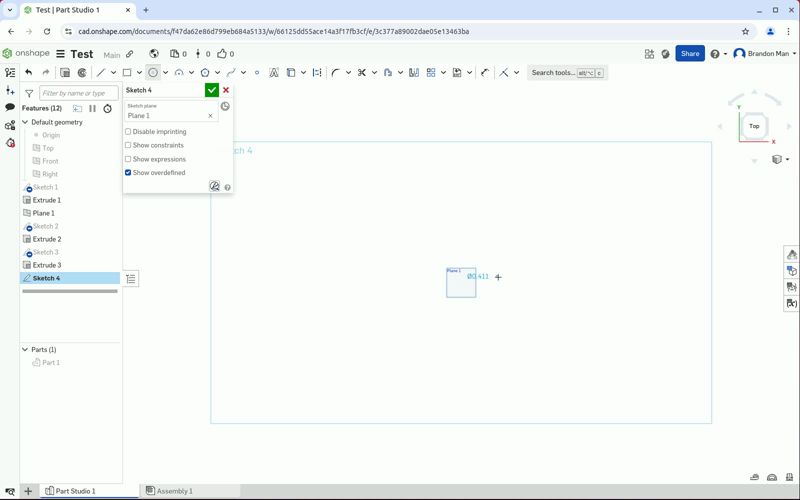
scroll(6)
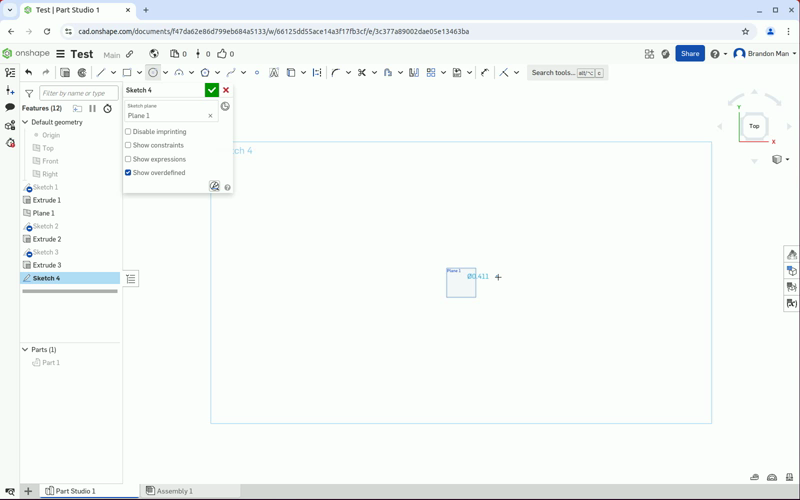
scroll(6)
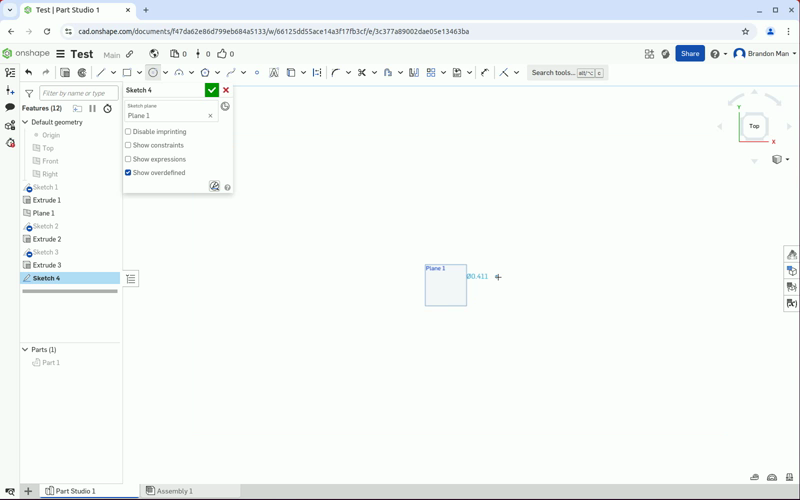
scroll(6)
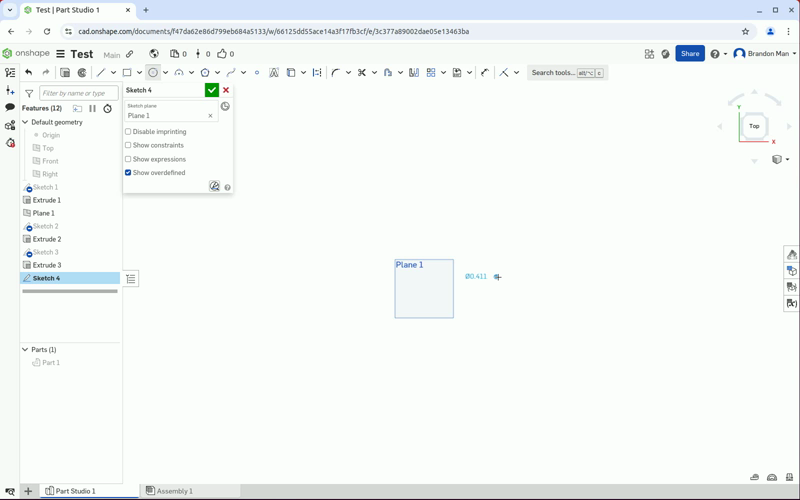
scroll(6)
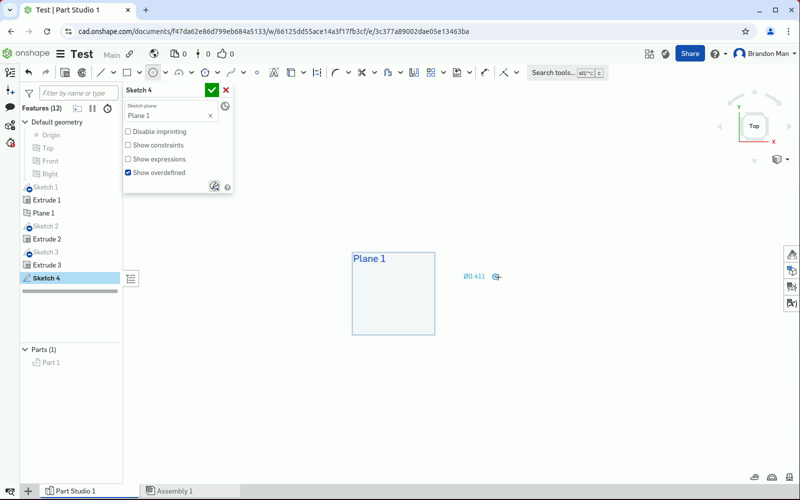
scroll(6)
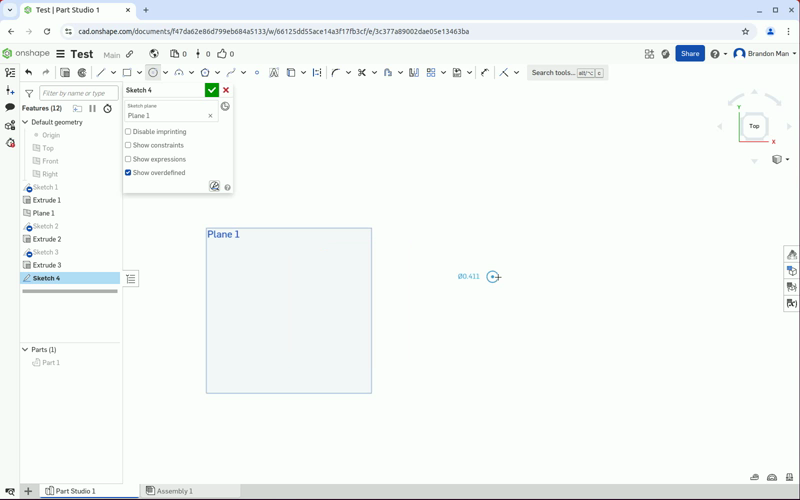
scroll(6)
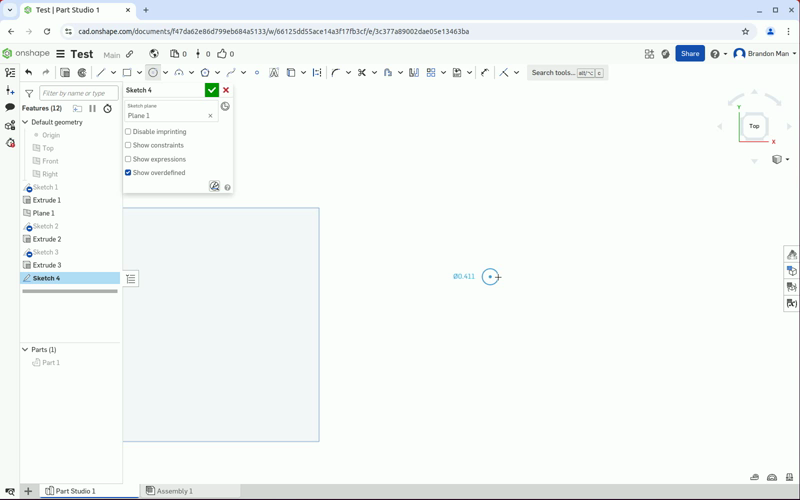
scroll(6)
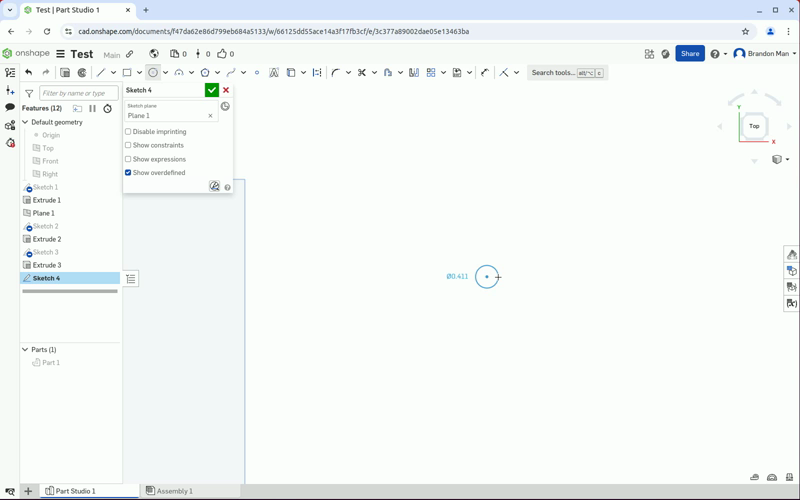
click(498, 276)
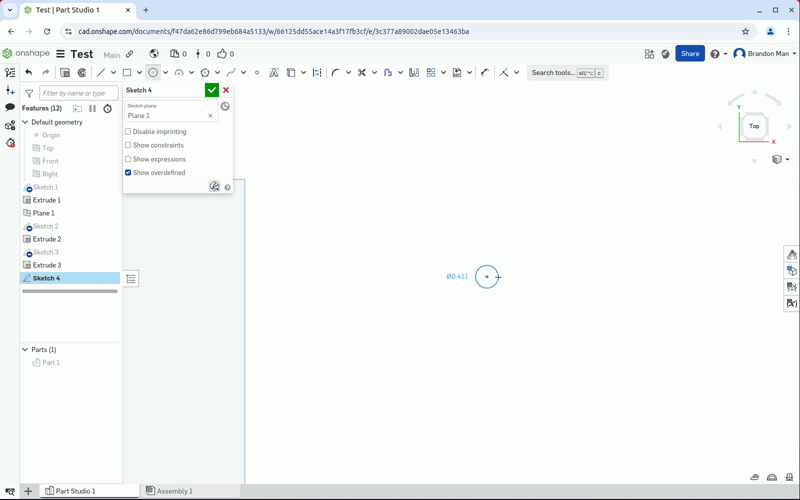
scroll(-6)
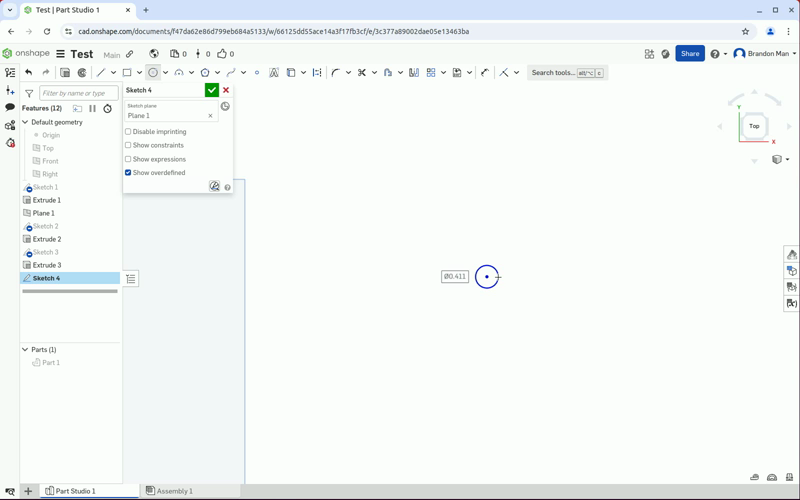
scroll(-6)
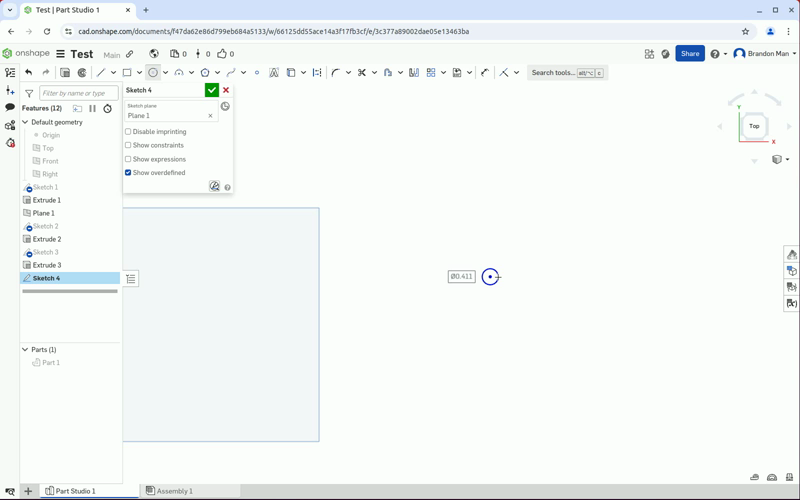
scroll(-6)
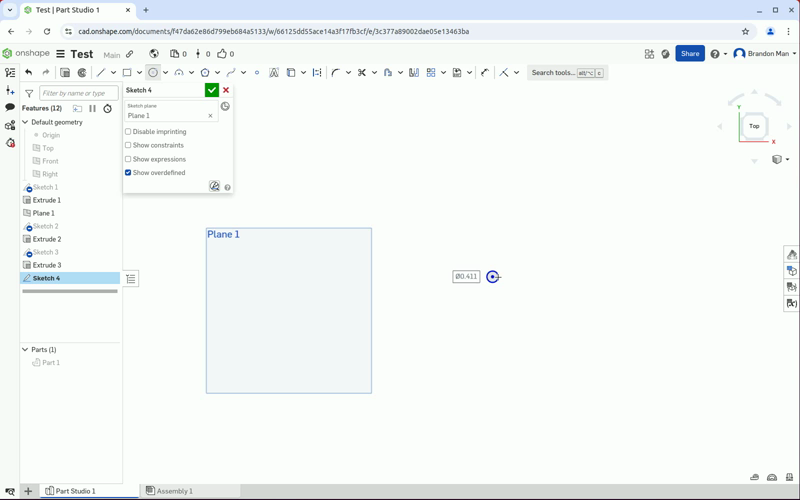
scroll(-6)
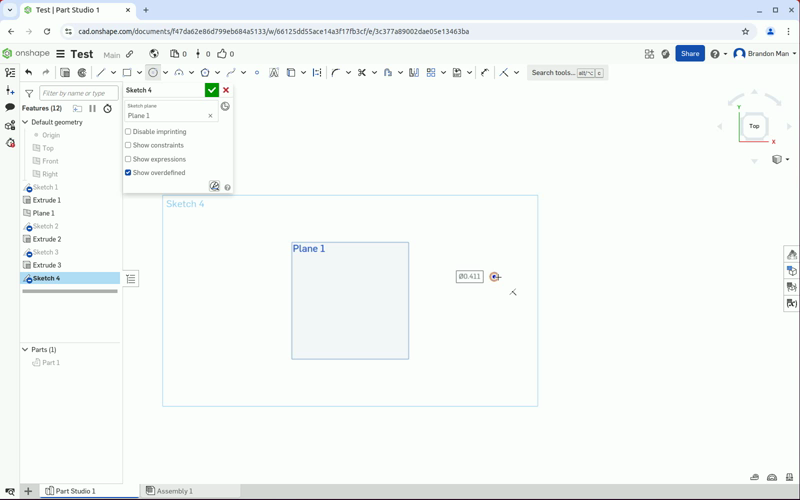
scroll(-6)
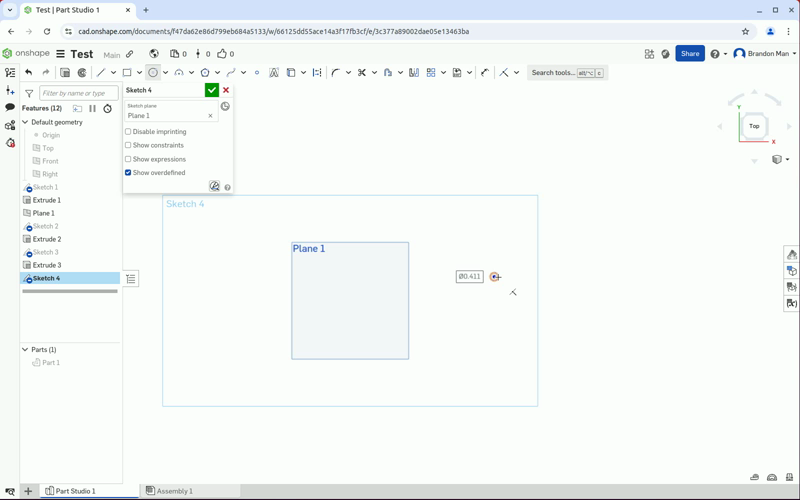
scroll(-6)
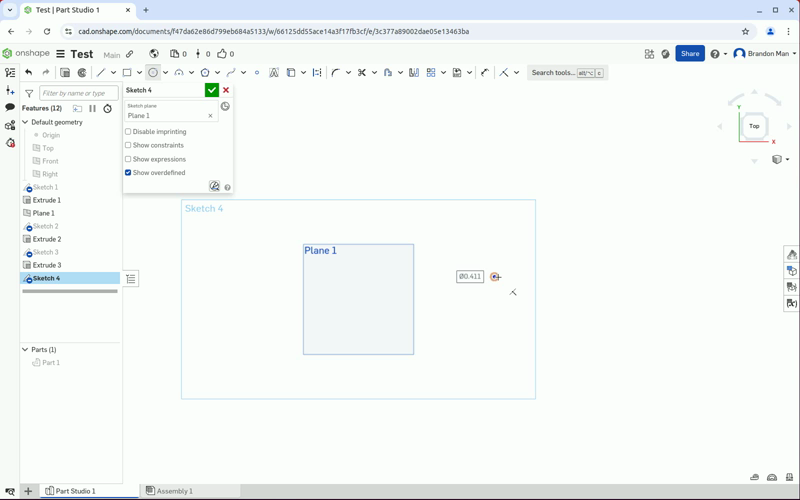
scroll(-6)
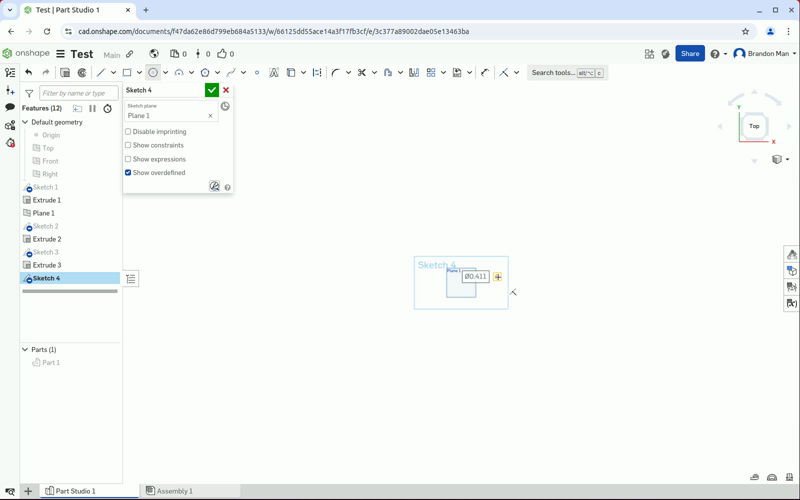
key(esc)
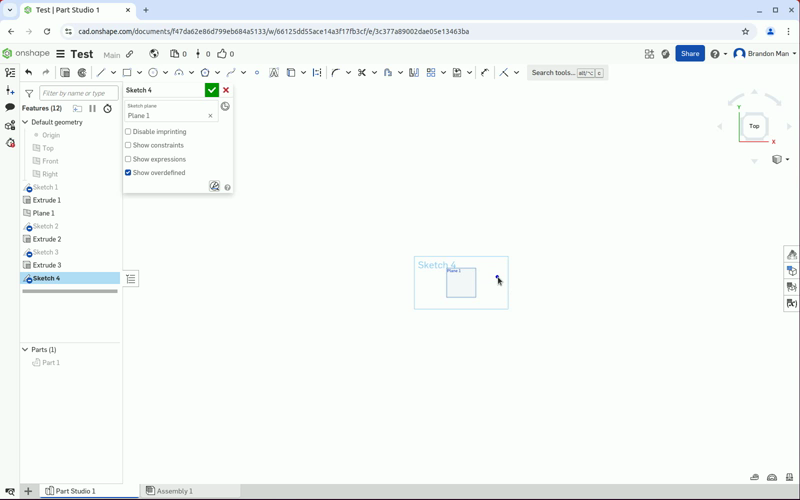
mouse_move(496, 276)
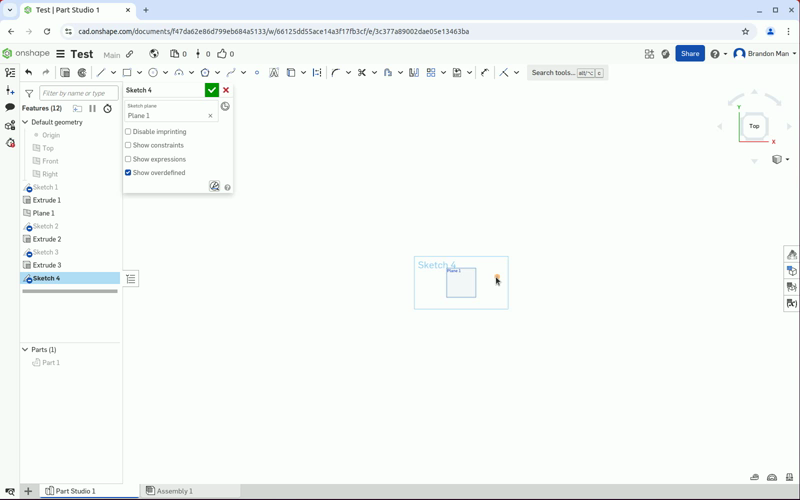
scroll(6)
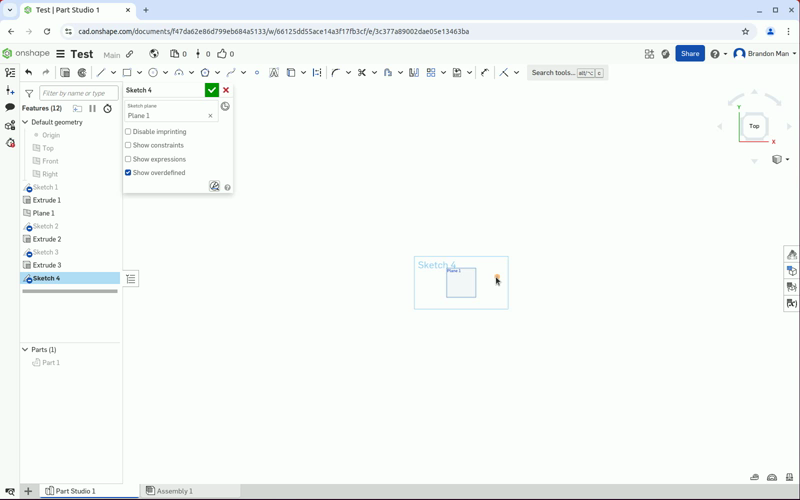
scroll(6)
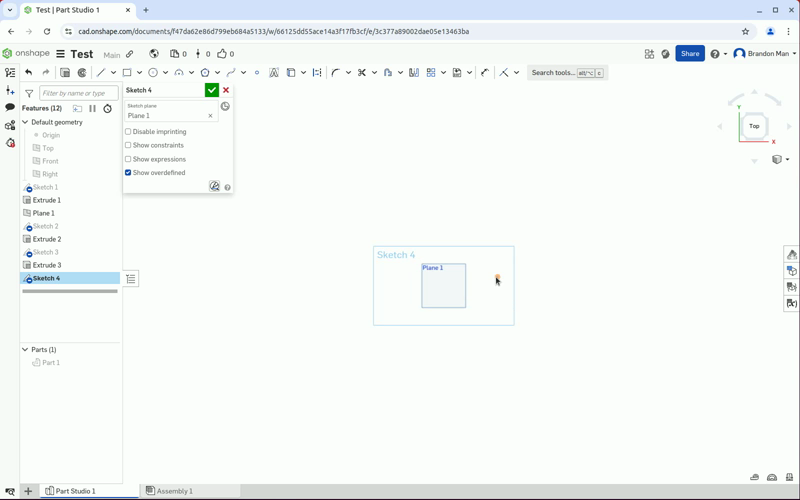
scroll(6)
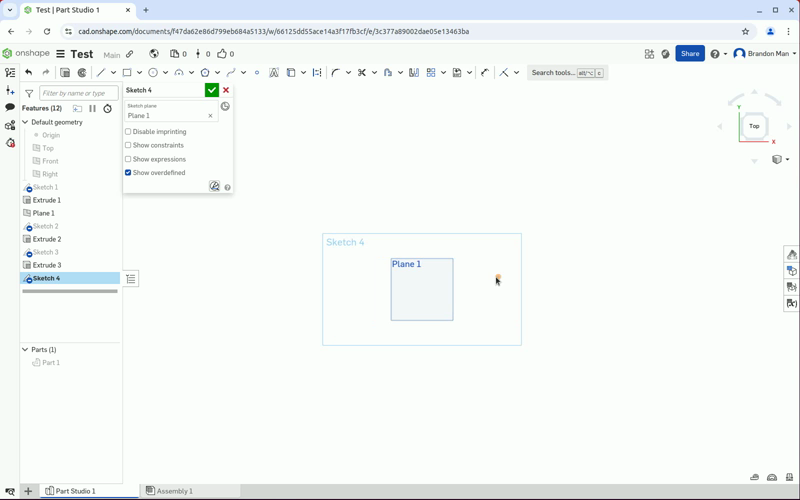
scroll(6)
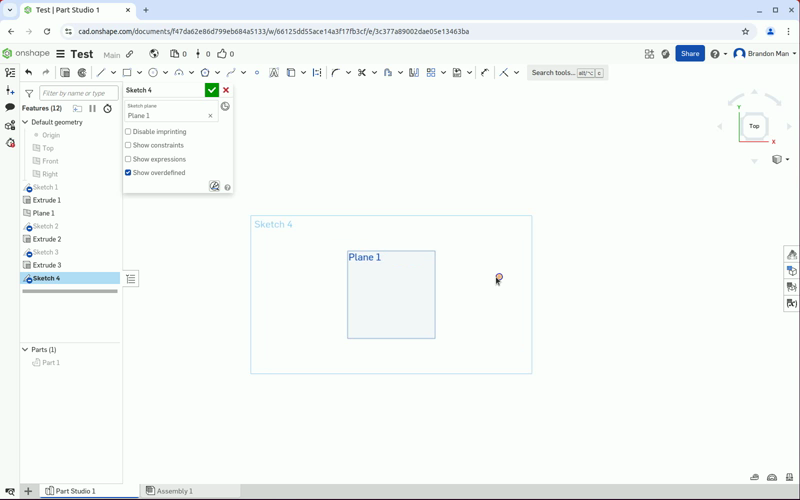
scroll(6)
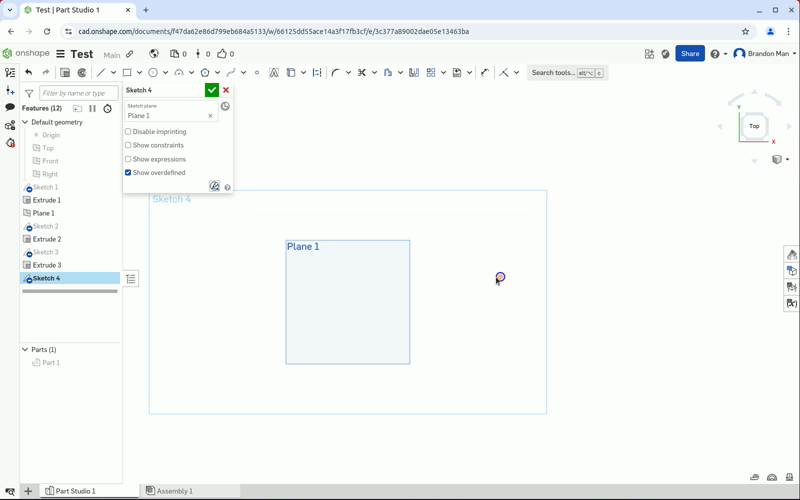
scroll(6)
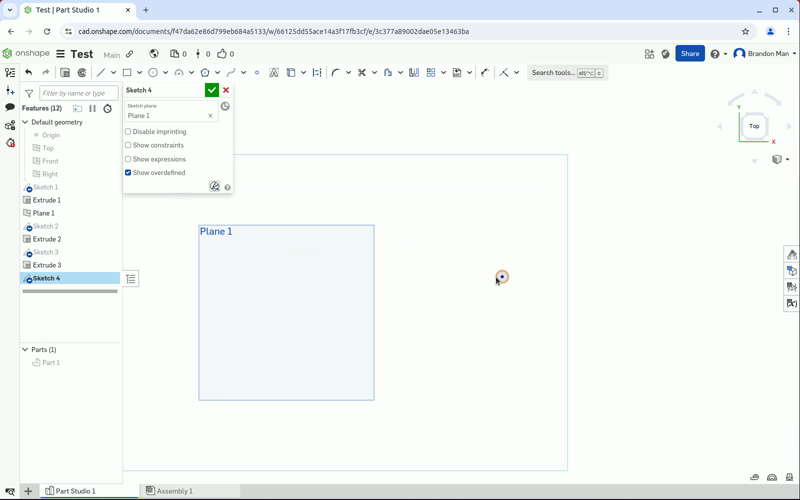
scroll(6)
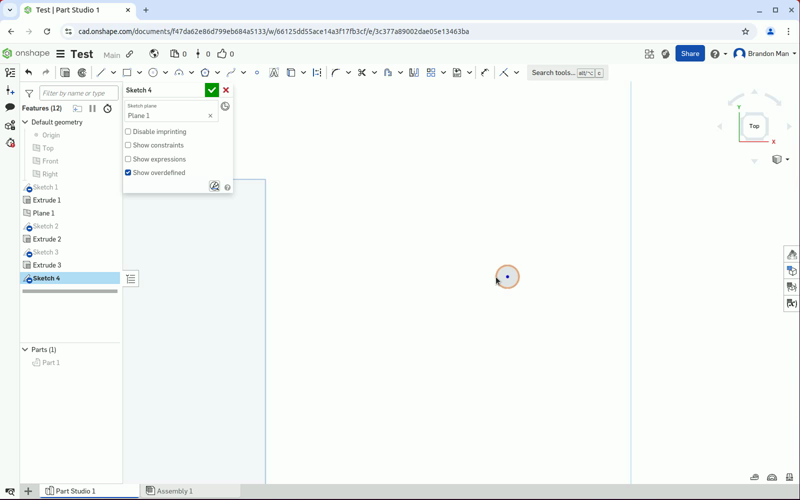
click(496, 276)
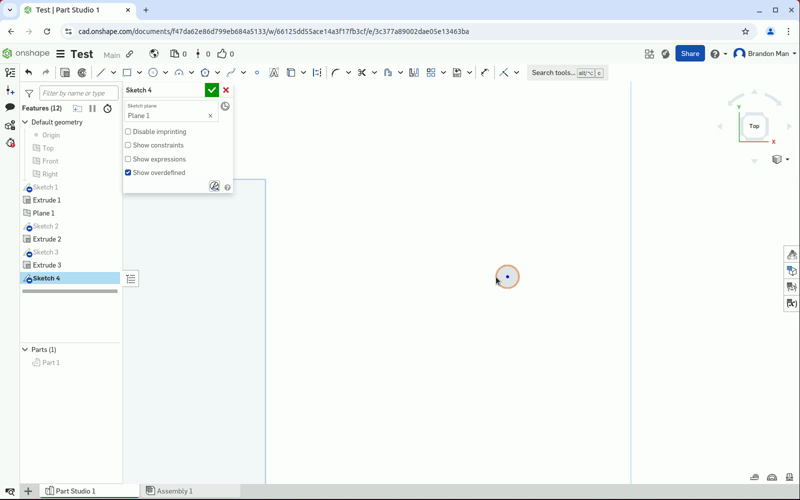
scroll(-6)
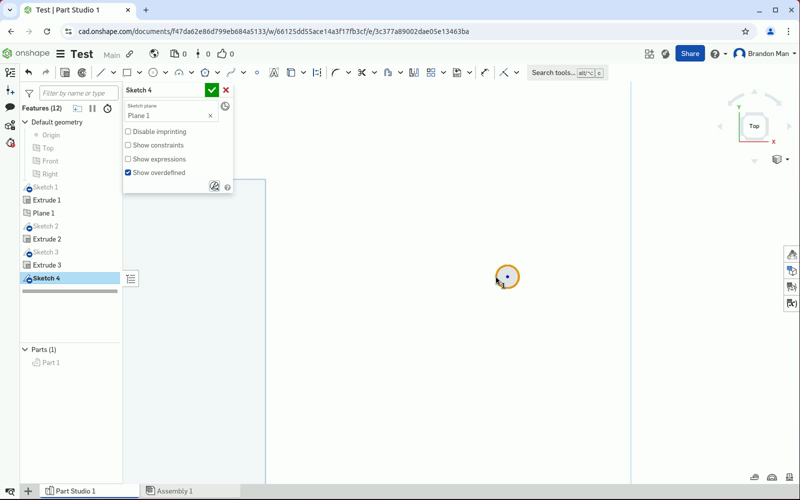
scroll(-6)
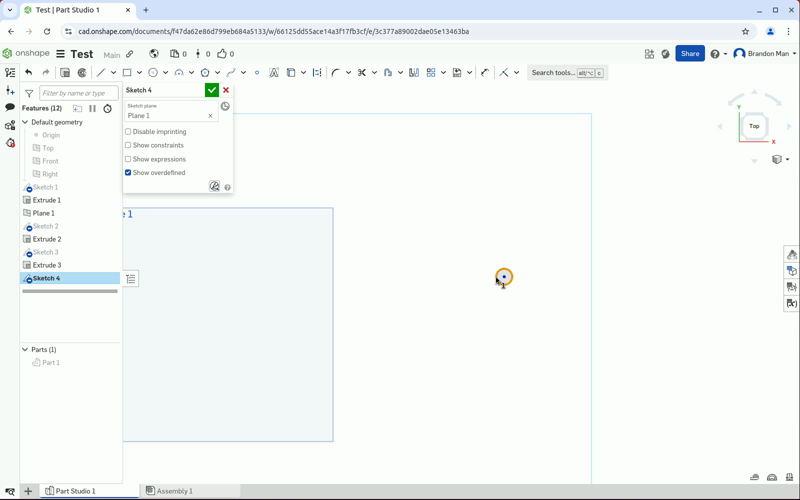
scroll(-6)
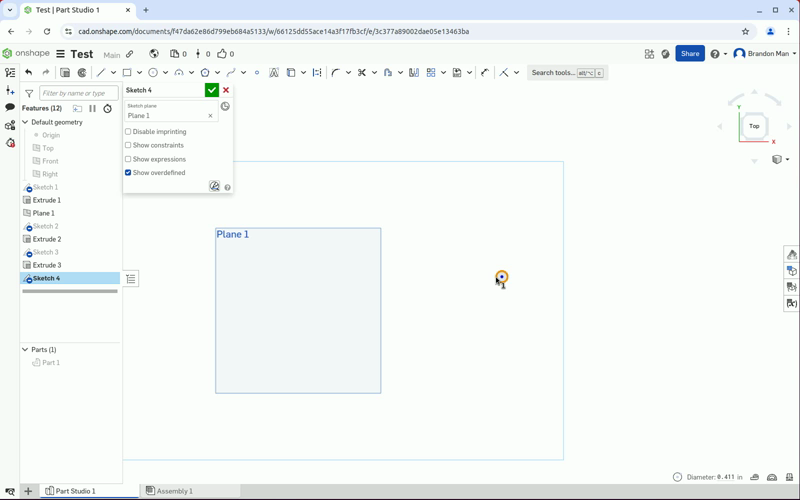
scroll(-6)
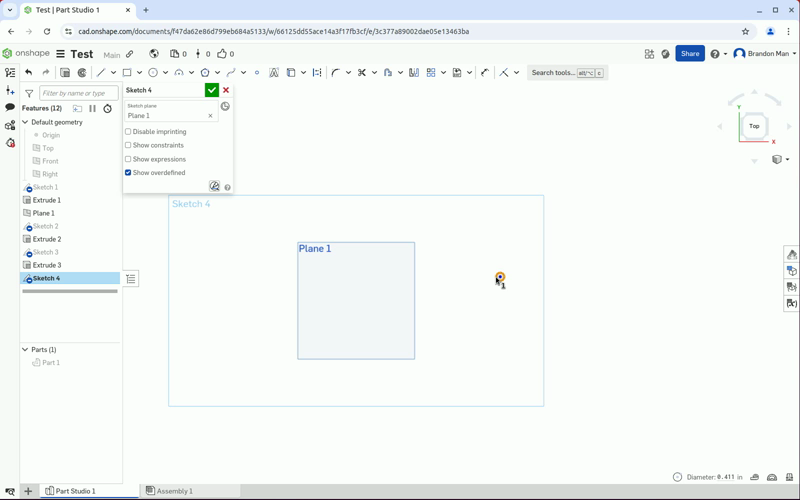
scroll(-6)
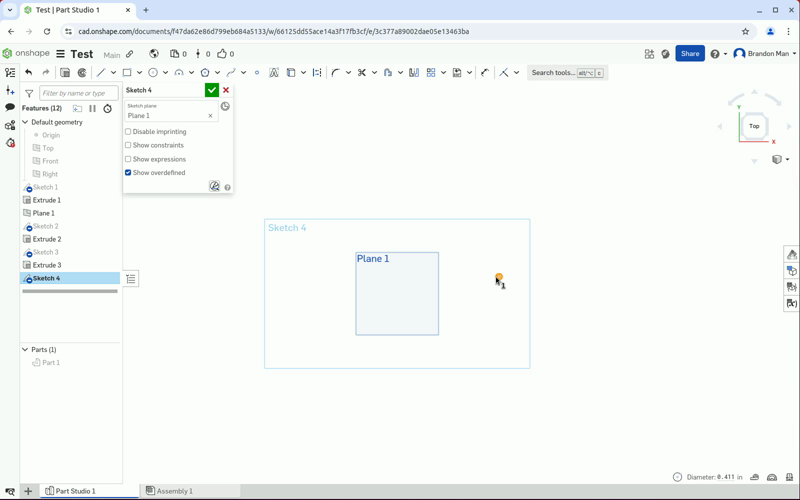
scroll(-6)
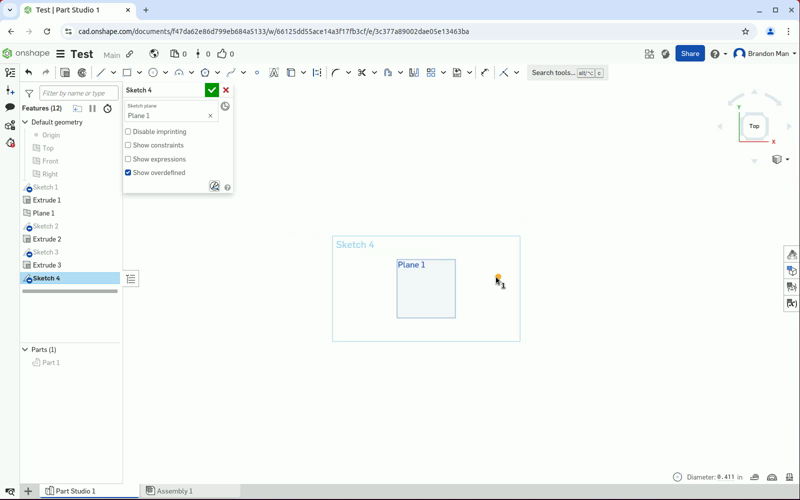
scroll(-6)
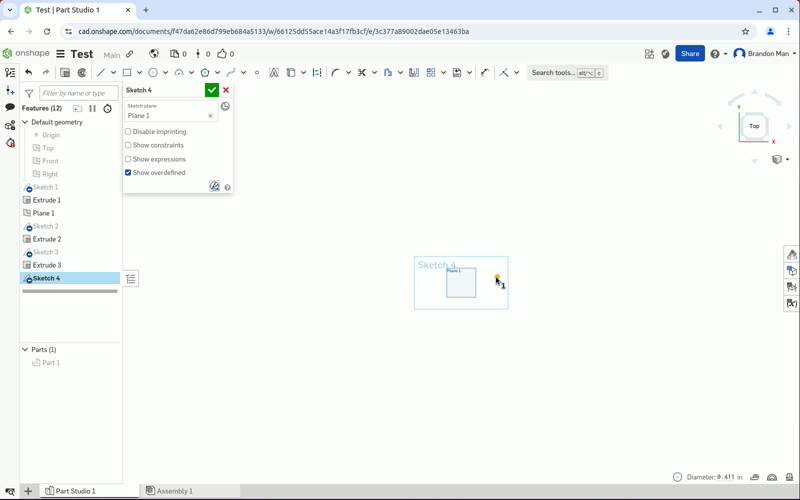
mouse_move(73, 352)
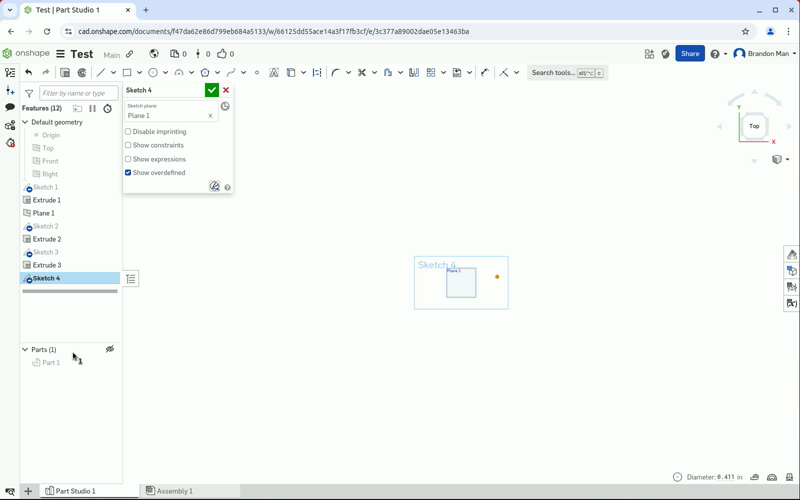
key(shift+y)
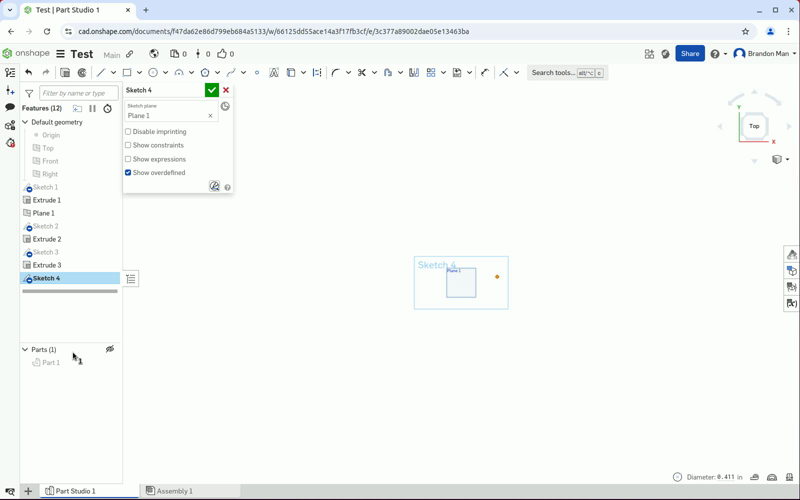
key(shift+e)
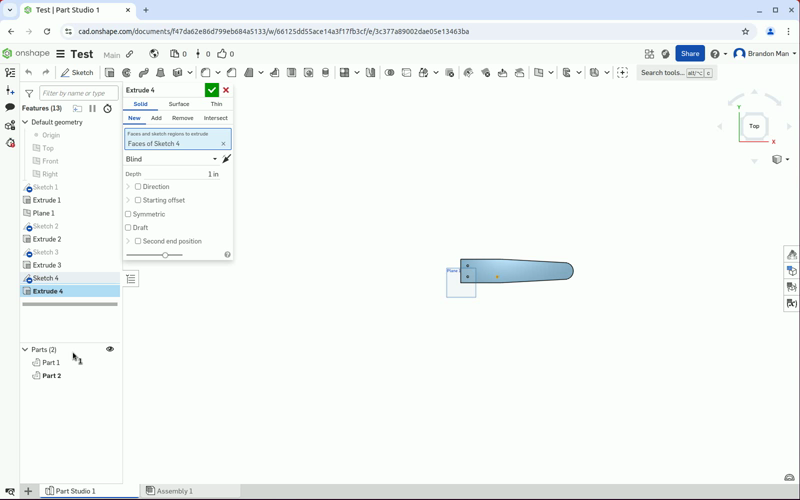
mouse_move(143, 106)
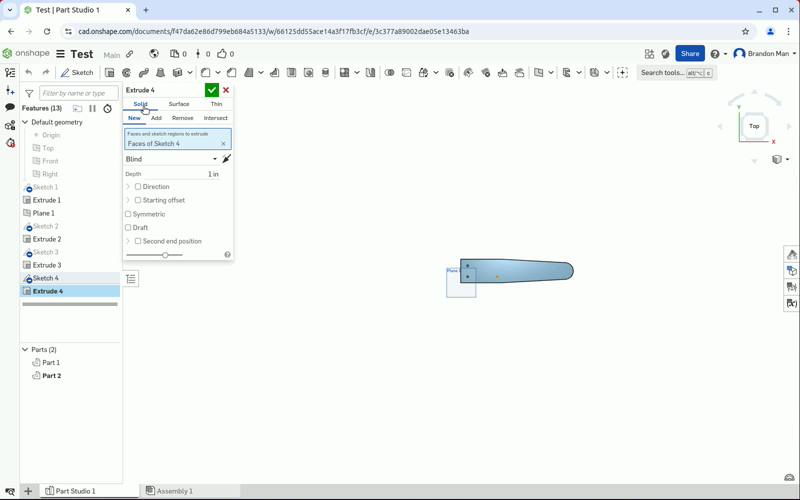
click(143, 106)
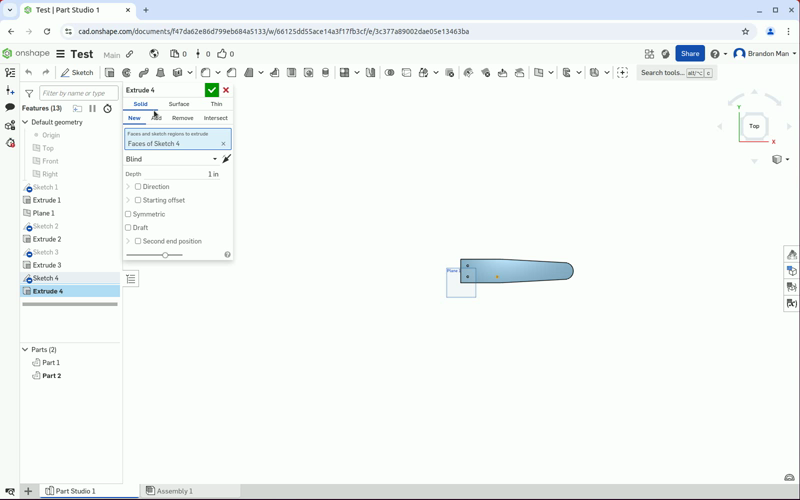
mouse_move(186, 120)
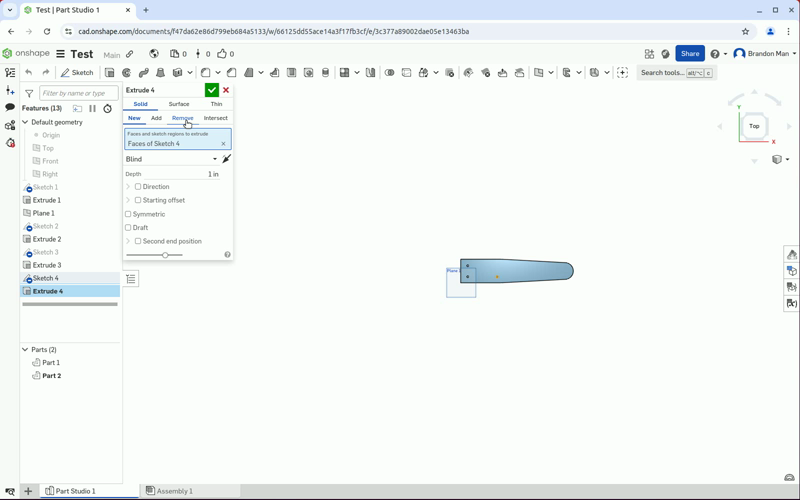
click(186, 120)
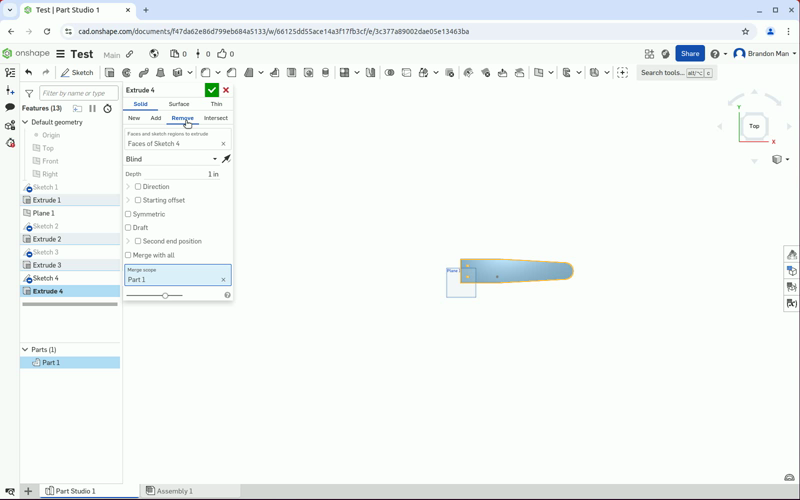
key(tab, 4)
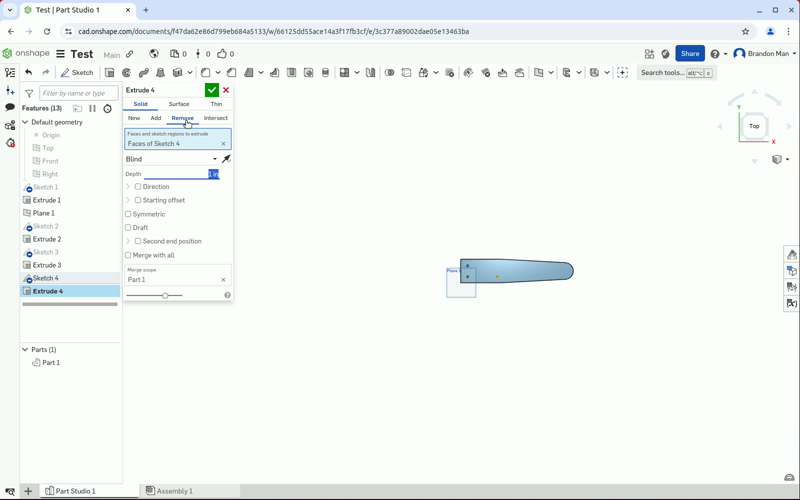
text(4.814)
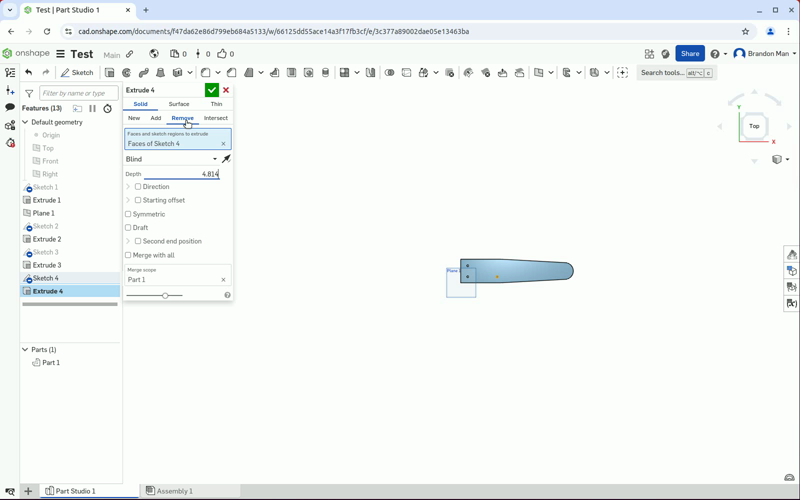
key(tab, 6)
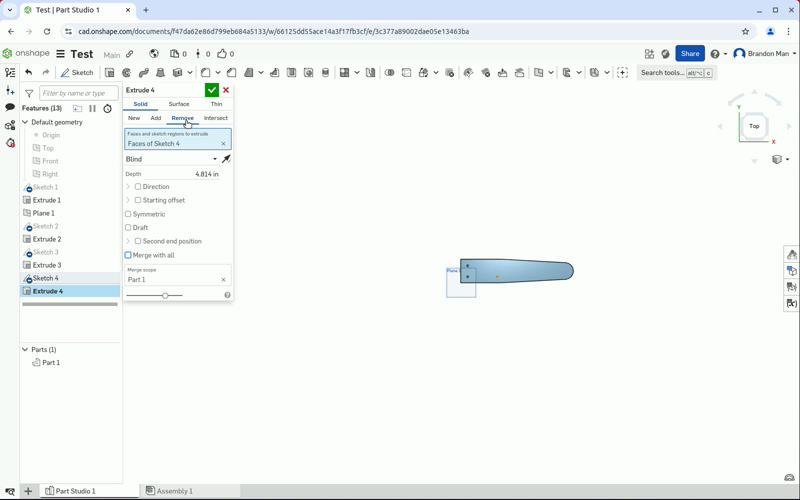
key(space)
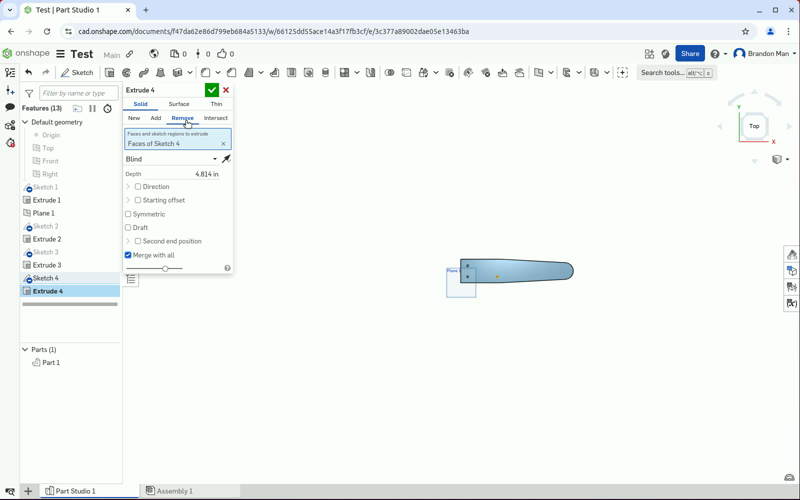
key(enter)
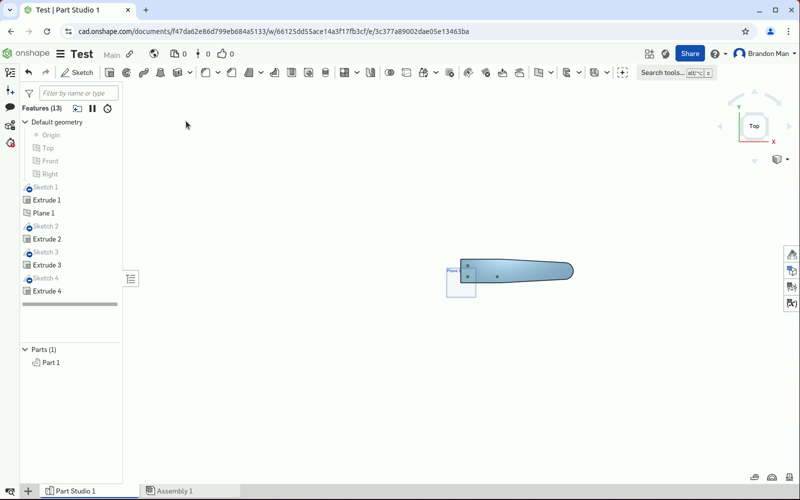
key(shift+h)
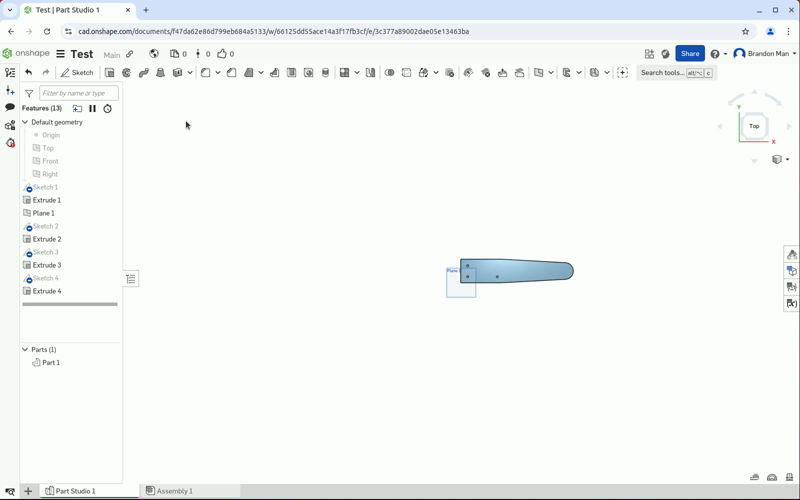
key(shift+h)
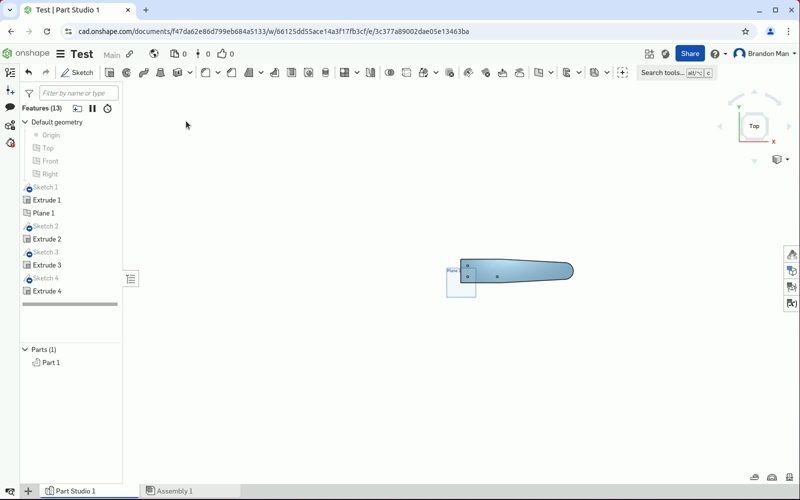
mouse_move(73, 189)
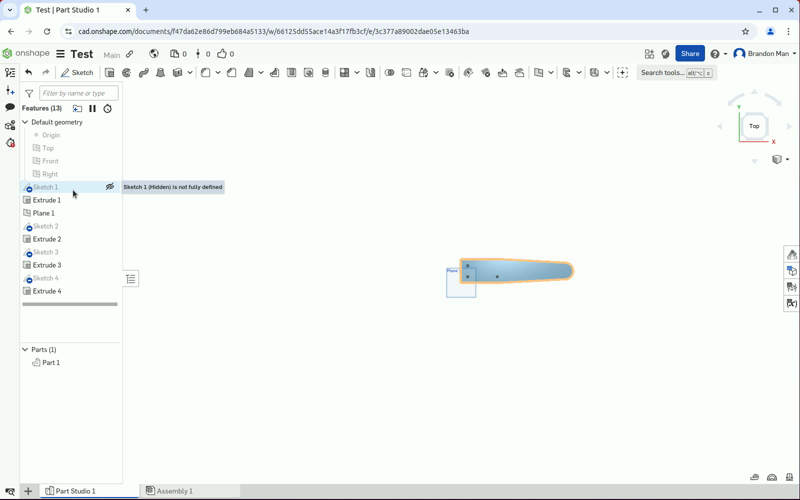
click(73, 189)
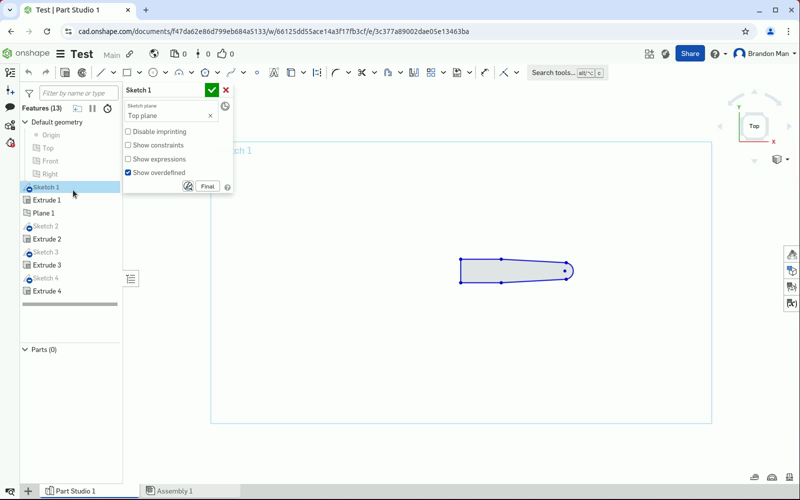
mouse_move(229, 92)
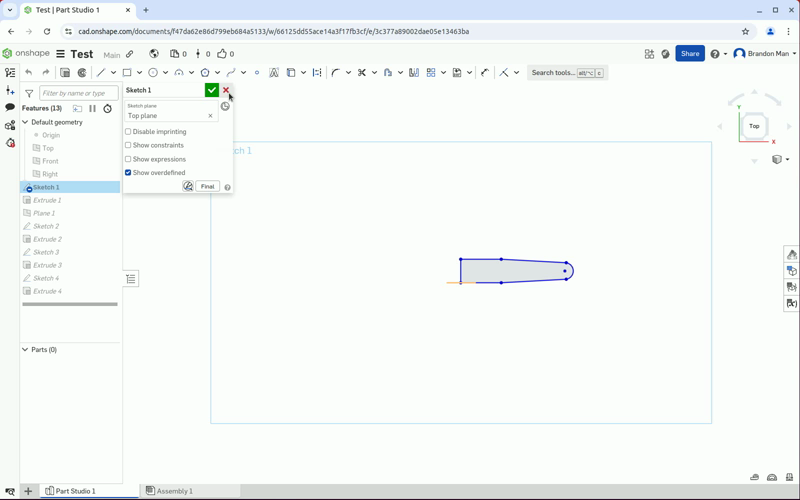
click(229, 92)
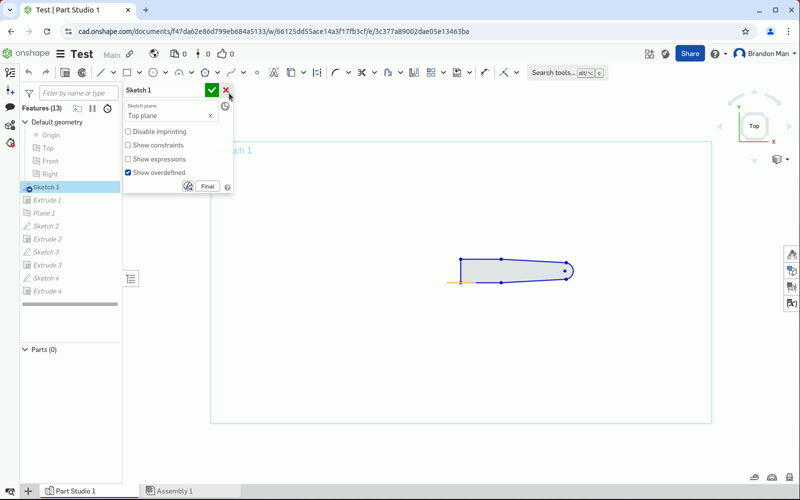
key(shift+s)
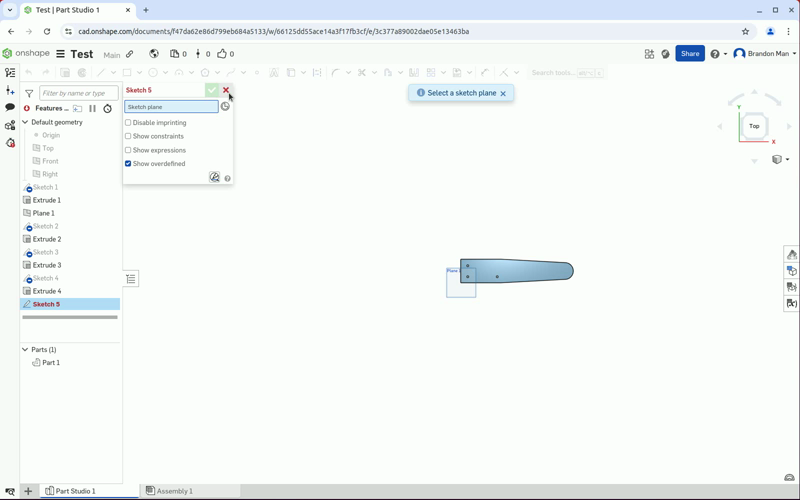
mouse_move(73, 215)
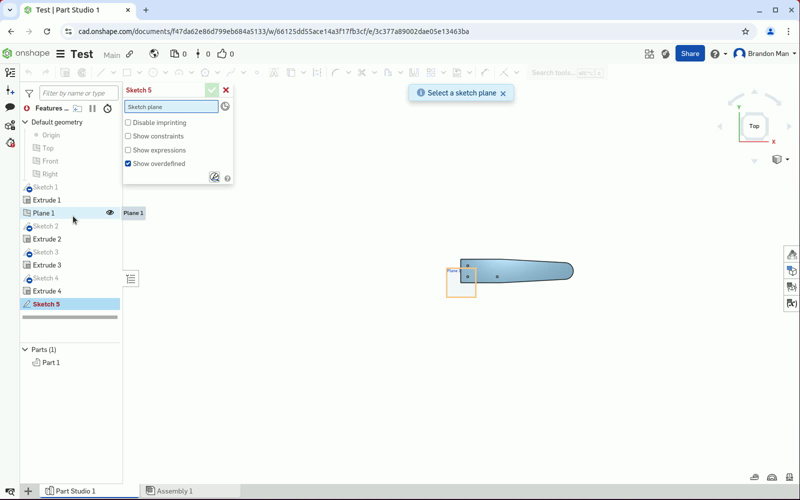
click(73, 215)
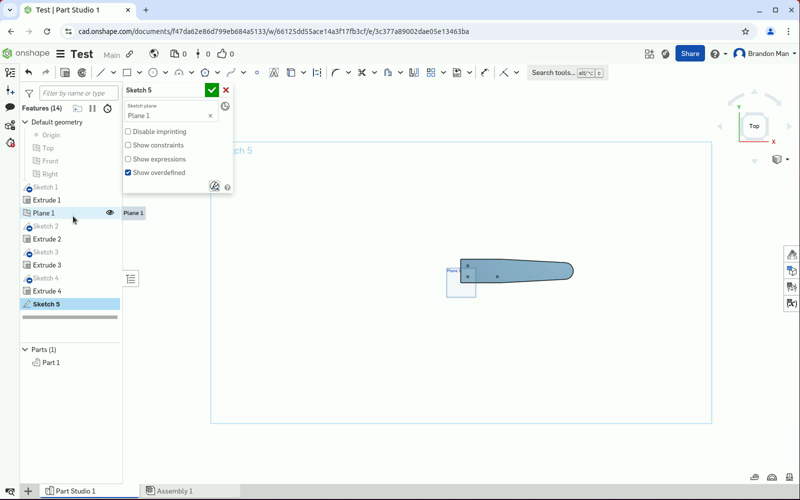
mouse_move(73, 352)
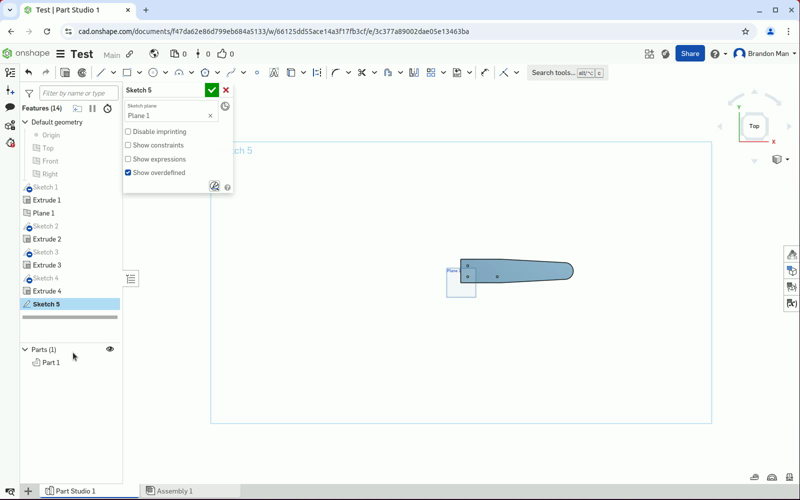
key(y)
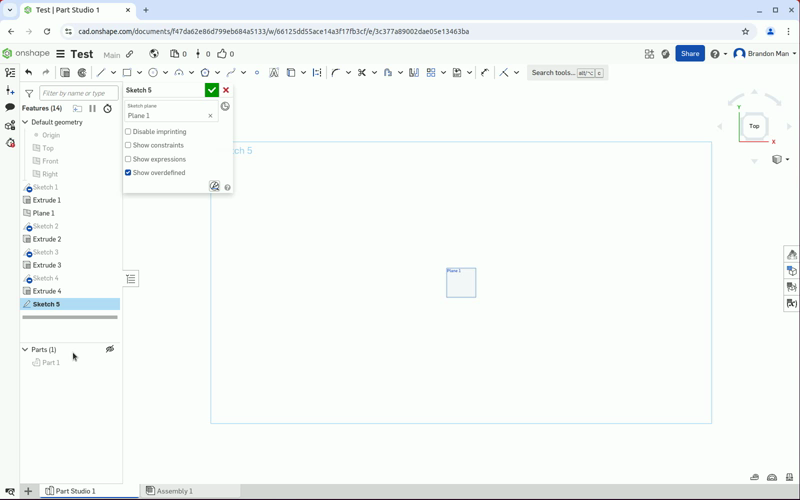
key(c)
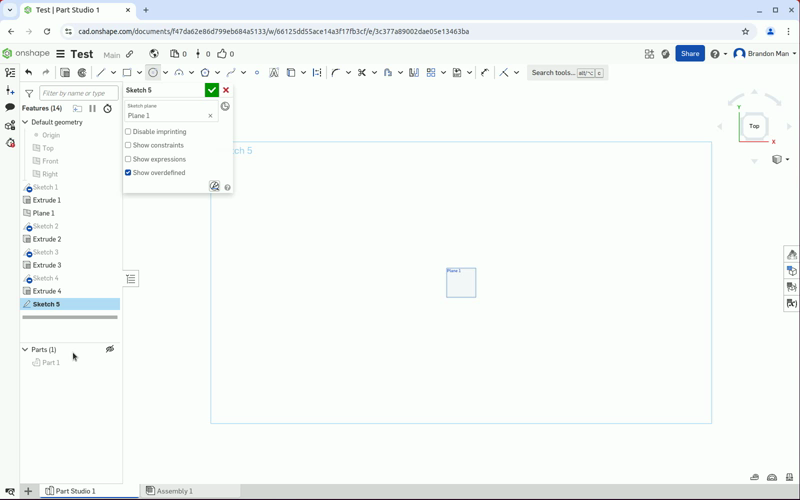
key_down(shift)
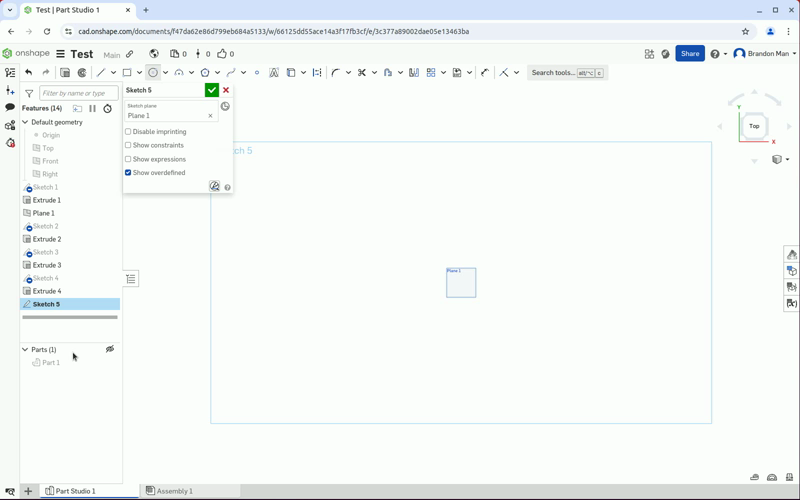
mouse_move(497, 265)
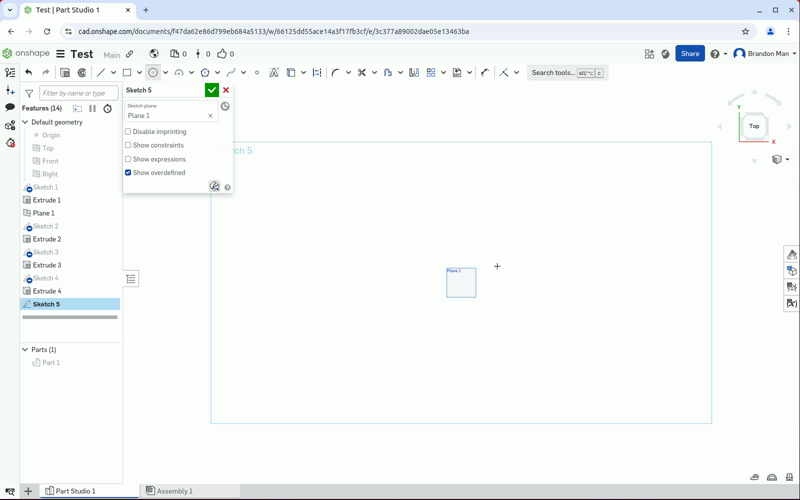
click(497, 265)
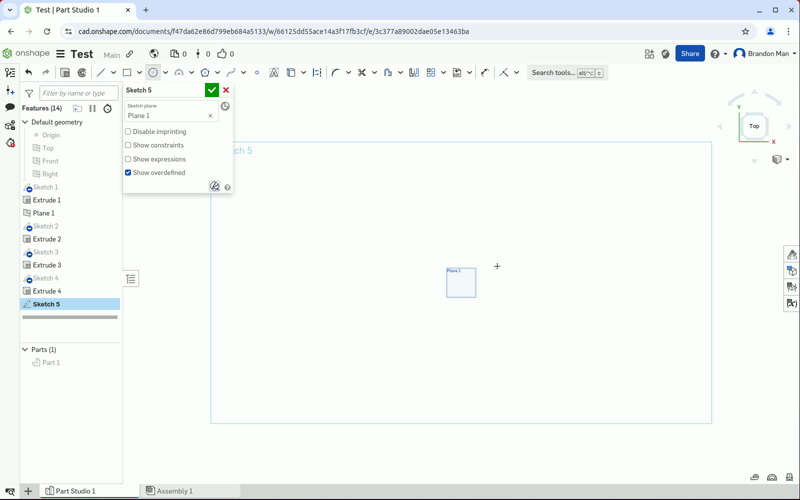
key_up(shift)
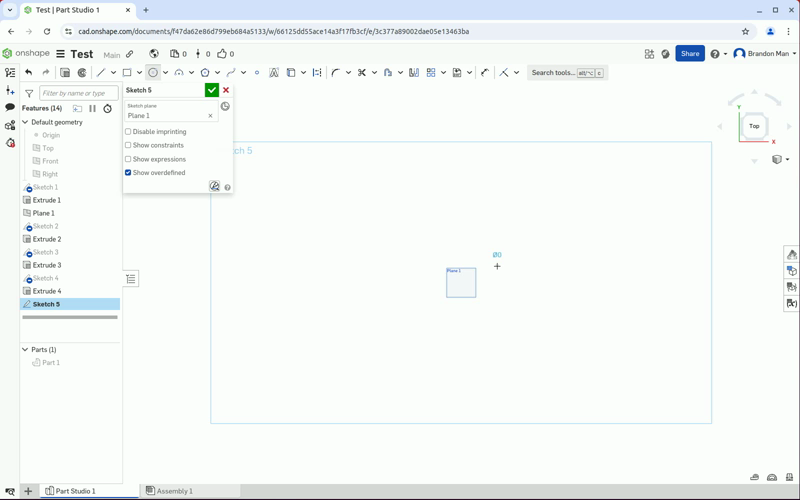
mouse_move(498, 265)
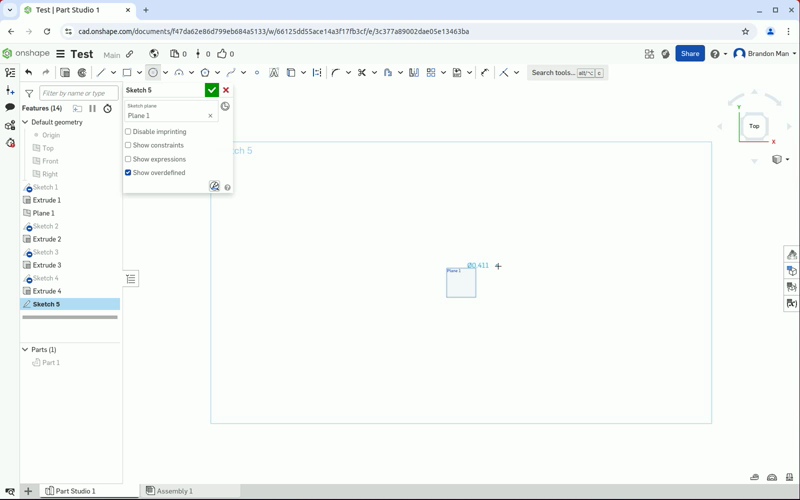
scroll(6)
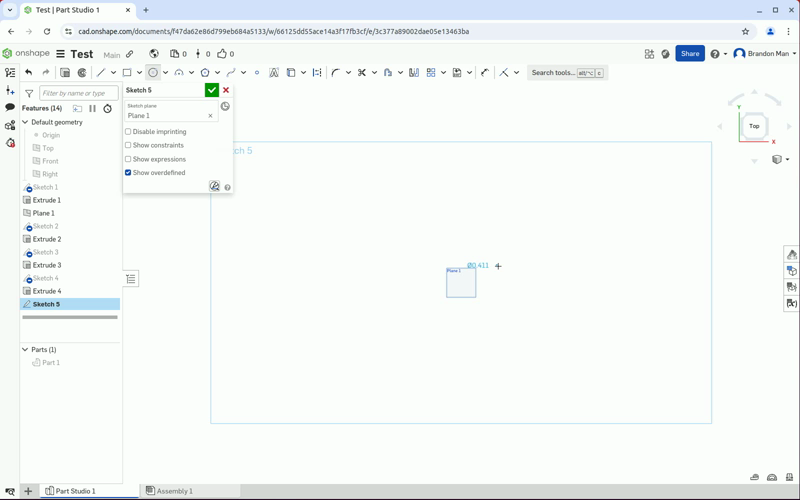
scroll(6)
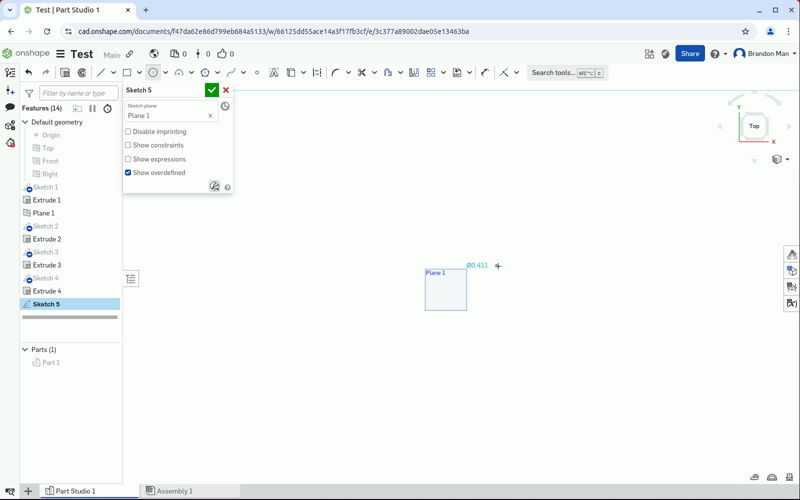
scroll(6)
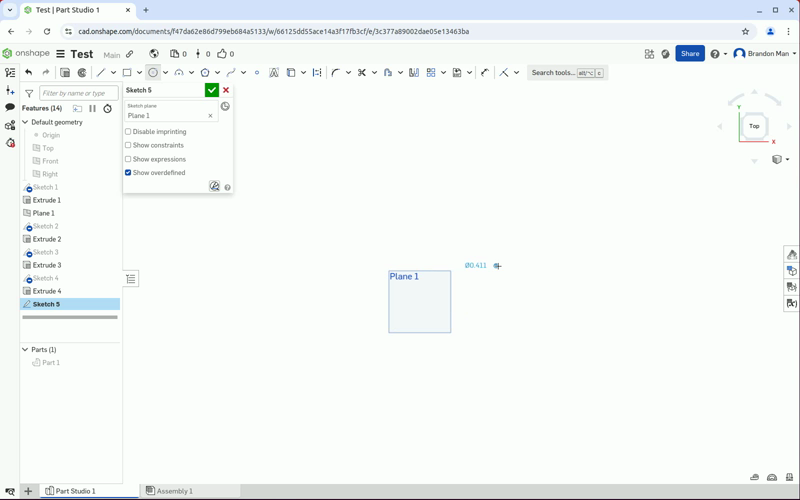
scroll(6)
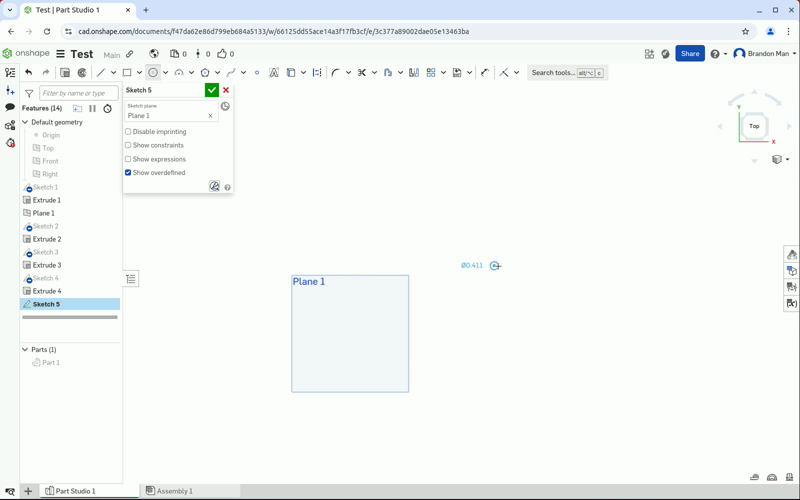
scroll(6)
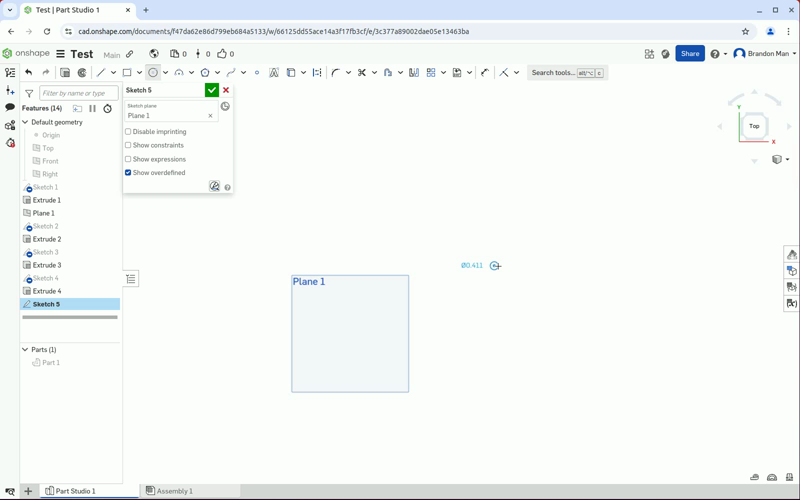
scroll(6)
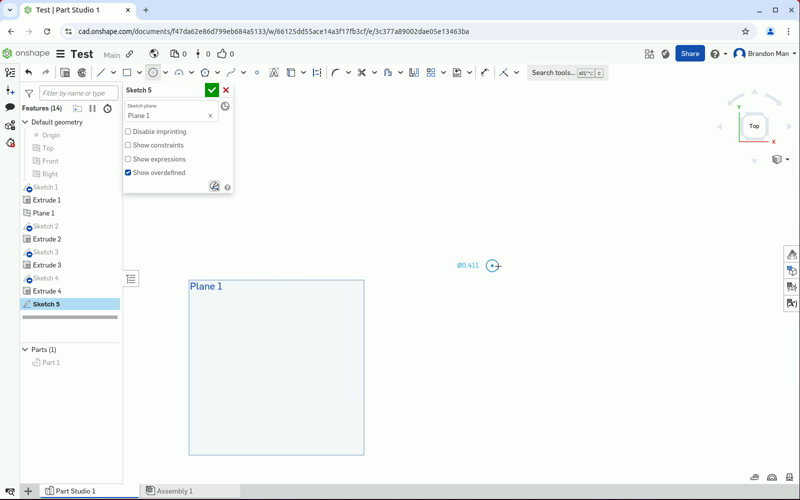
scroll(6)
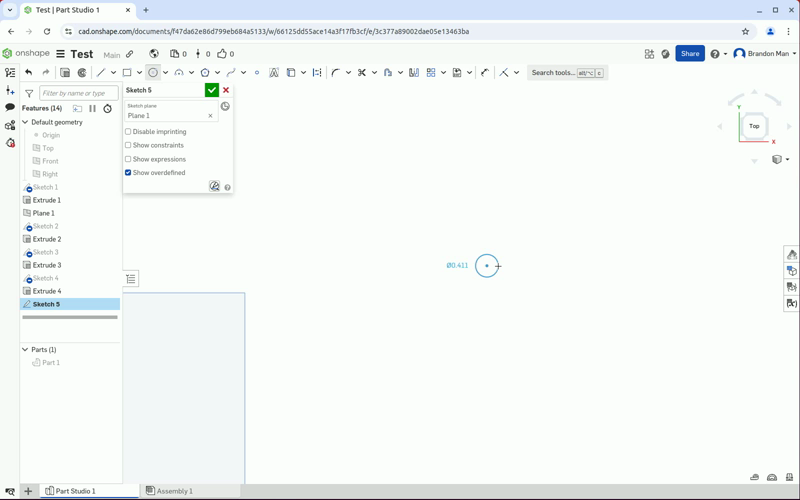
click(498, 265)
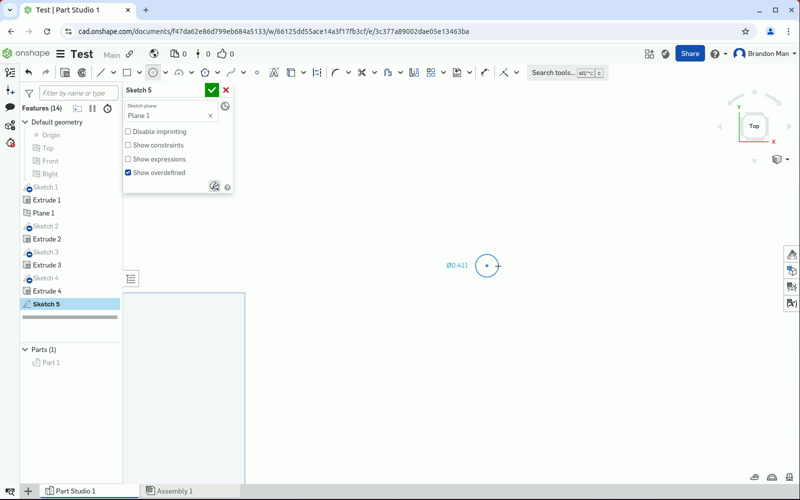
scroll(-6)
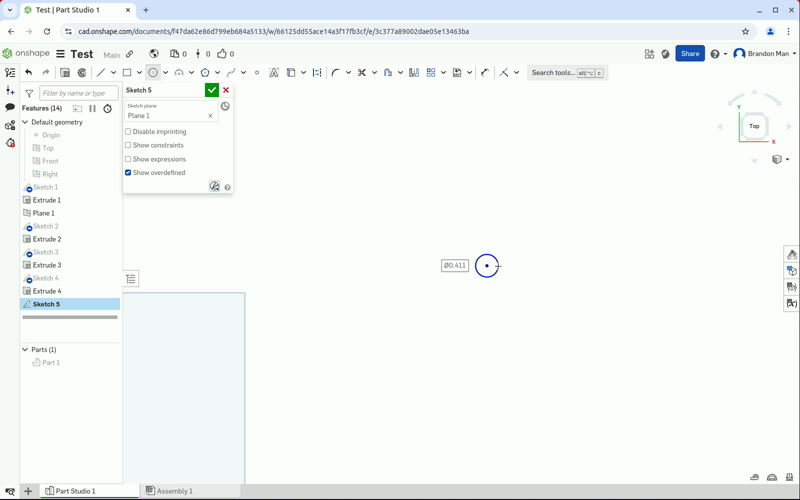
scroll(-6)
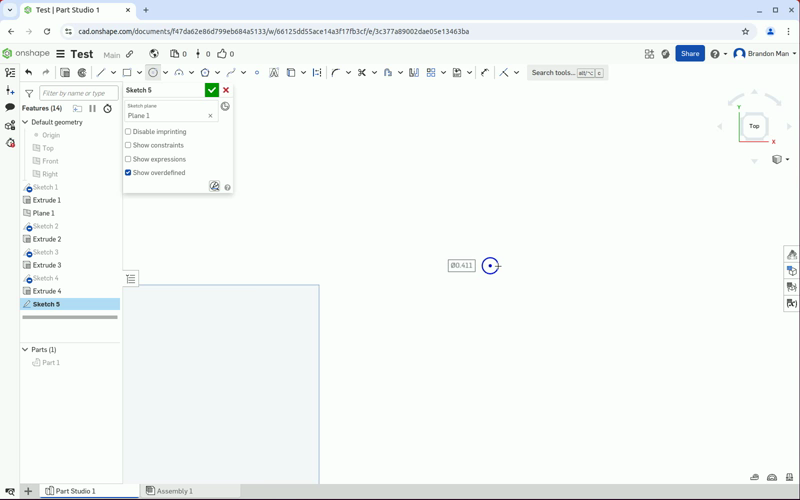
scroll(-6)
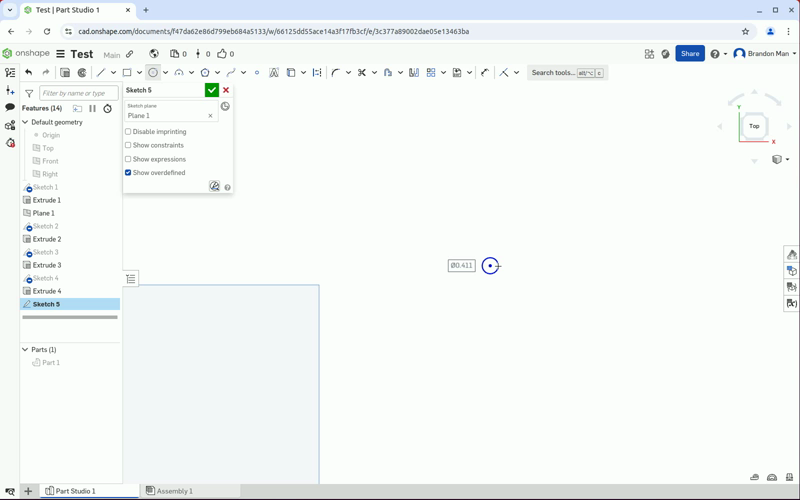
scroll(-6)
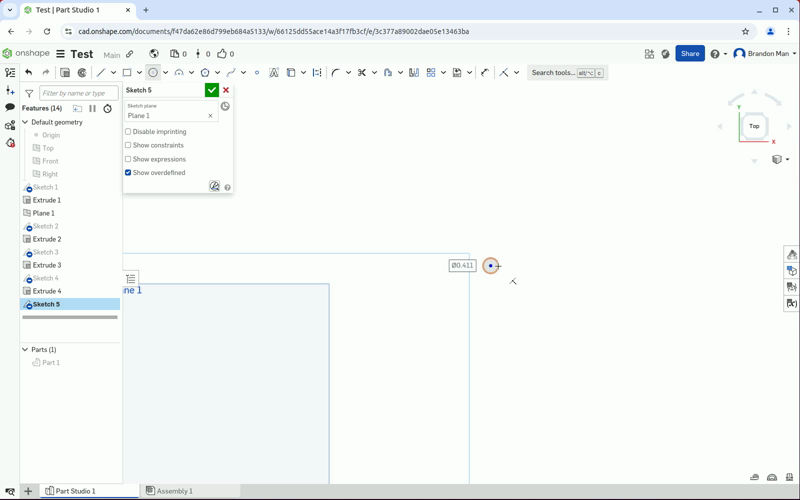
scroll(-6)
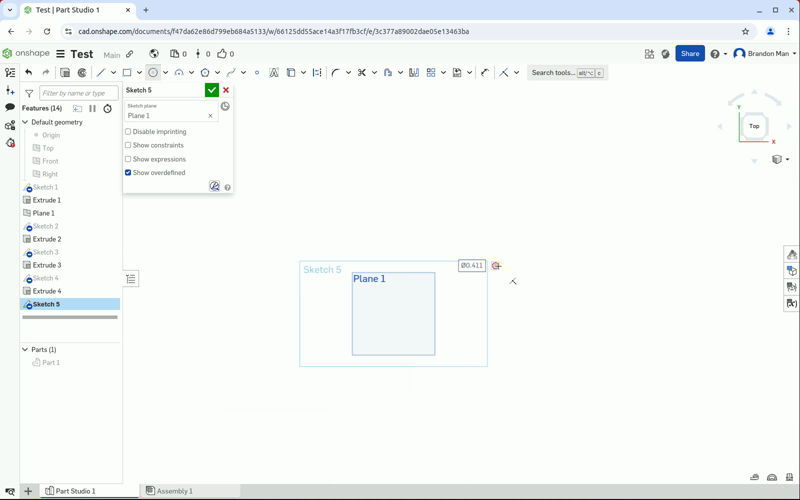
scroll(-6)
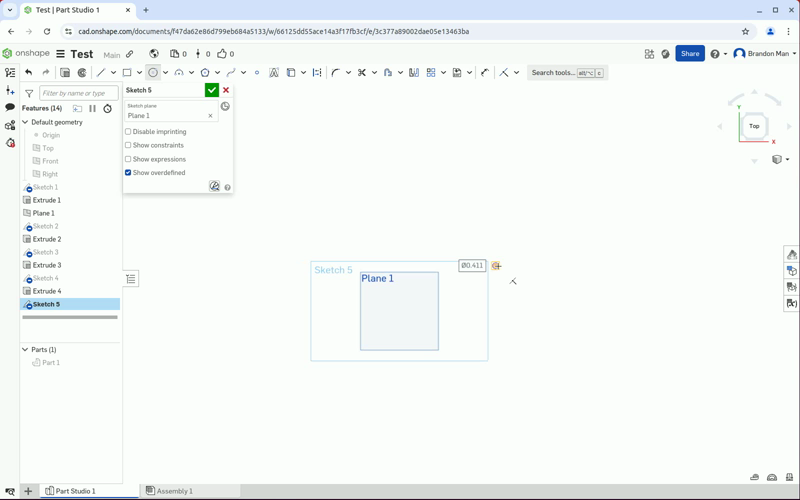
scroll(-6)
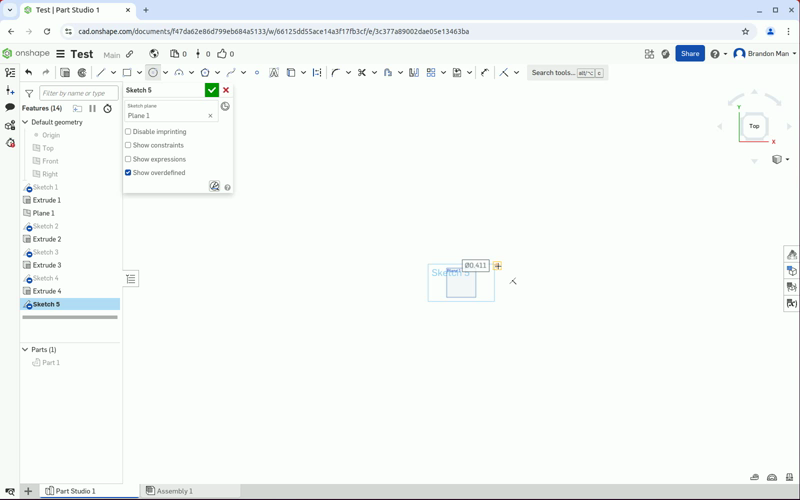
key(esc)
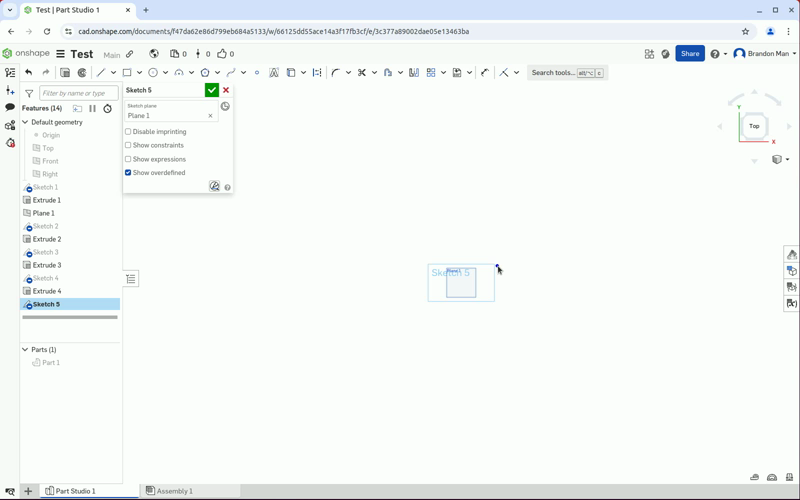
mouse_move(497, 265)
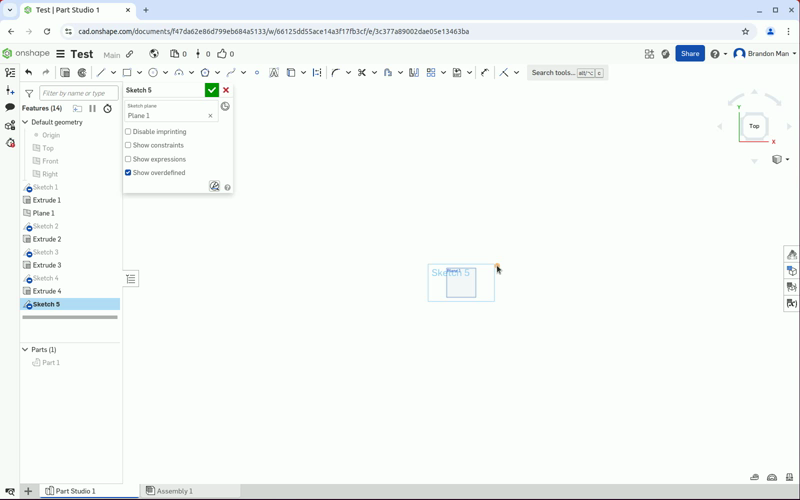
scroll(6)
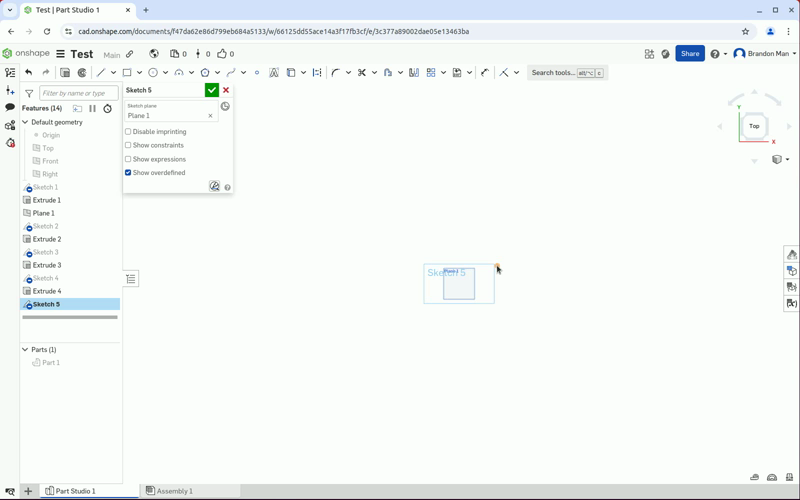
scroll(6)
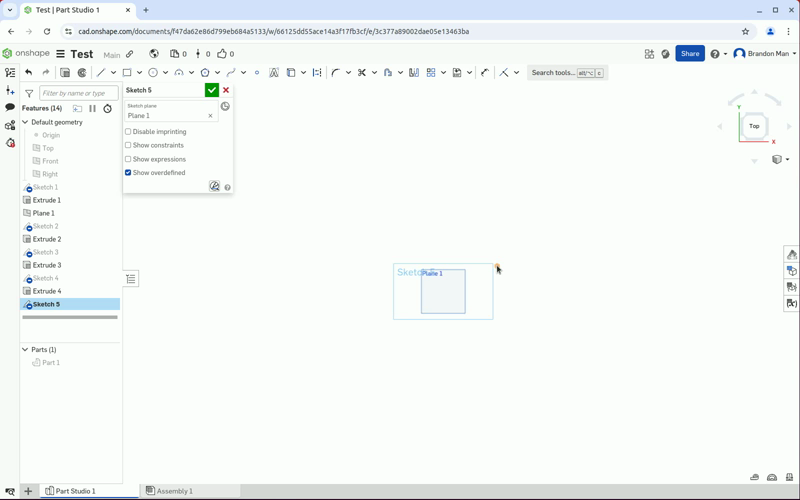
scroll(6)
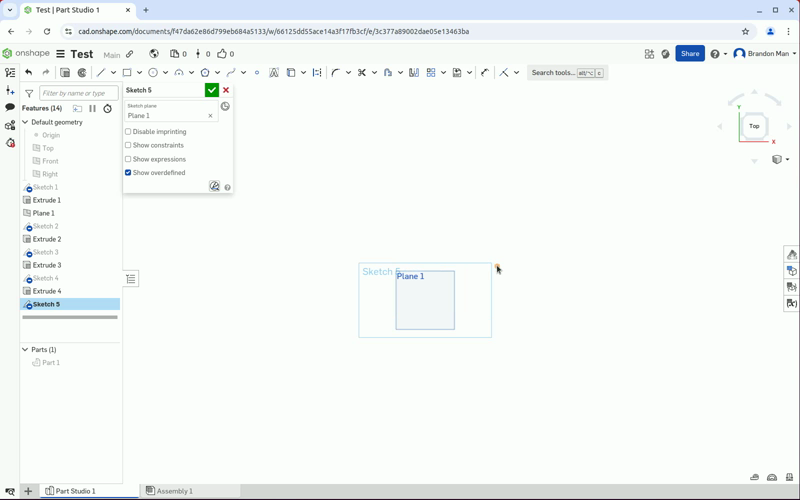
scroll(6)
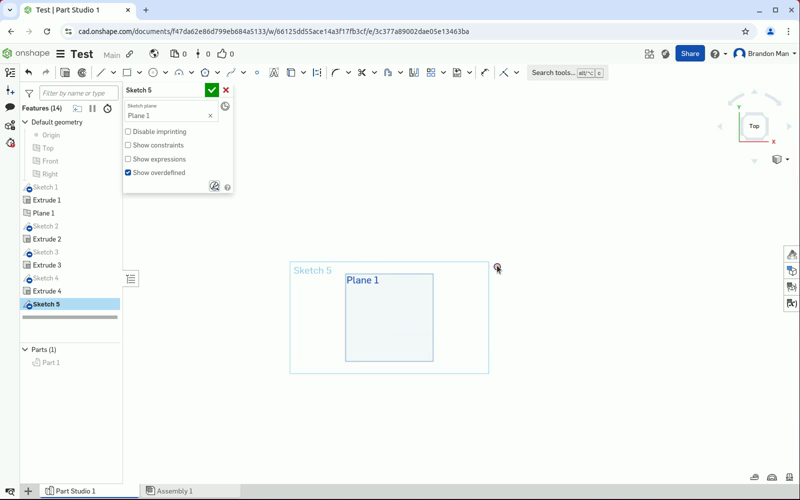
scroll(6)
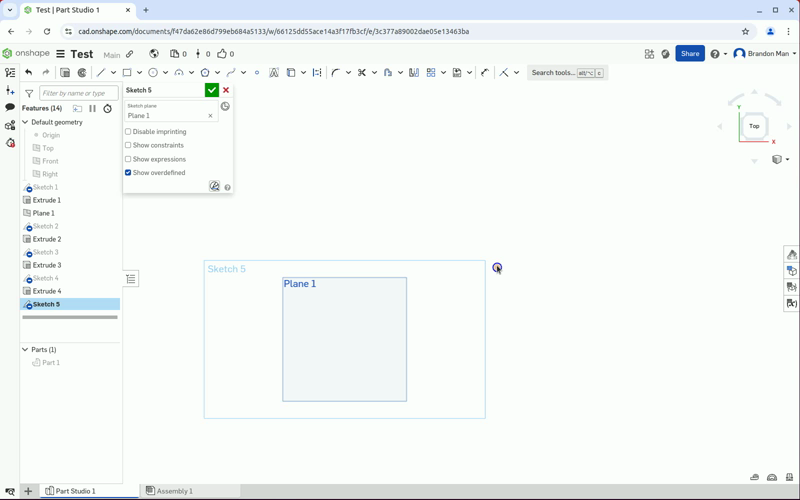
scroll(6)
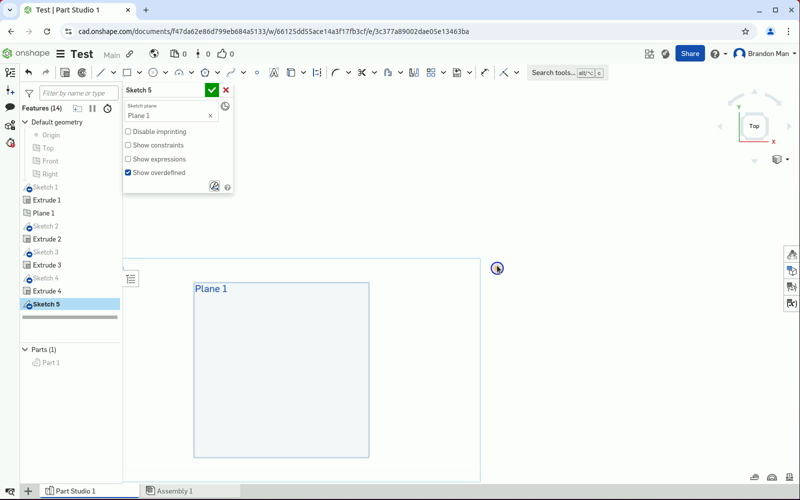
scroll(6)
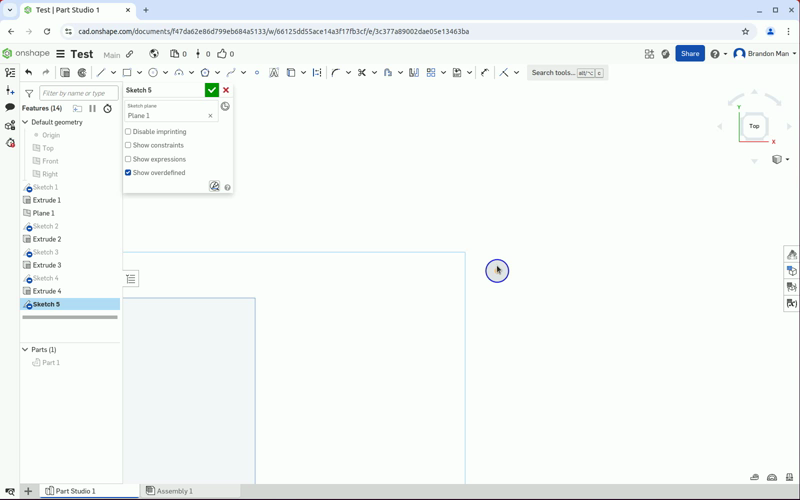
click(497, 265)
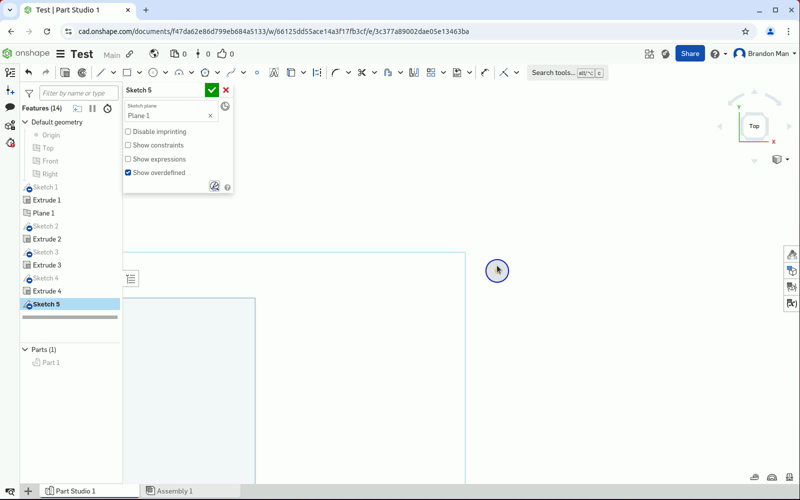
scroll(-6)
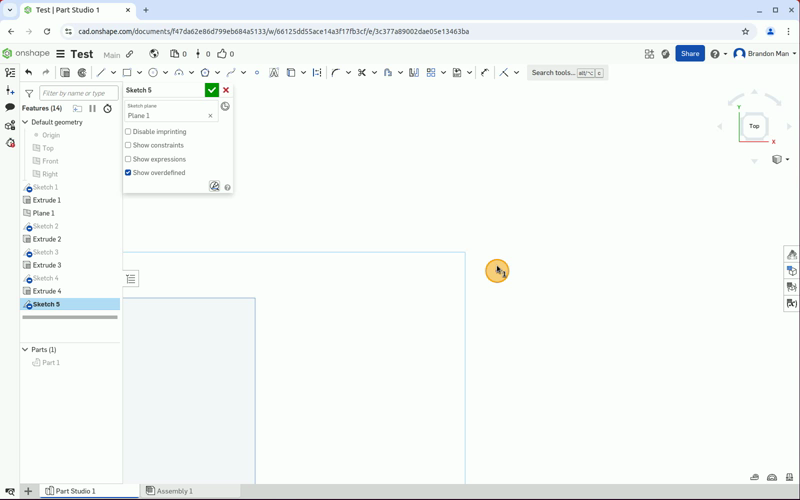
scroll(-6)
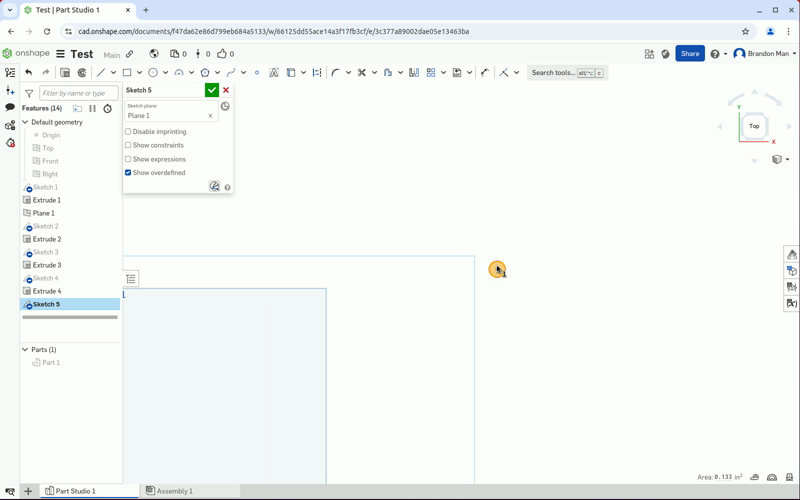
scroll(-6)
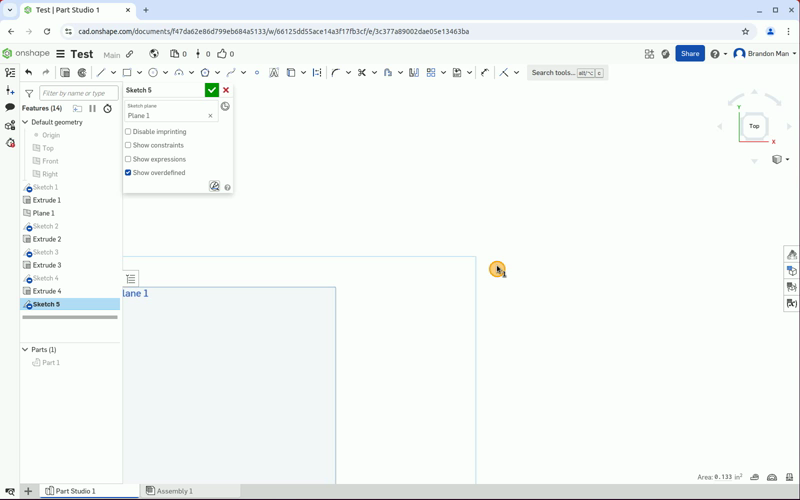
scroll(-6)
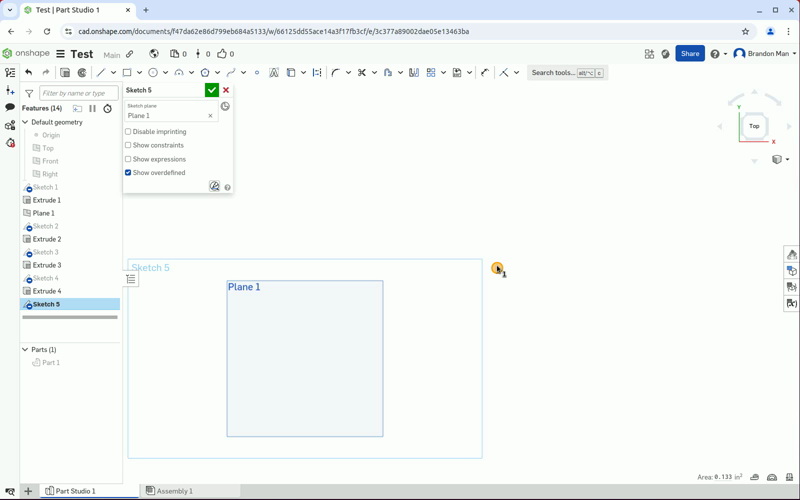
scroll(-6)
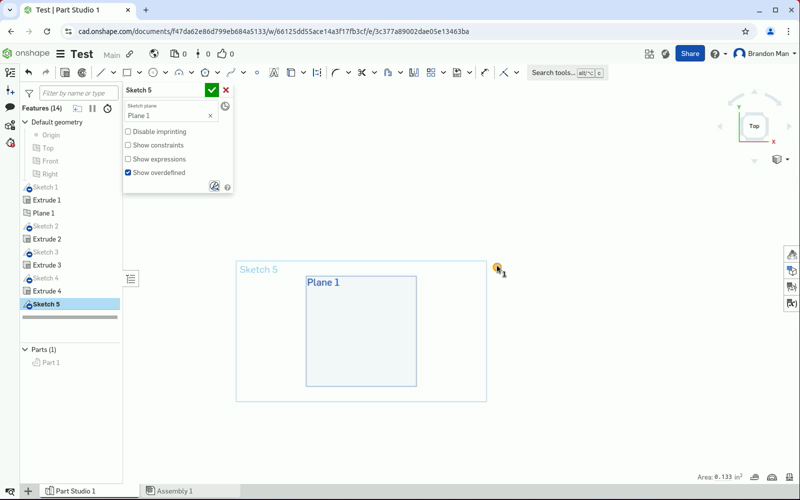
scroll(-6)
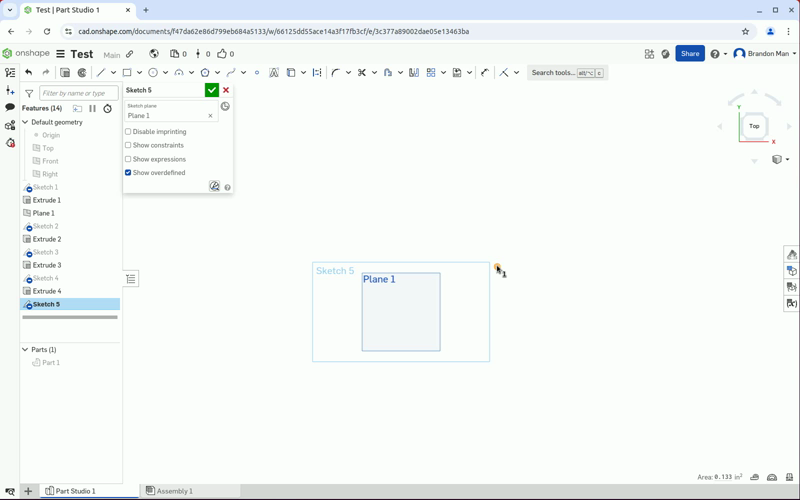
scroll(-6)
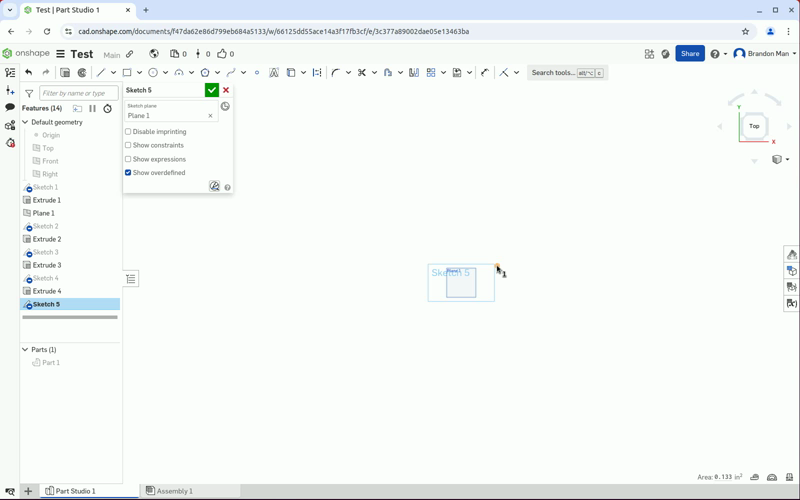
mouse_move(73, 352)
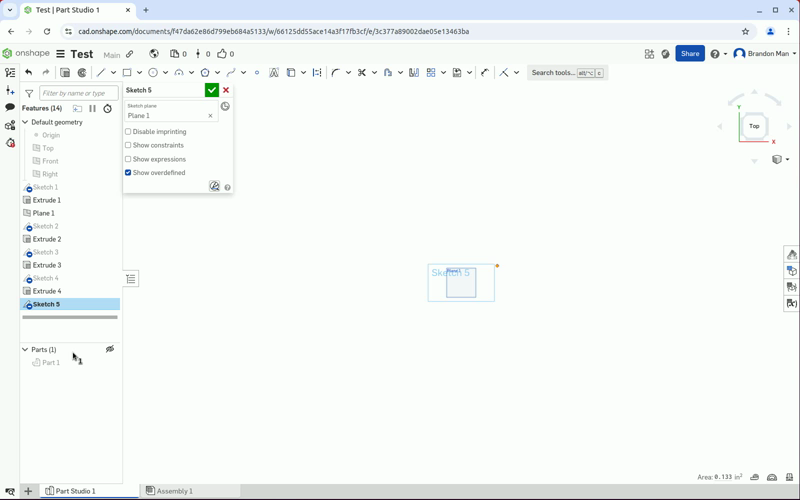
key(shift+y)
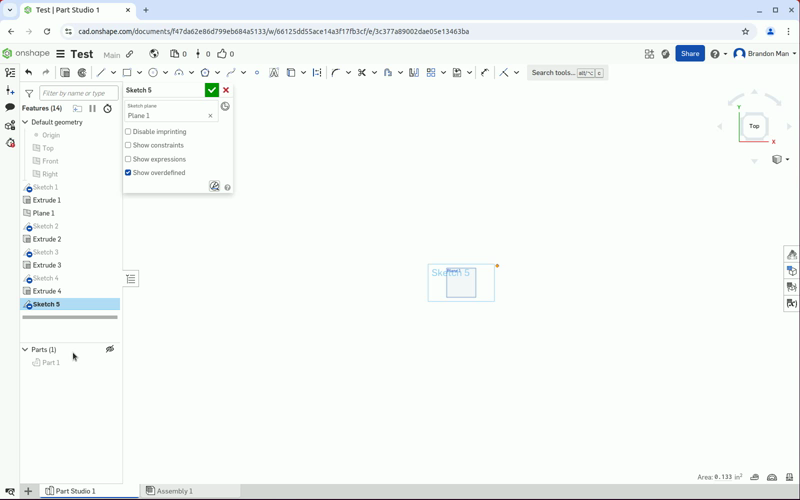
key(shift+e)
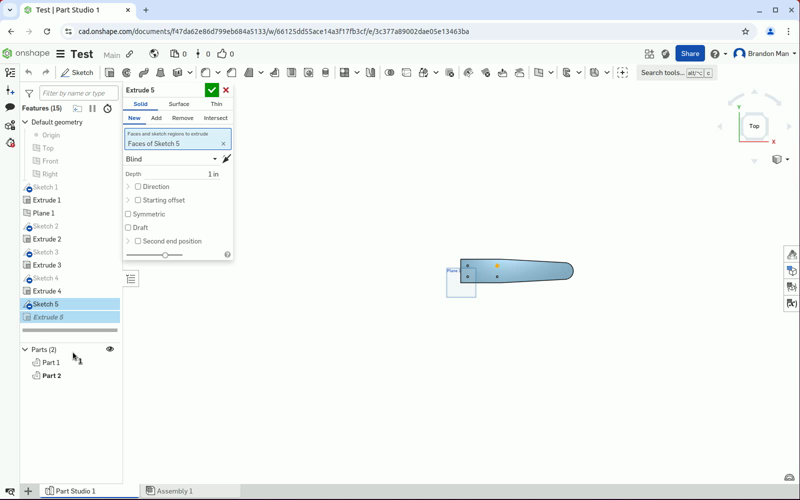
mouse_move(143, 106)
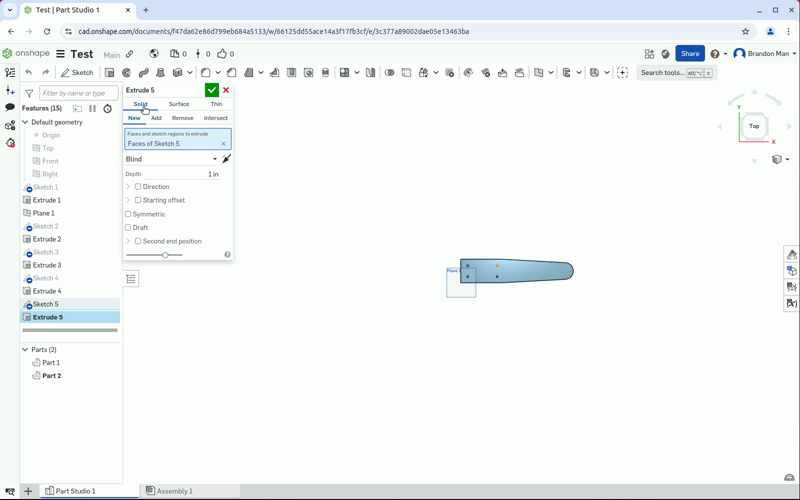
click(143, 106)
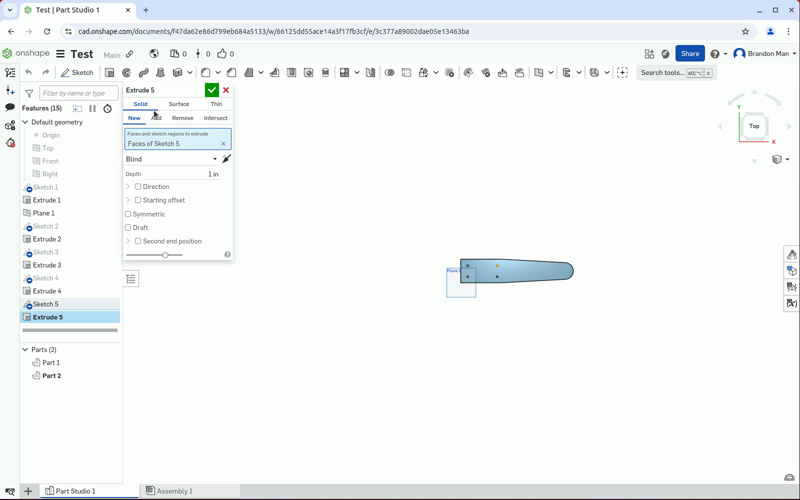
mouse_move(186, 120)
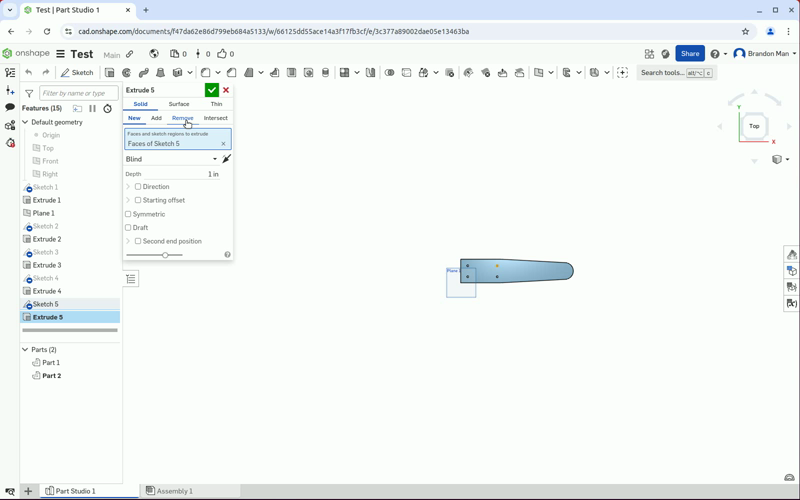
click(186, 120)
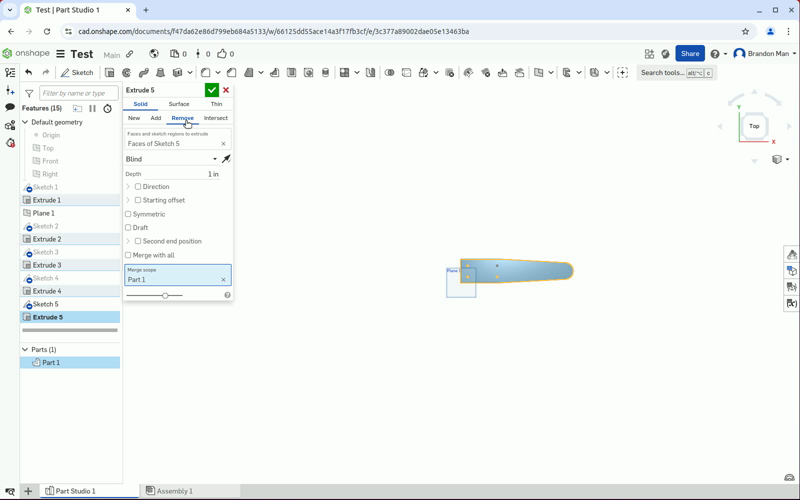
key(tab, 4)
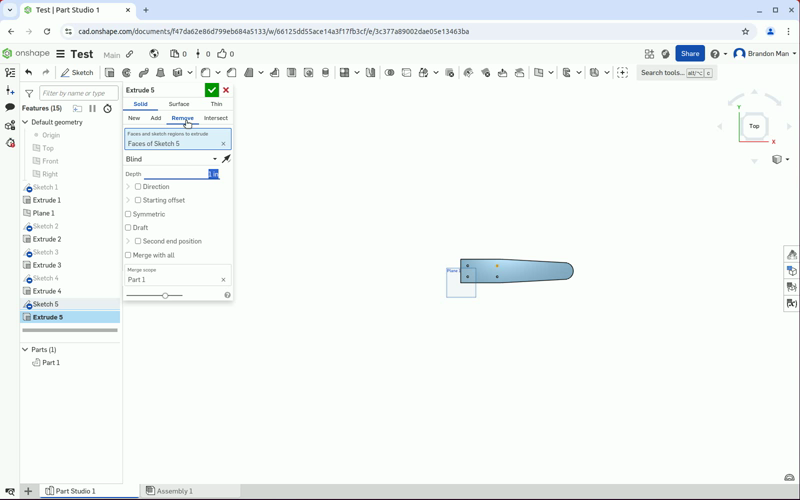
text(4.814)
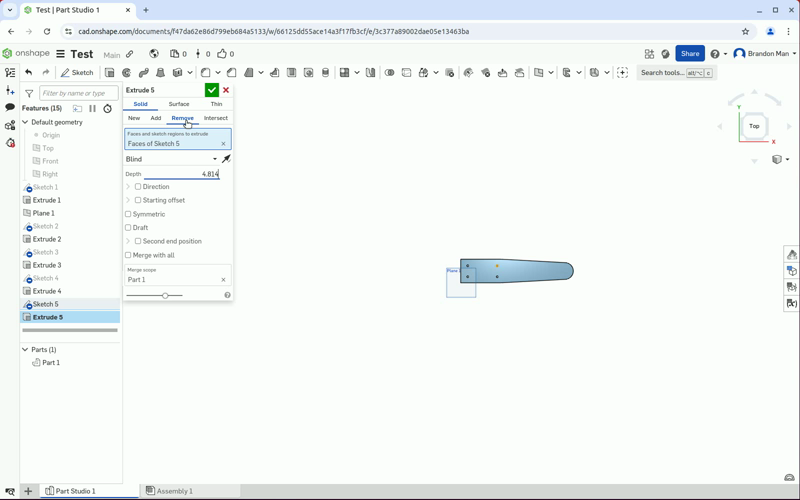
key(tab, 6)
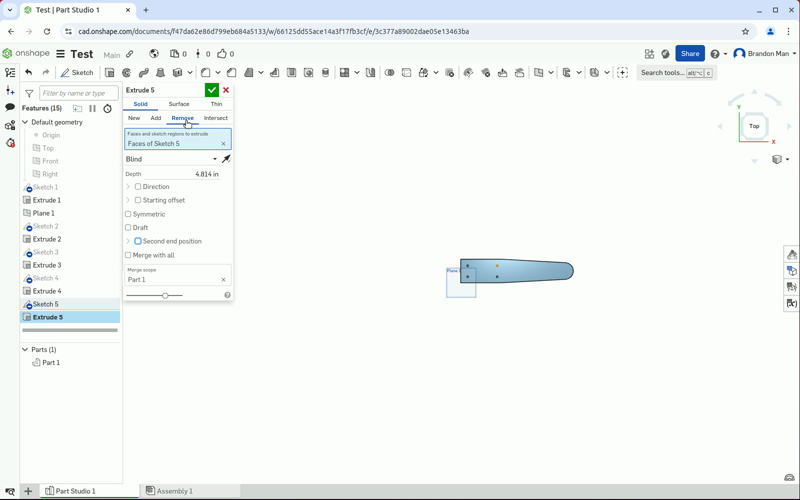
key(space)
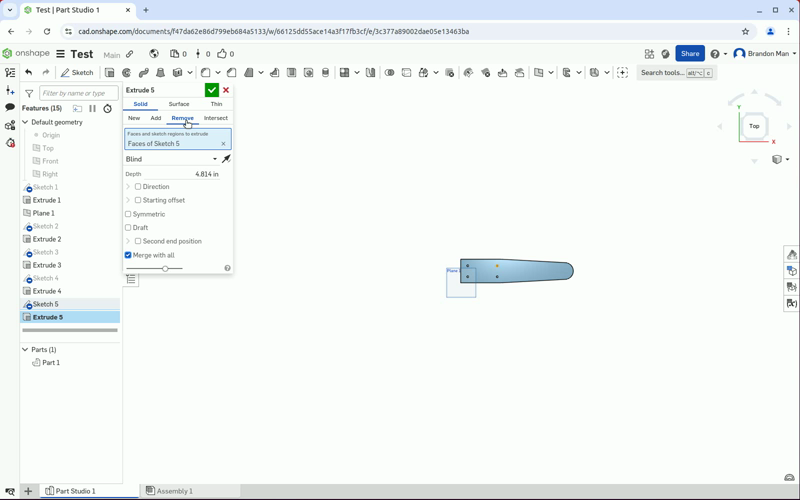
key(enter)
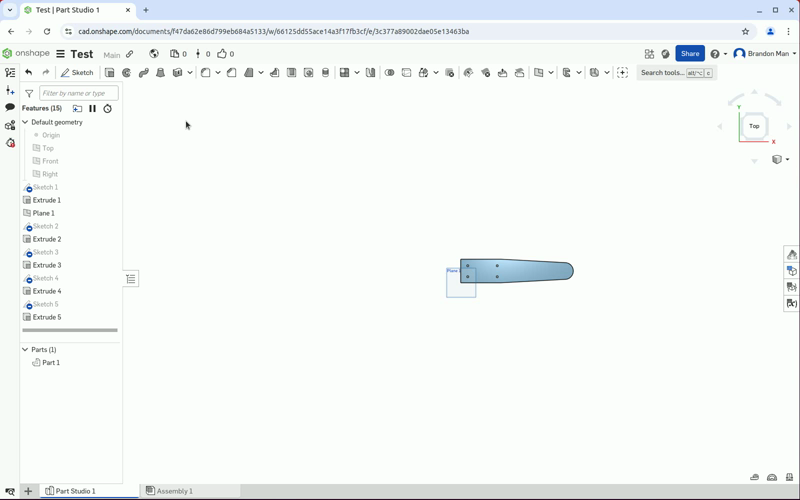
key(shift+h)
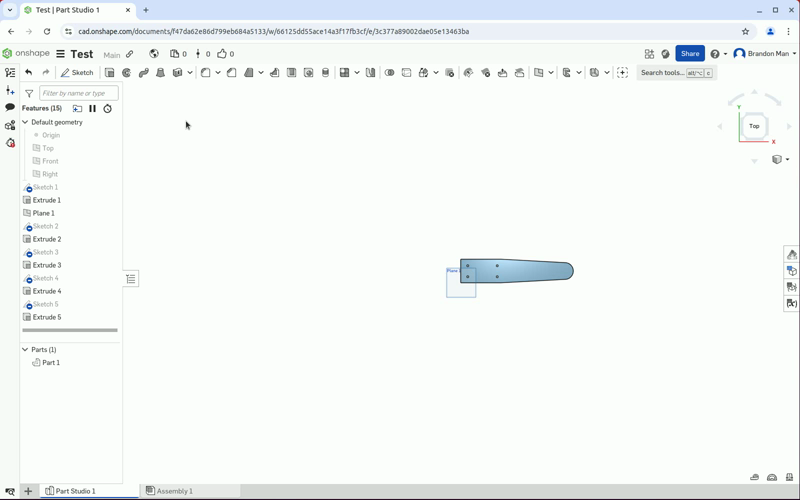
key(shift+h)
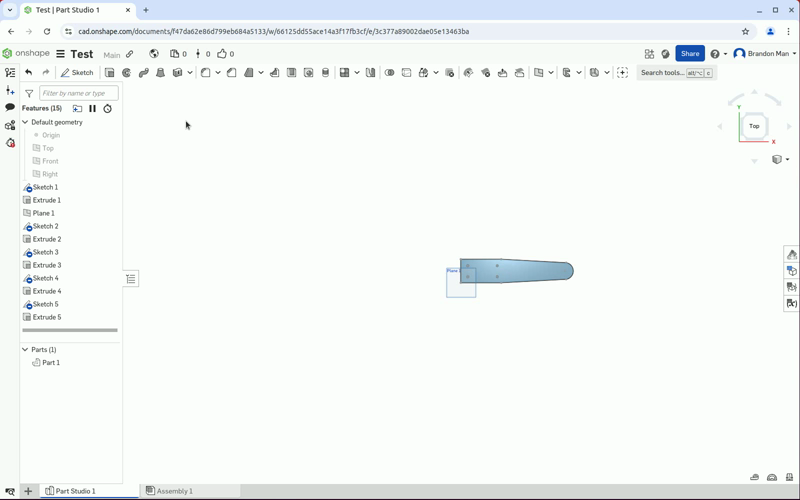
key(shift+7)
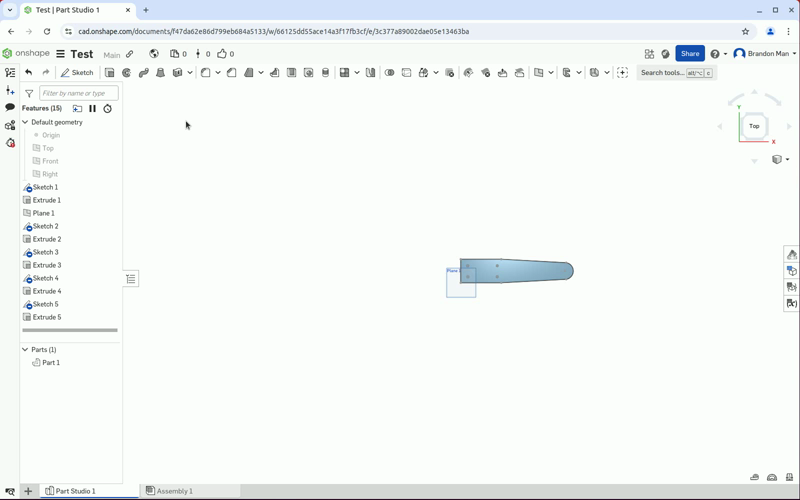
key(up, 3)
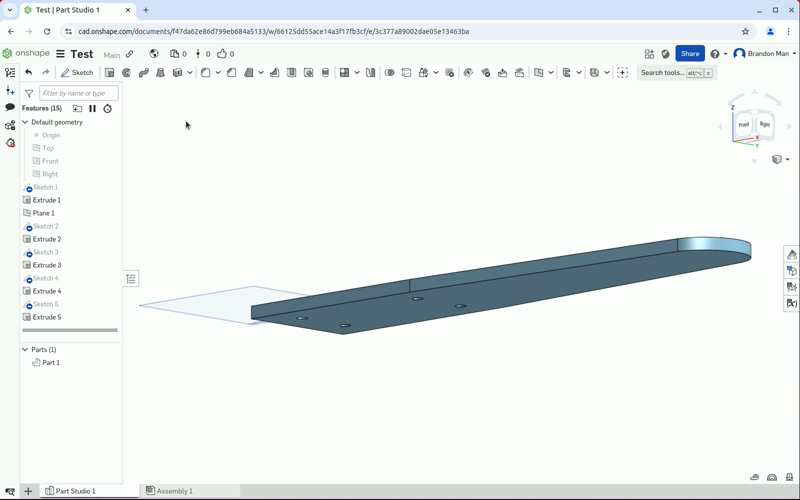
key(left, 3)
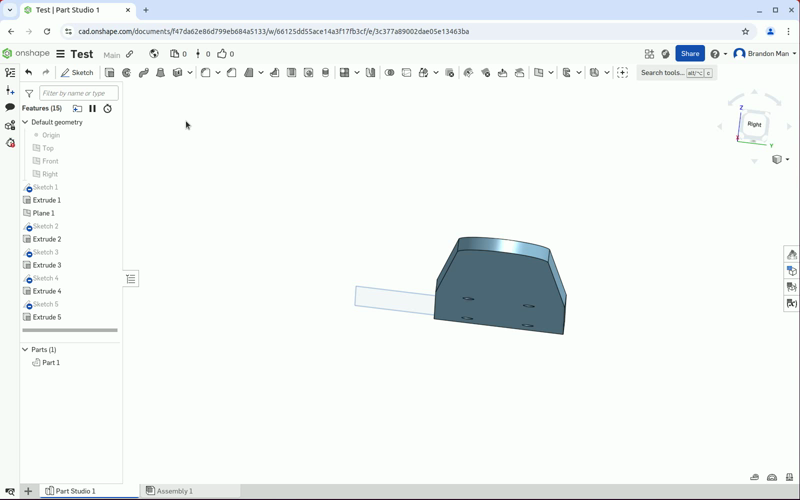
key(right, 3)
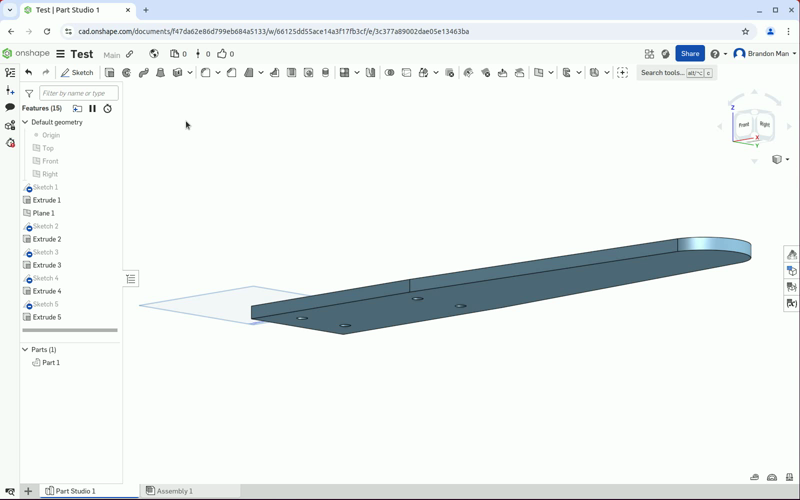
key(down, 3)
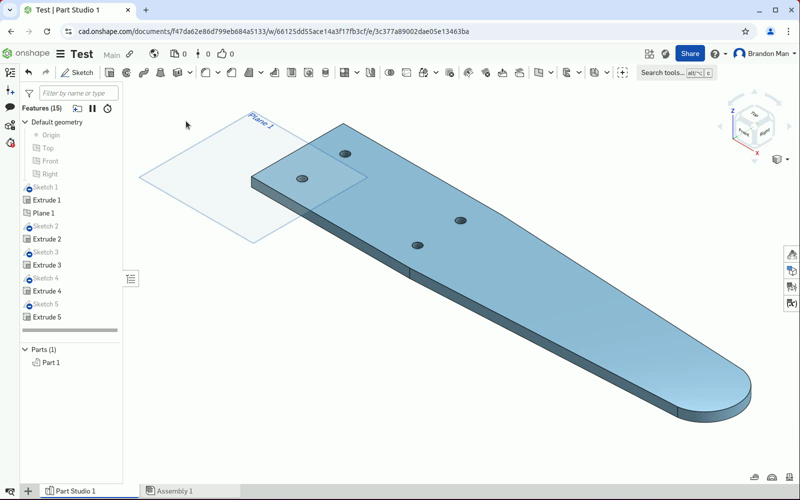
mouse_move(73, 189)
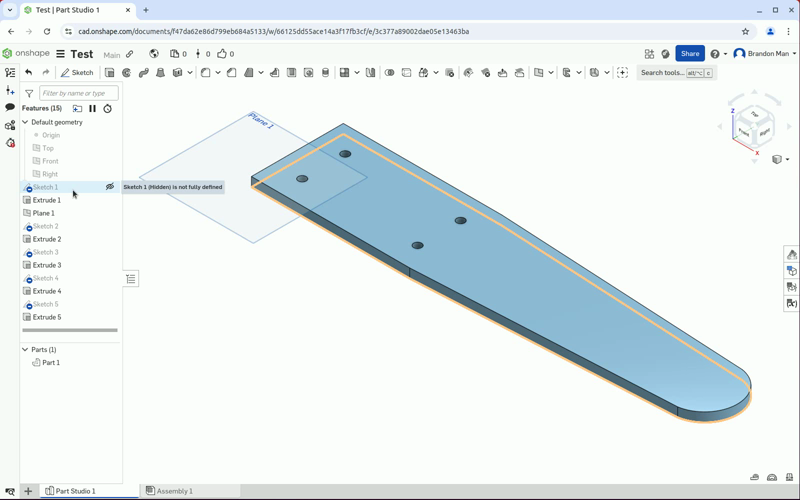
click(73, 189)